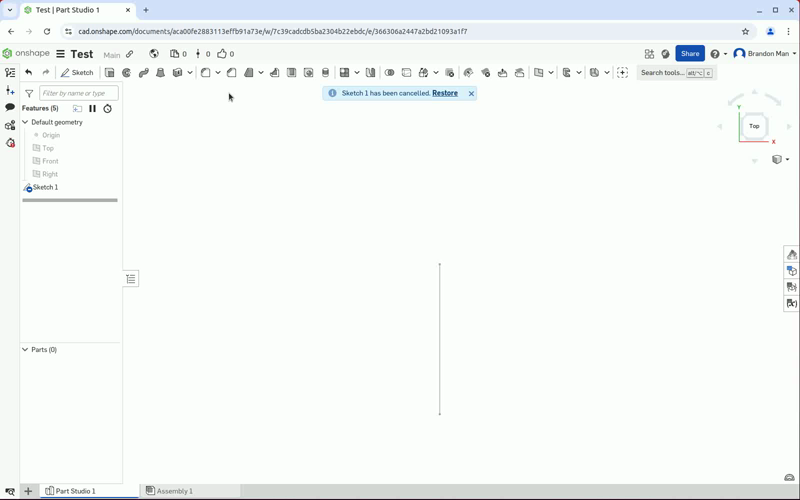
key(shift+h)
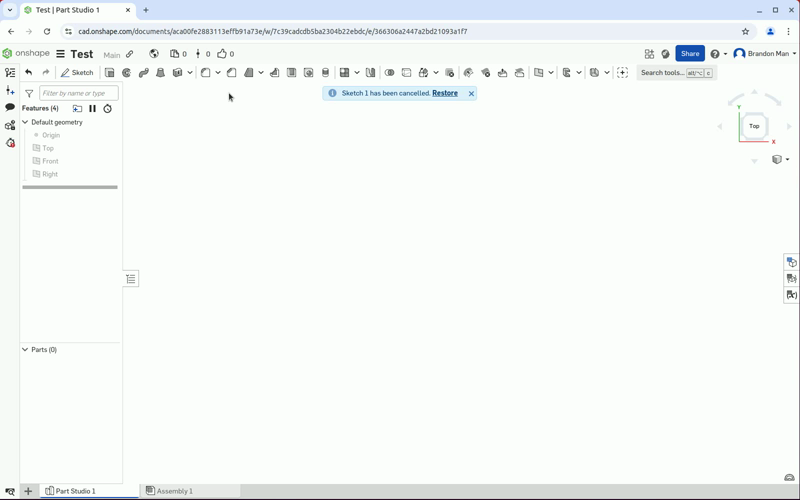
mouse_move(73, 352)
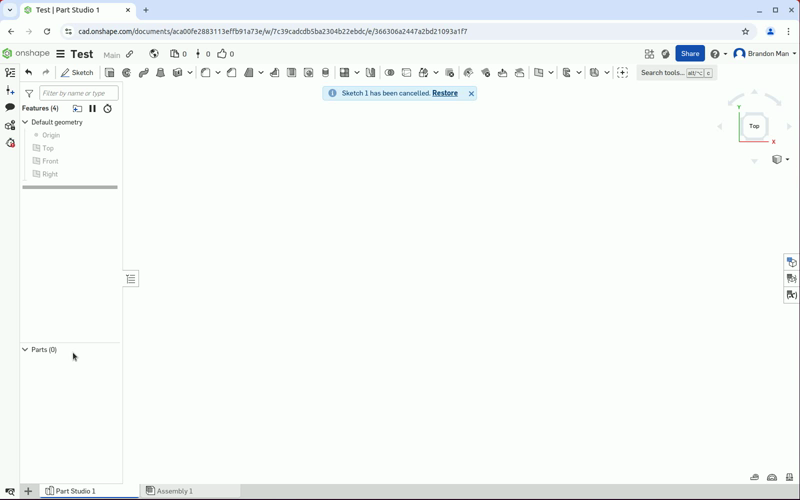
key(y)
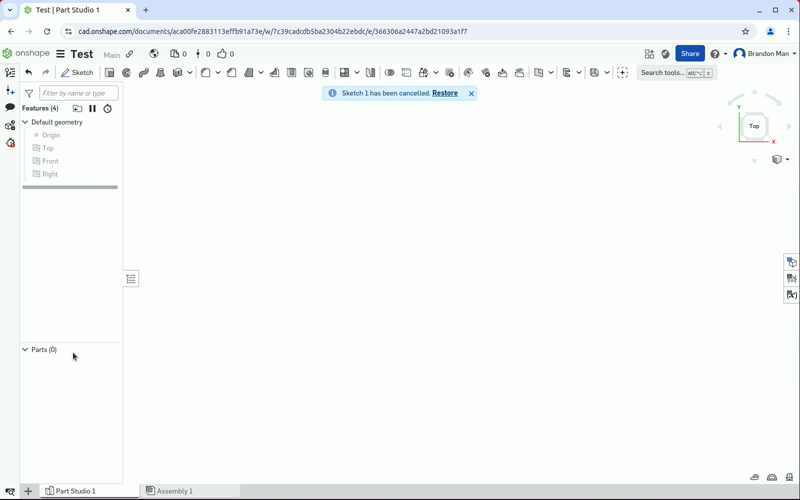
key(shift+p)
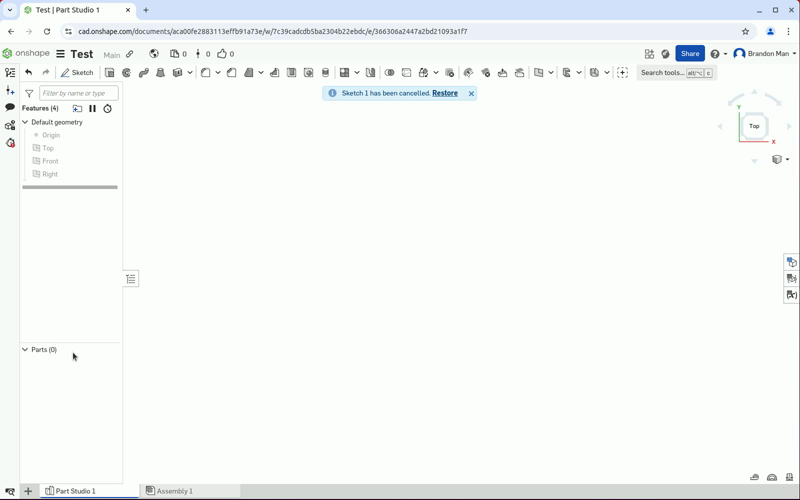
key(space)
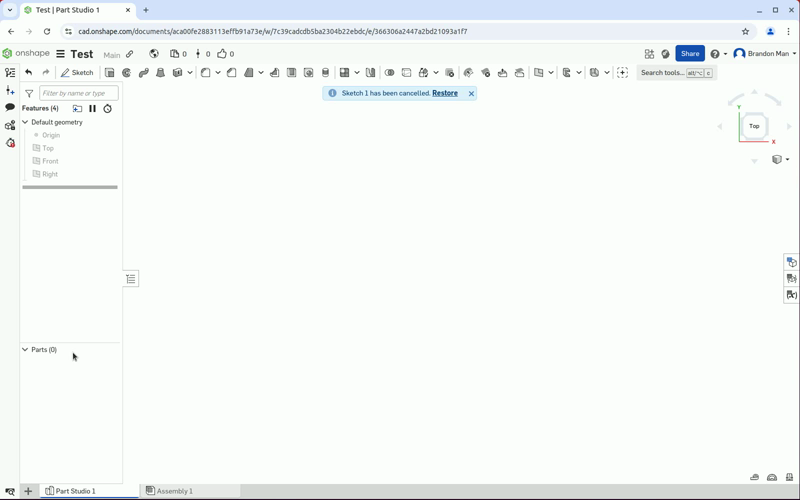
key_down(shift)
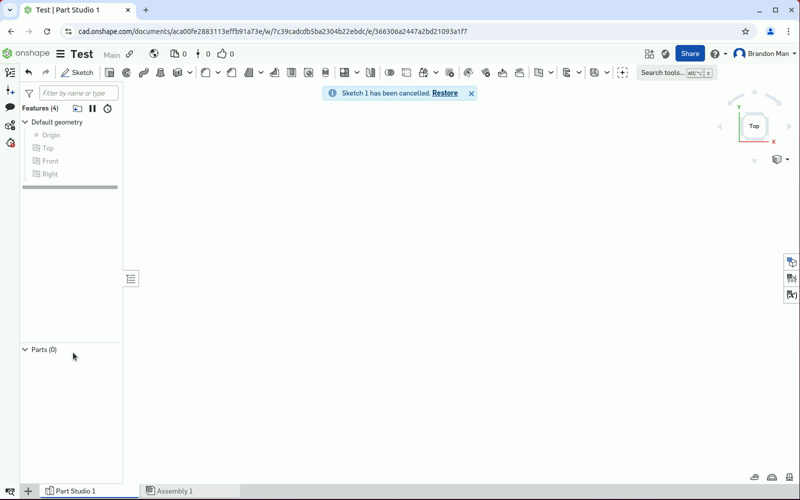
key(up)
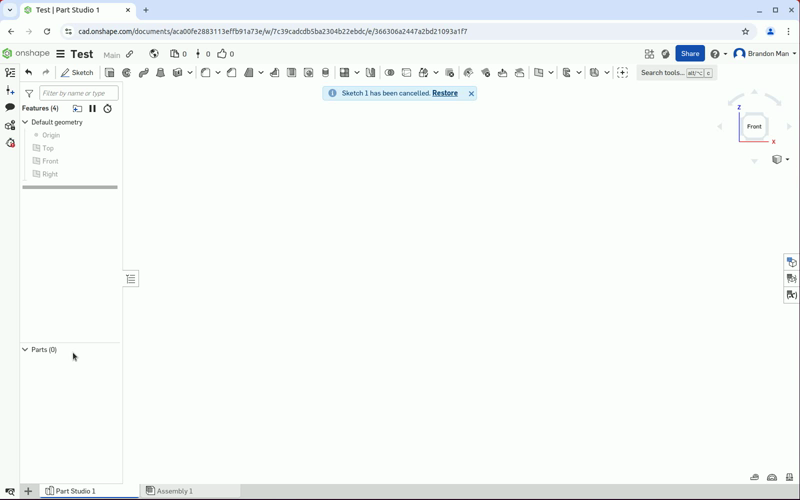
key_up(shift)
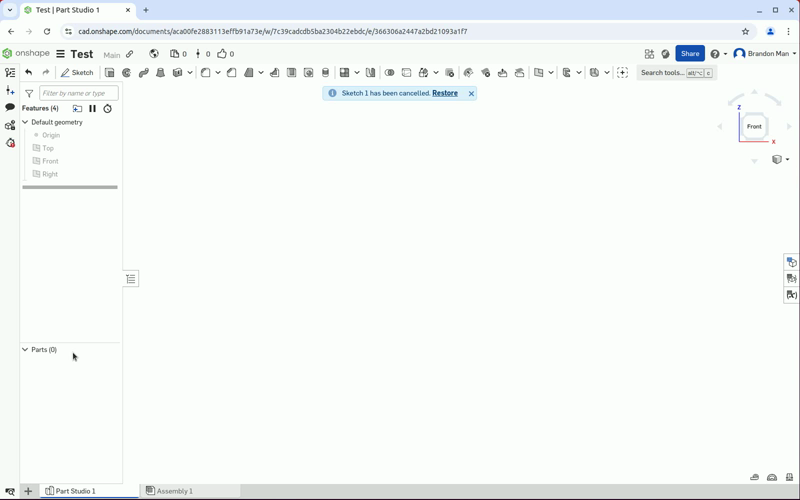
key(space)
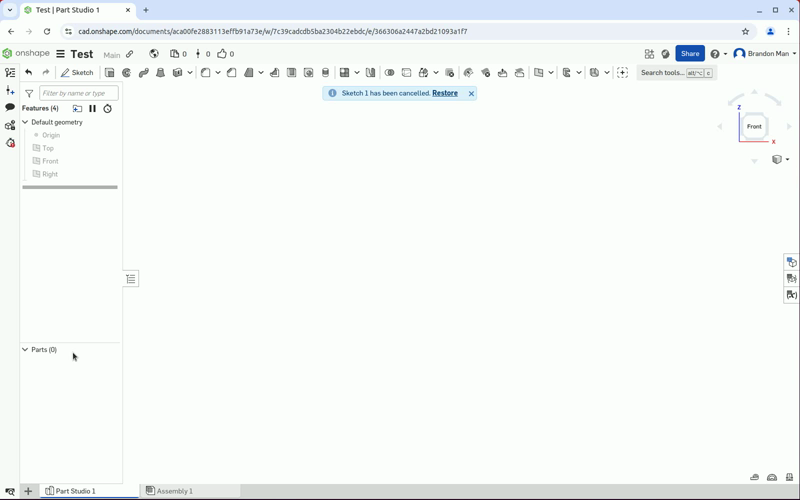
key_down(shift)
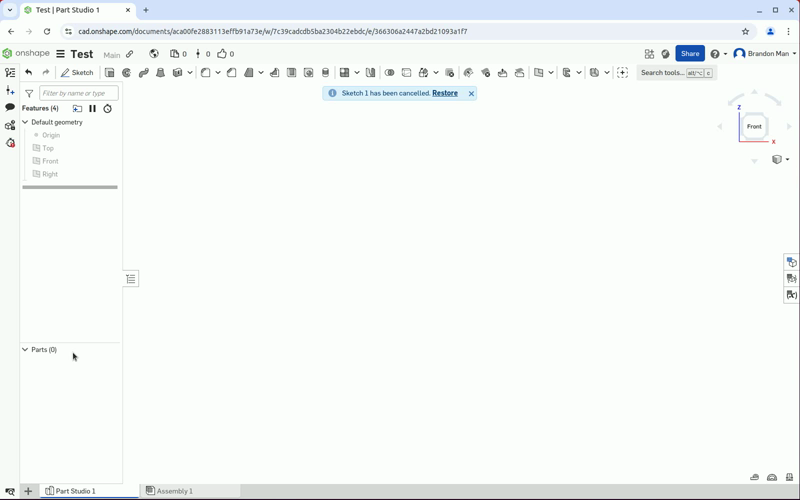
key(left)
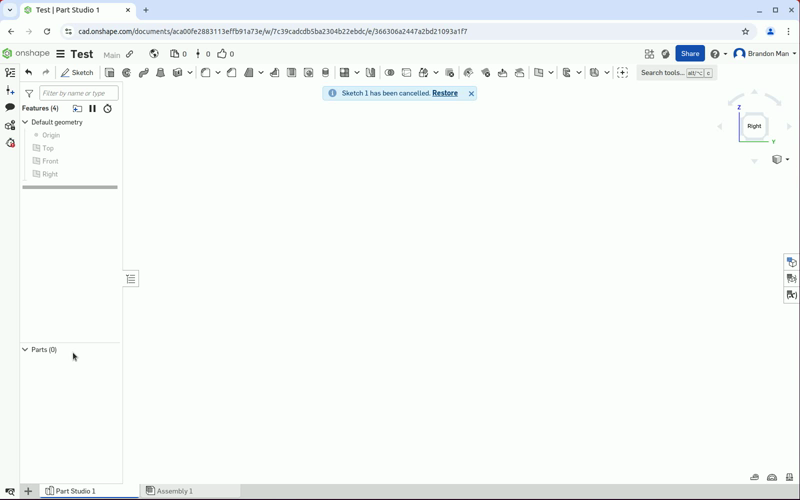
key_up(shift)
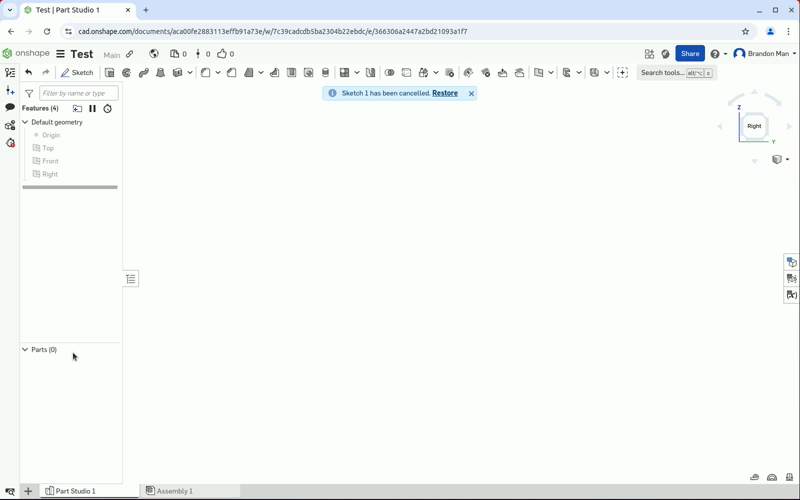
mouse_move(73, 352)
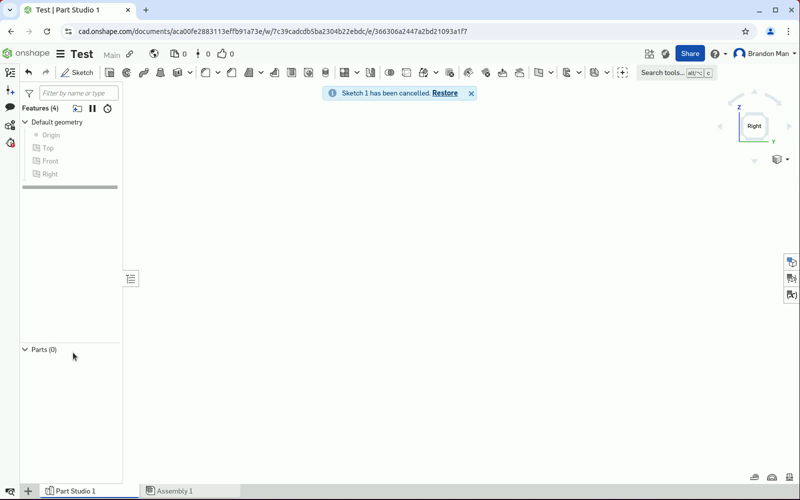
key(shift+y)
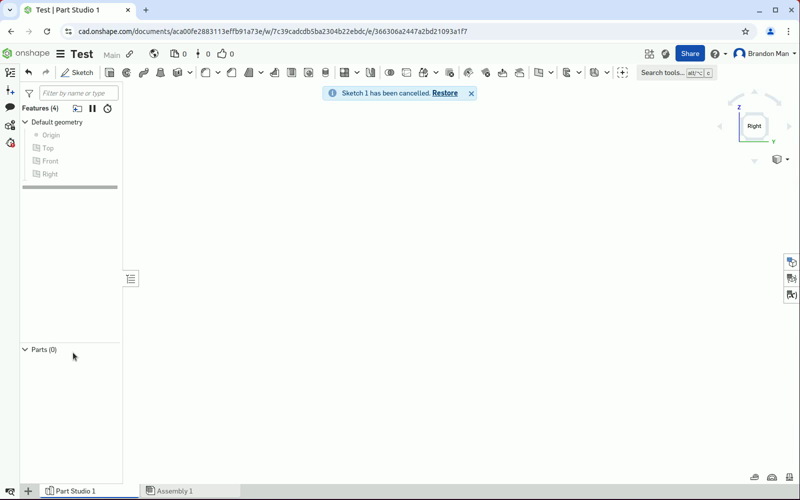
key(shift+s)
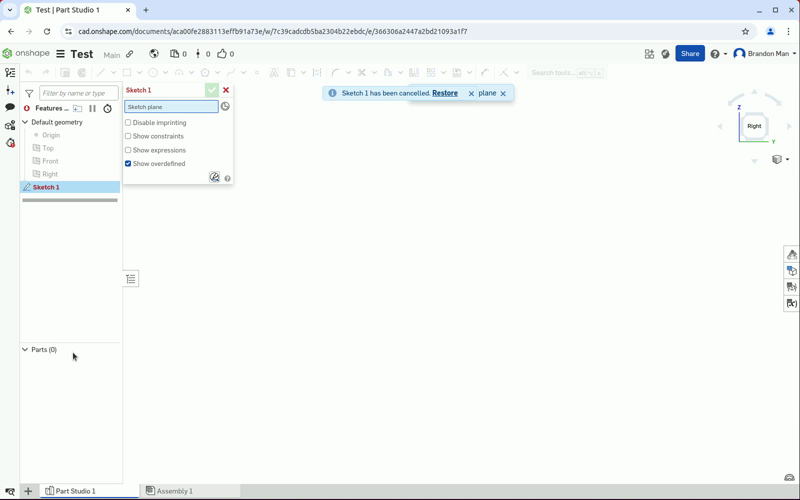
mouse_move(73, 176)
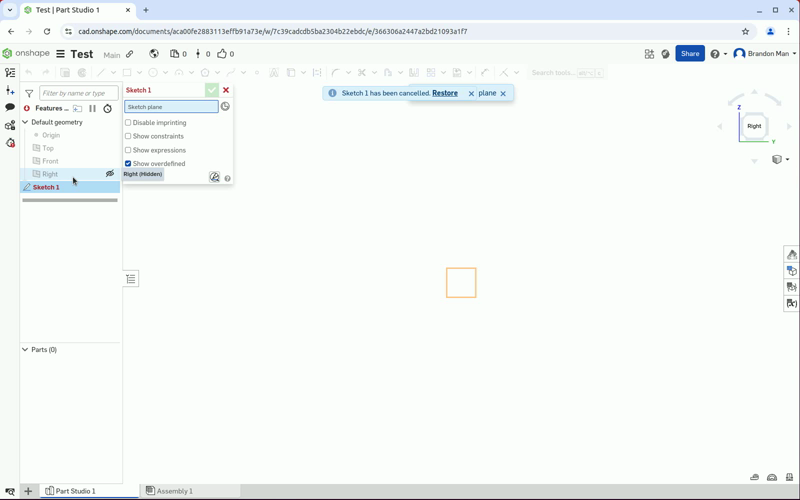
click(73, 176)
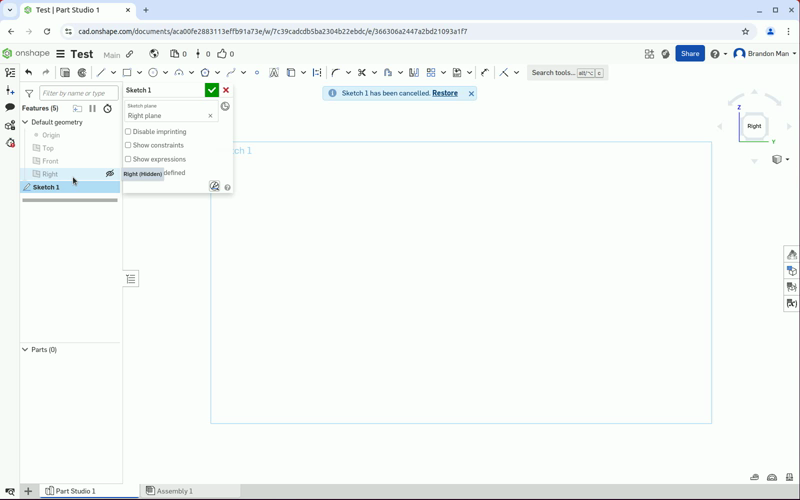
mouse_move(73, 352)
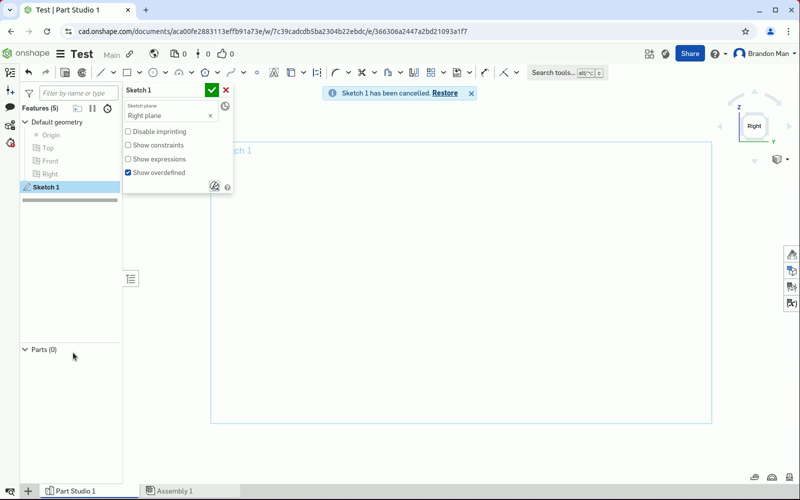
key(y)
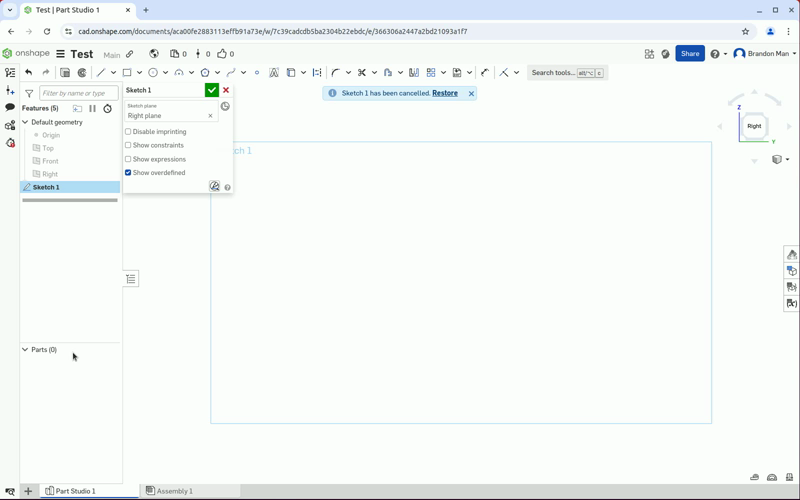
key(l)
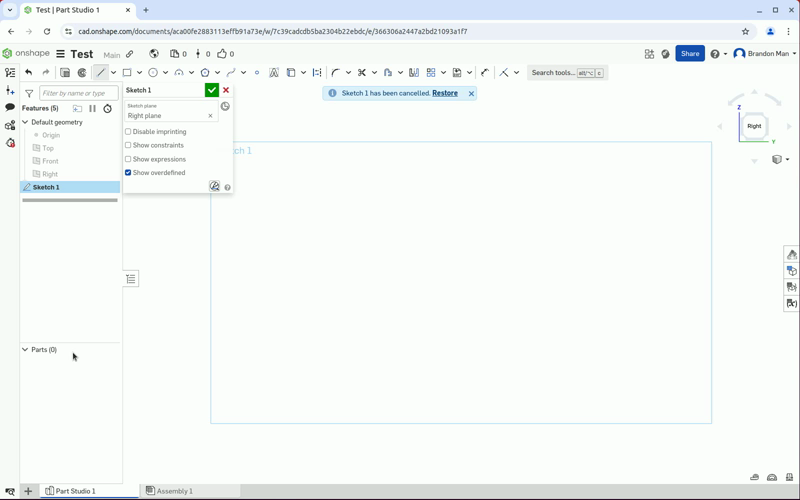
key_down(shift)
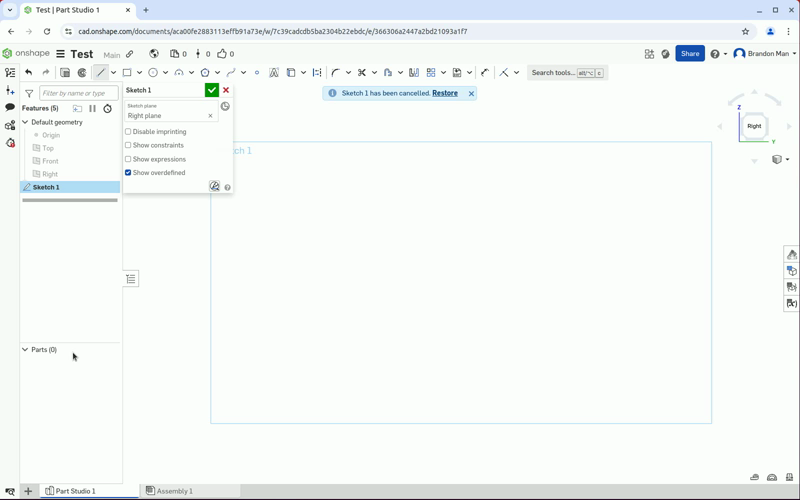
mouse_move(460, 290)
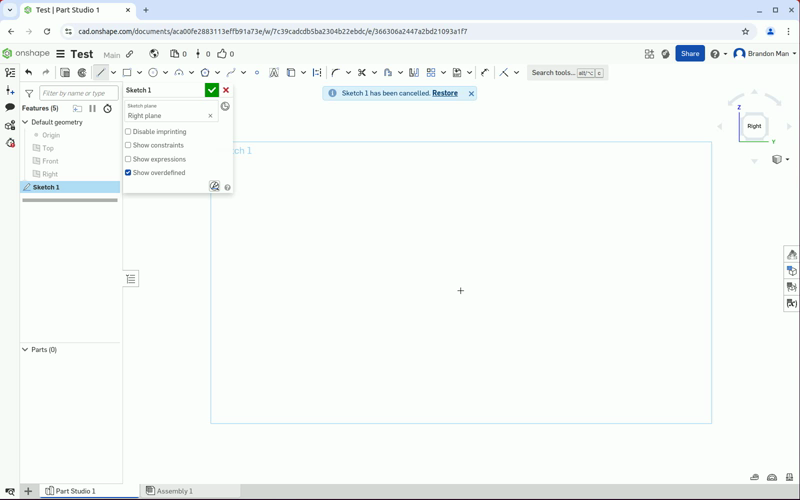
click(460, 290)
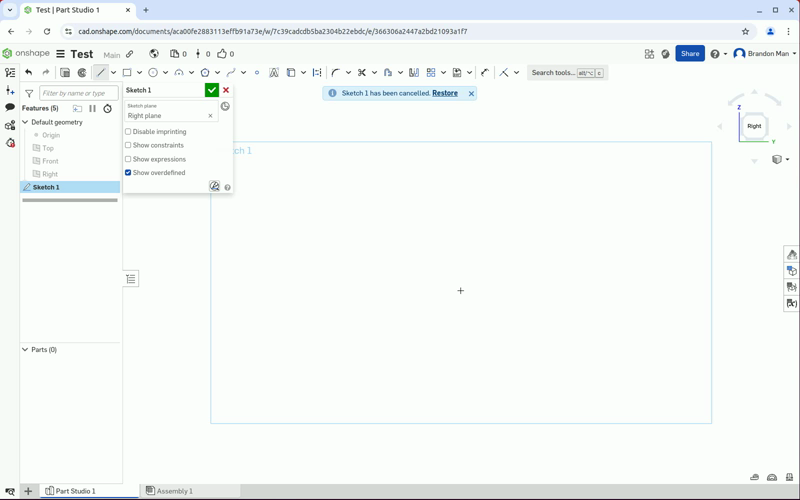
key_up(shift)
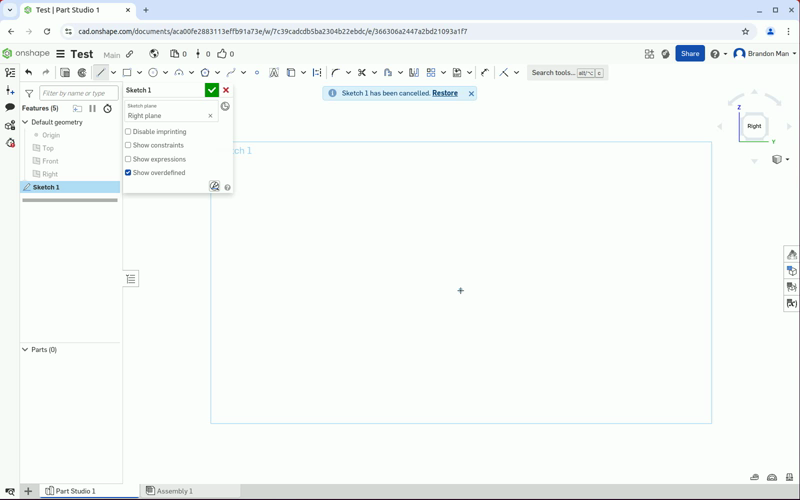
key_down(shift)
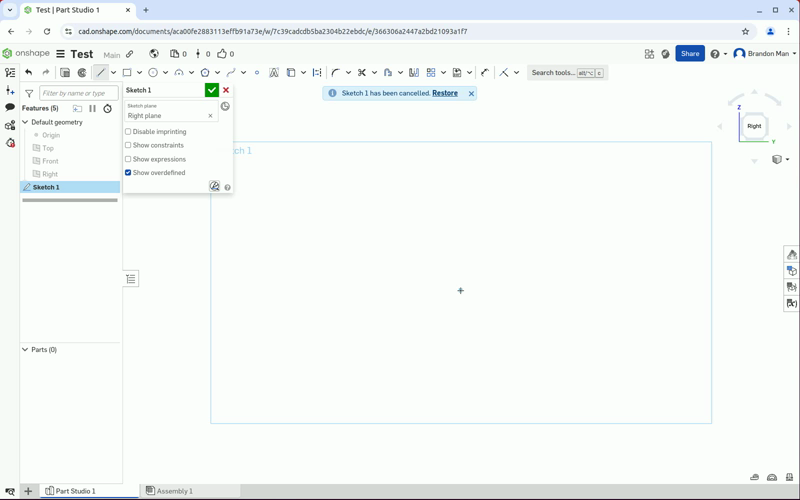
key_up(shift)
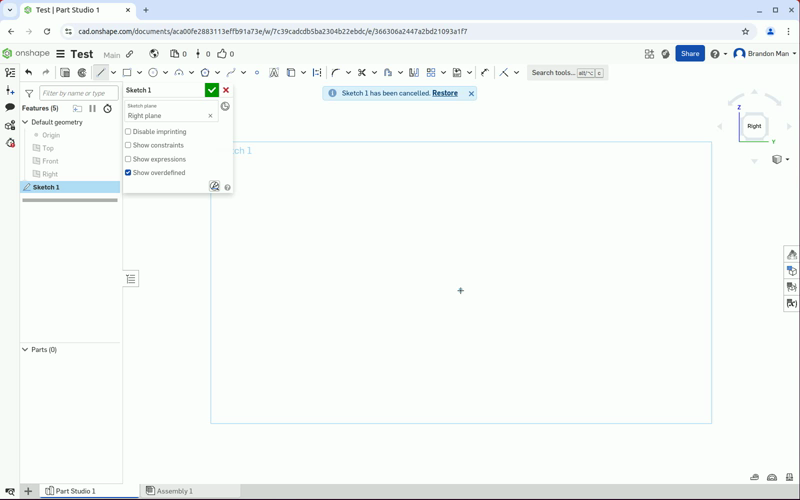
key_down(shift)
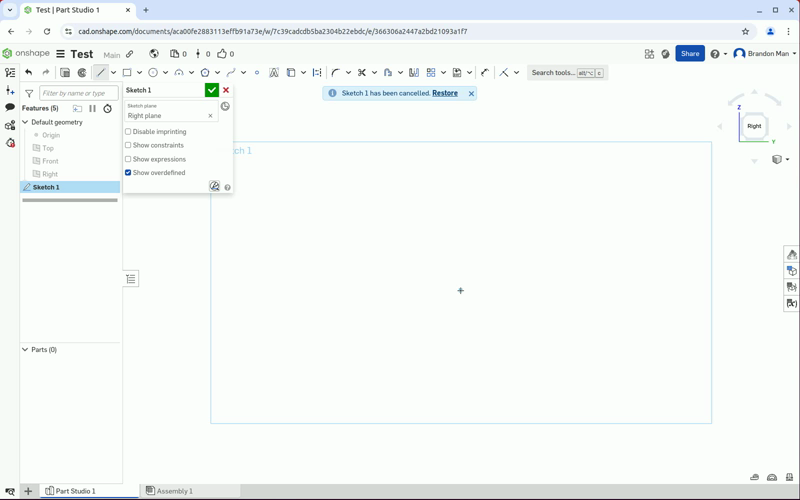
mouse_move(491, 290)
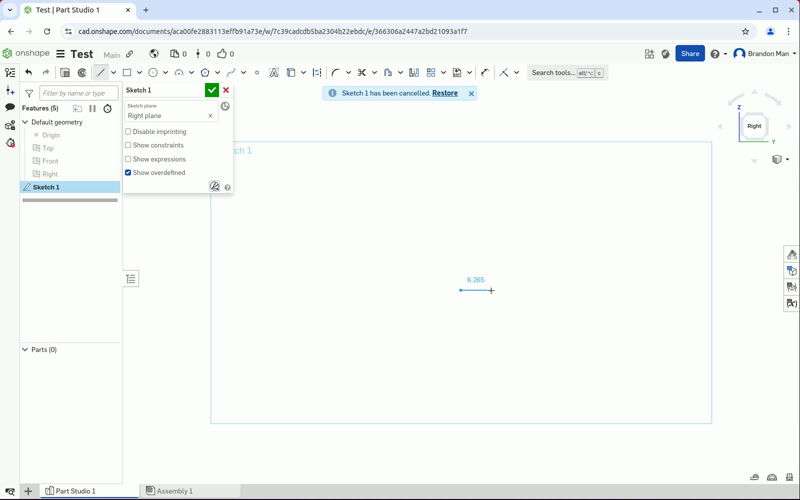
mouse_move(461, 282)
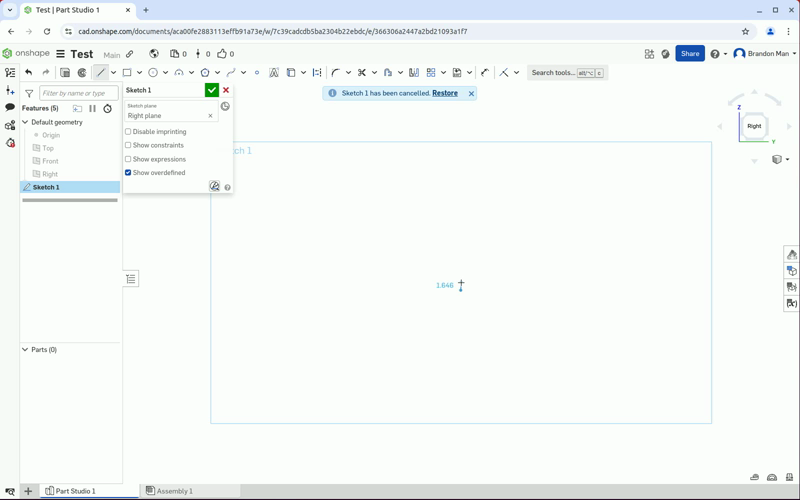
click(461, 282)
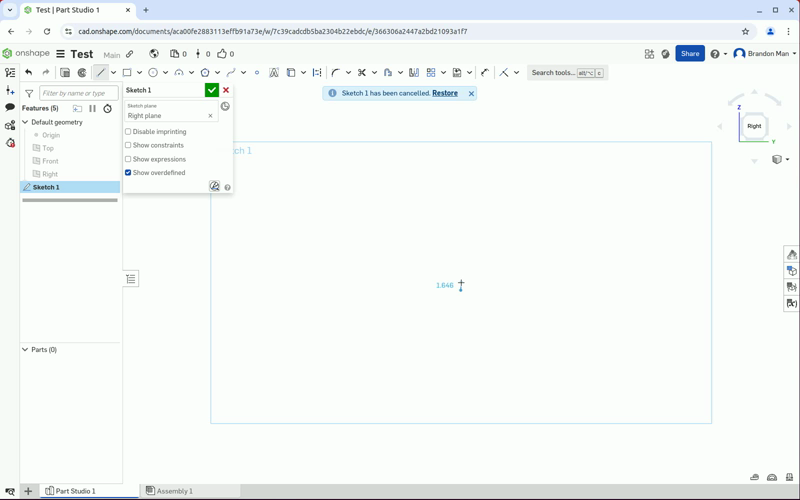
key_up(shift)
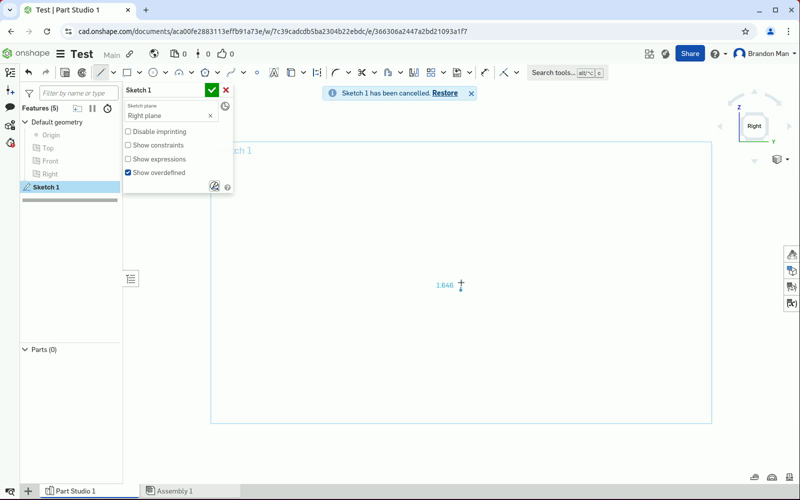
key_down(shift)
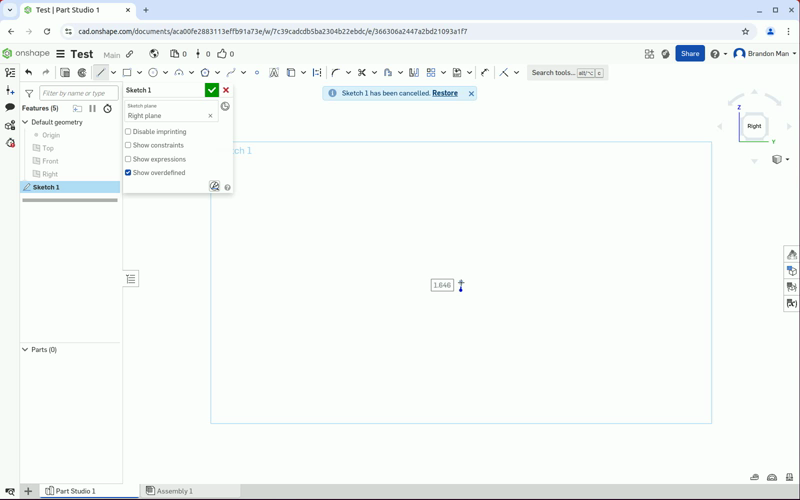
mouse_move(491, 282)
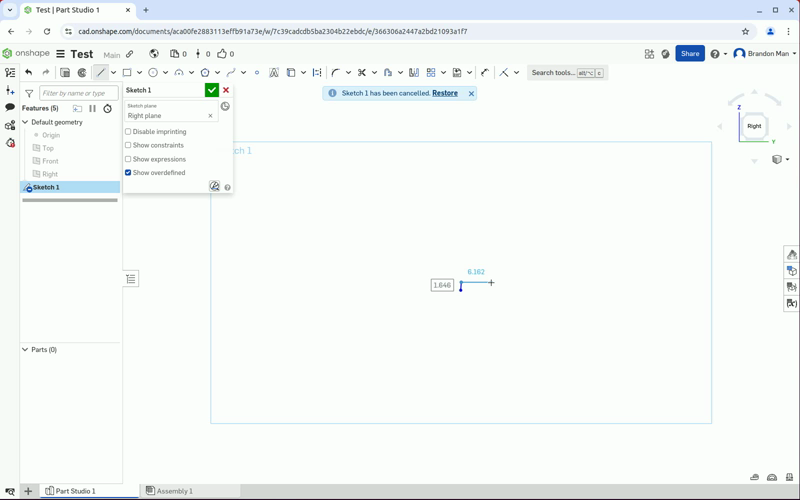
mouse_move(468, 282)
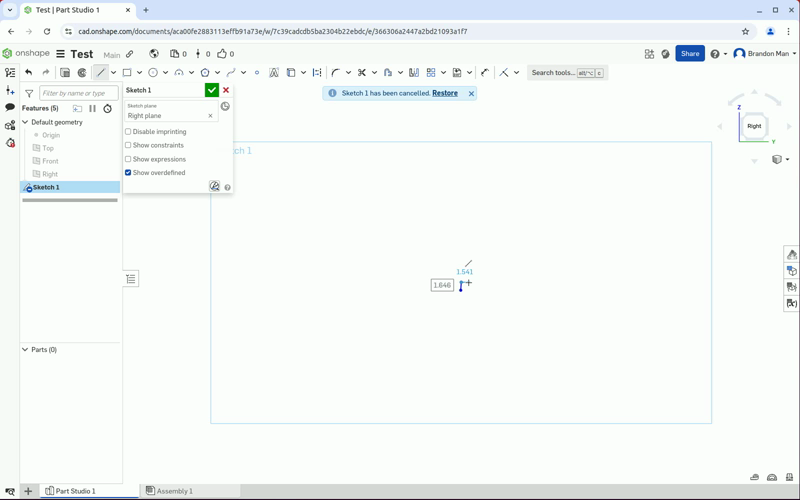
click(468, 282)
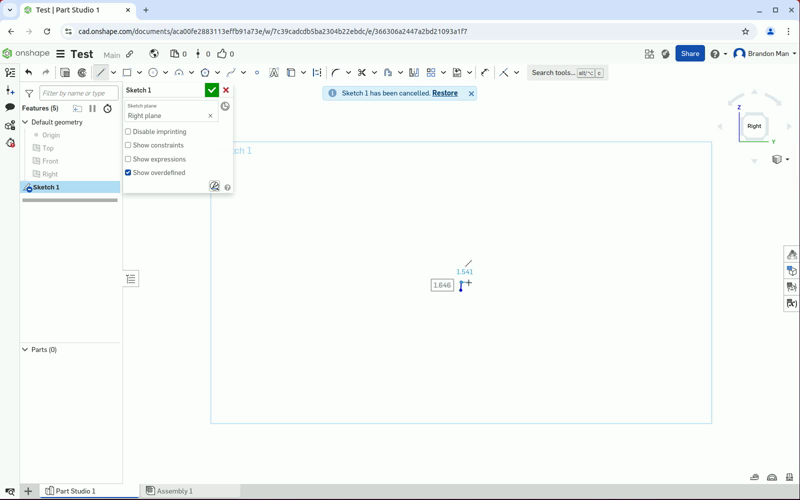
key_up(shift)
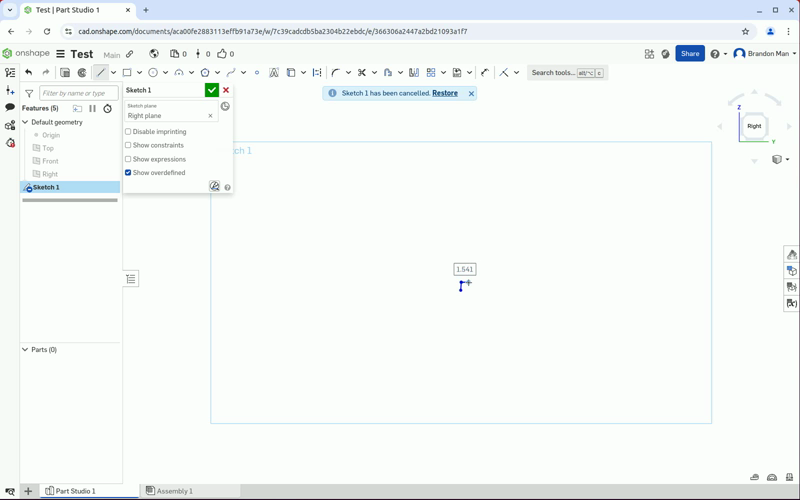
key_down(shift)
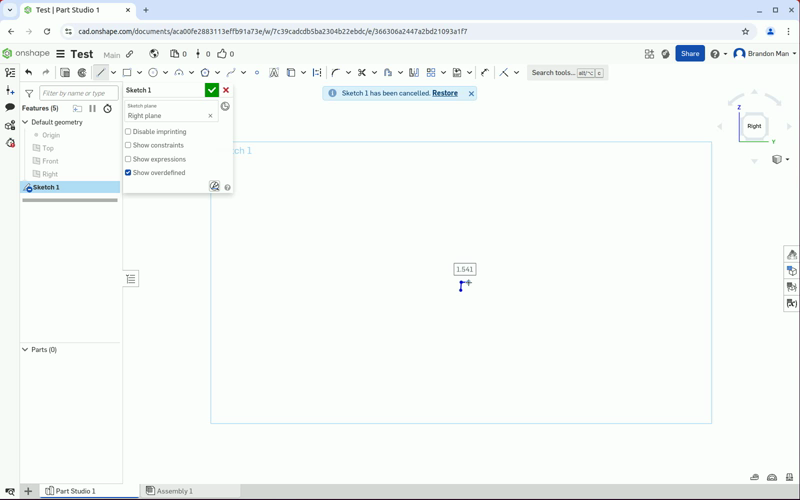
key_up(shift)
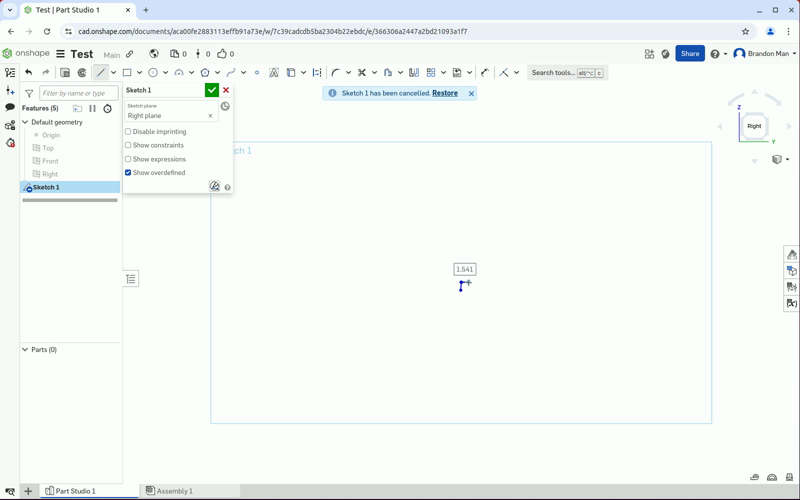
key_down(shift)
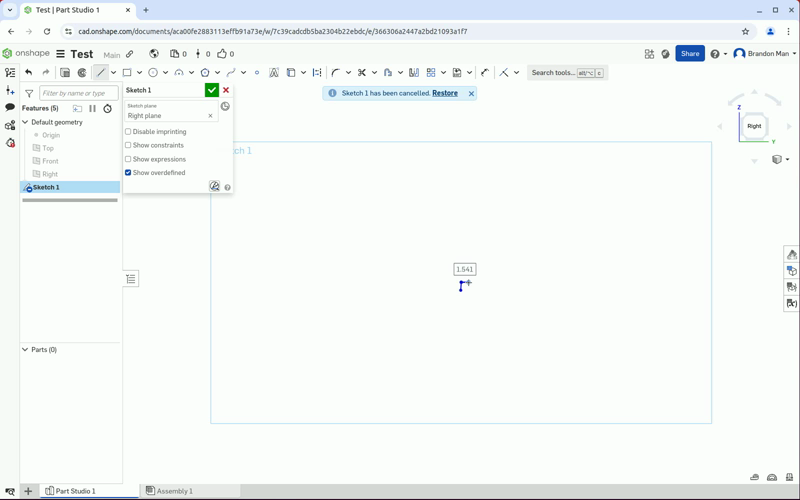
mouse_move(498, 281)
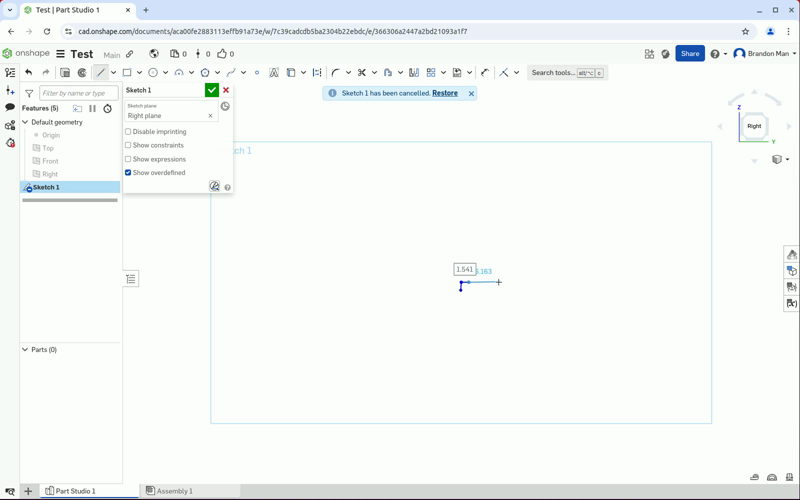
mouse_move(460, 281)
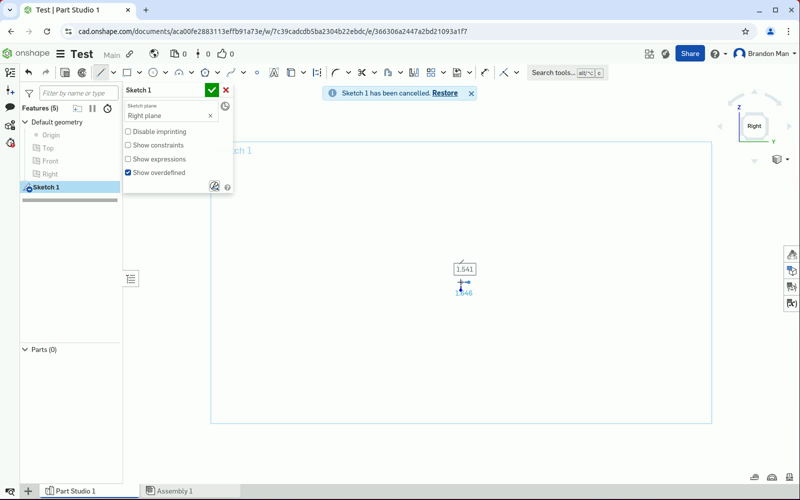
click(460, 281)
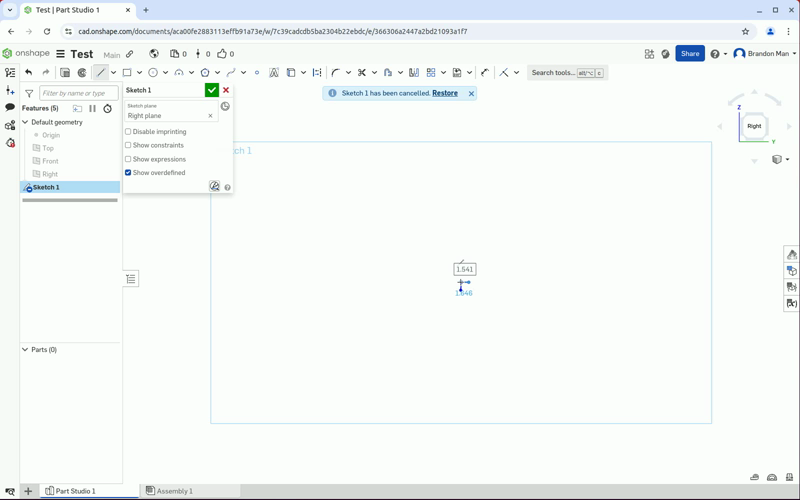
key_up(shift)
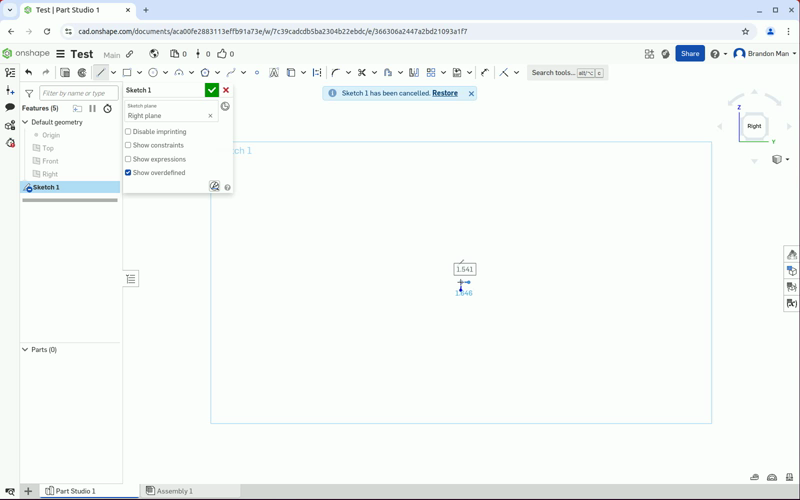
mouse_move(490, 281)
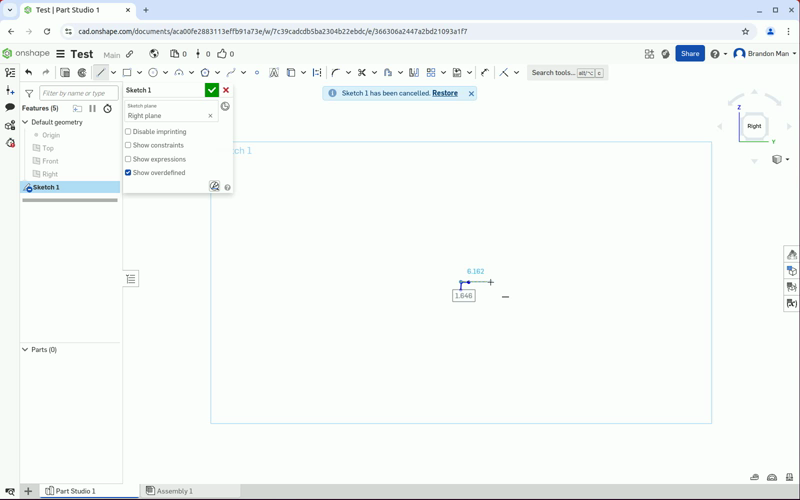
key_down(shift)
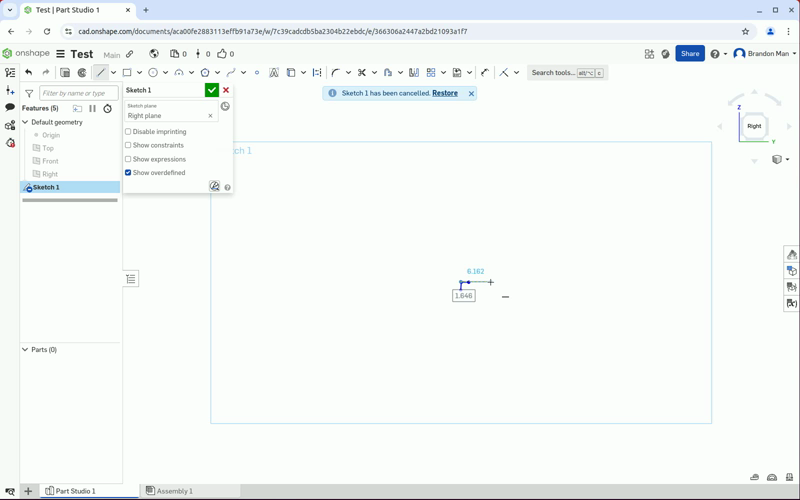
mouse_move(460, 290)
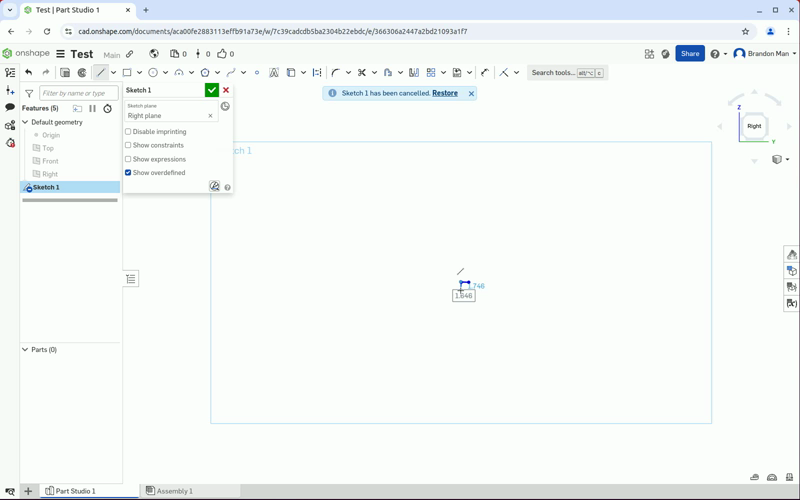
key_up(shift)
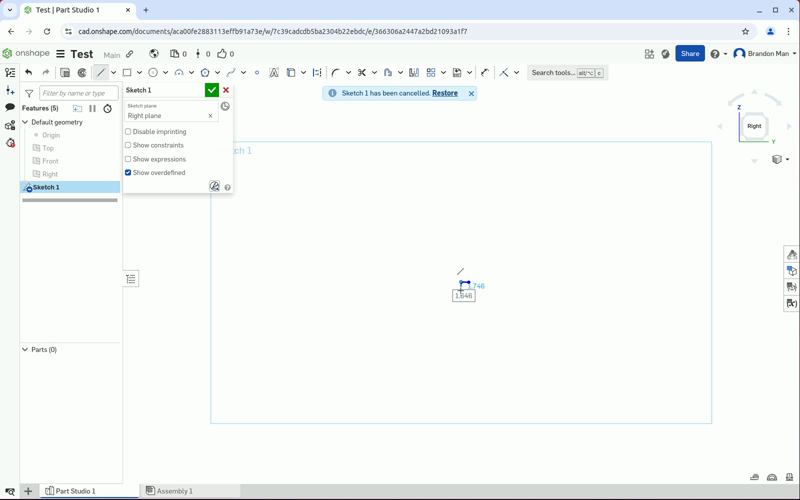
click(460, 290)
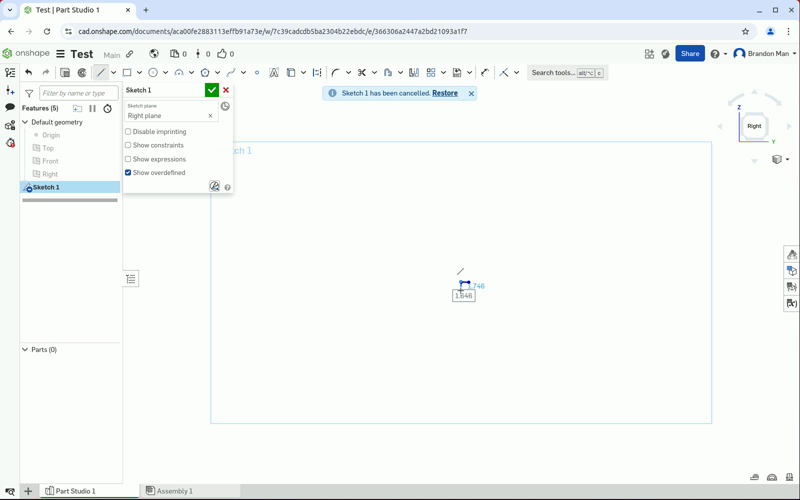
key(esc)
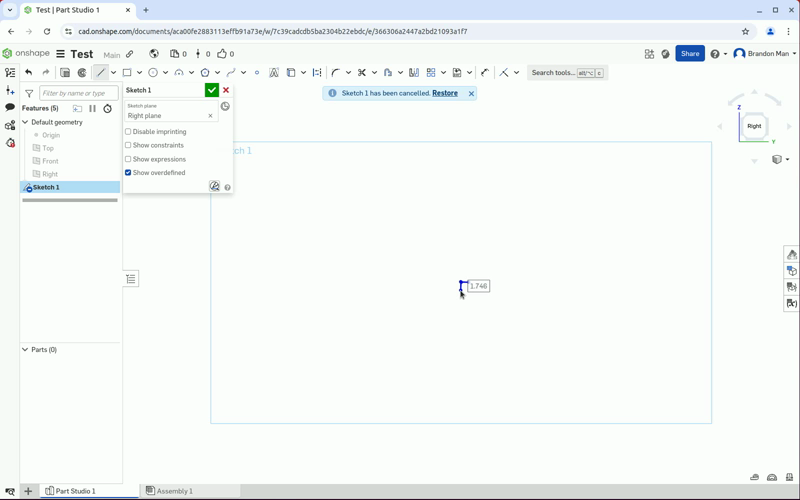
mouse_move(467, 281)
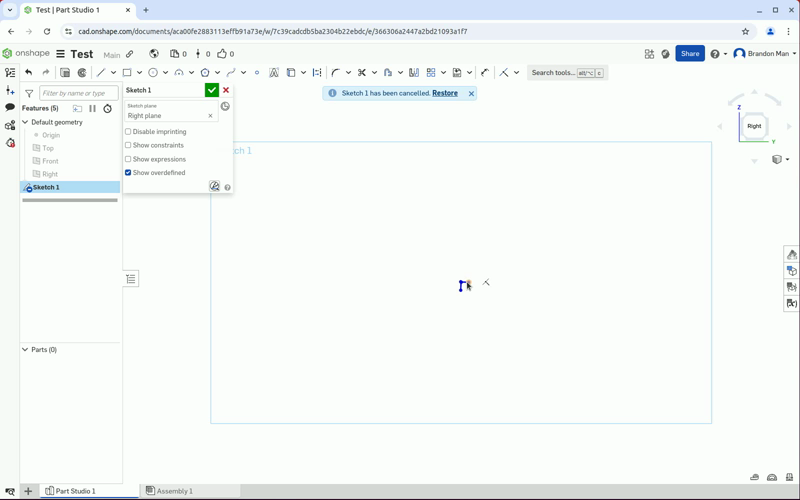
scroll(6)
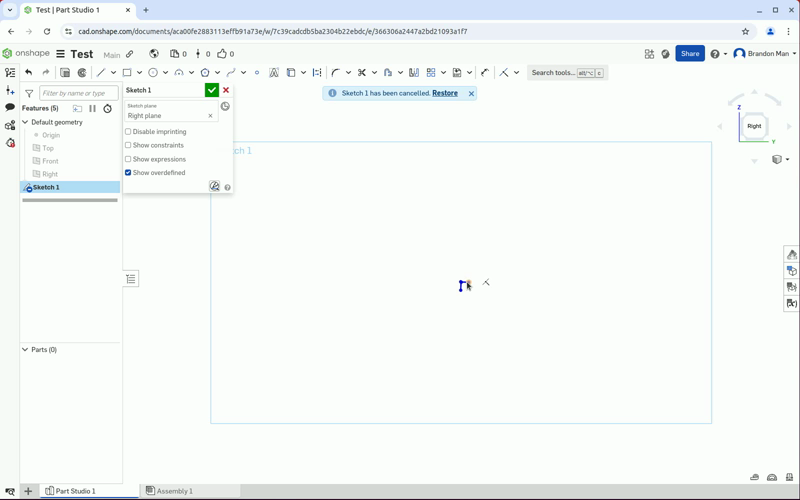
scroll(6)
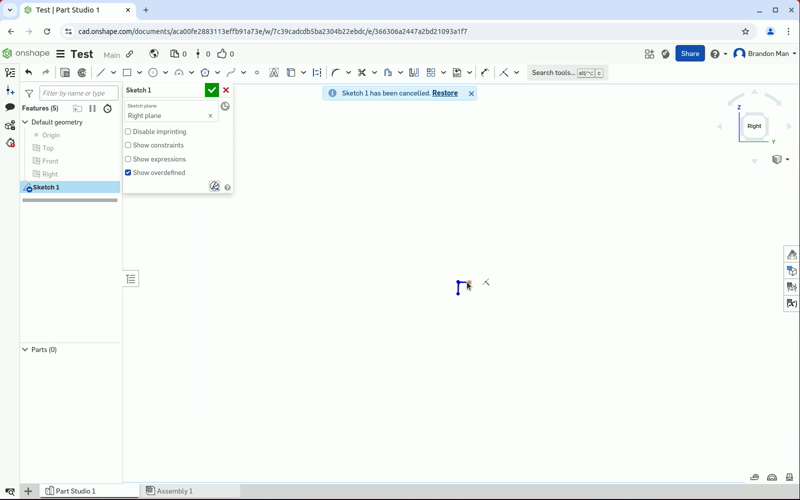
scroll(6)
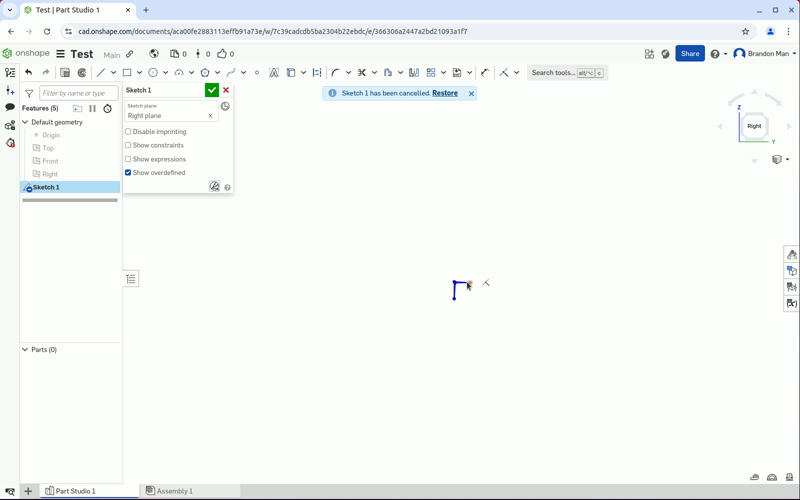
scroll(6)
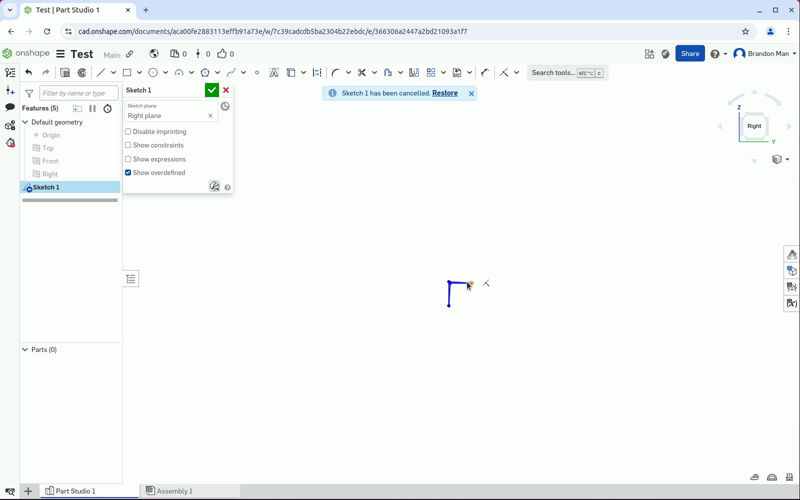
scroll(6)
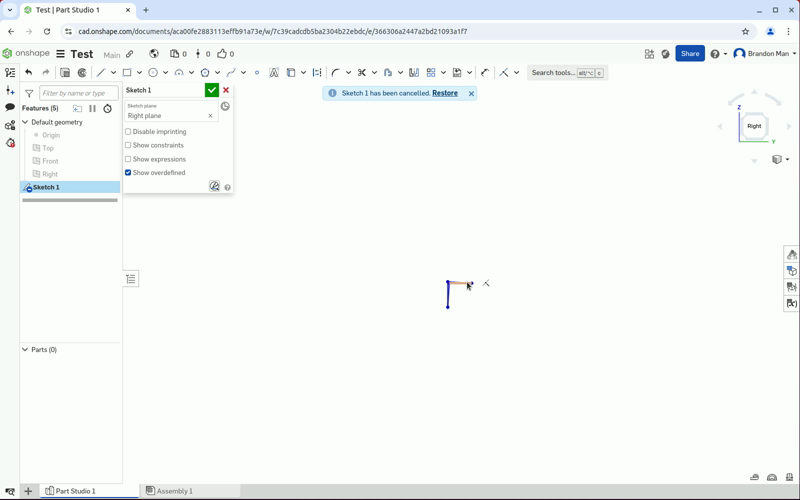
scroll(6)
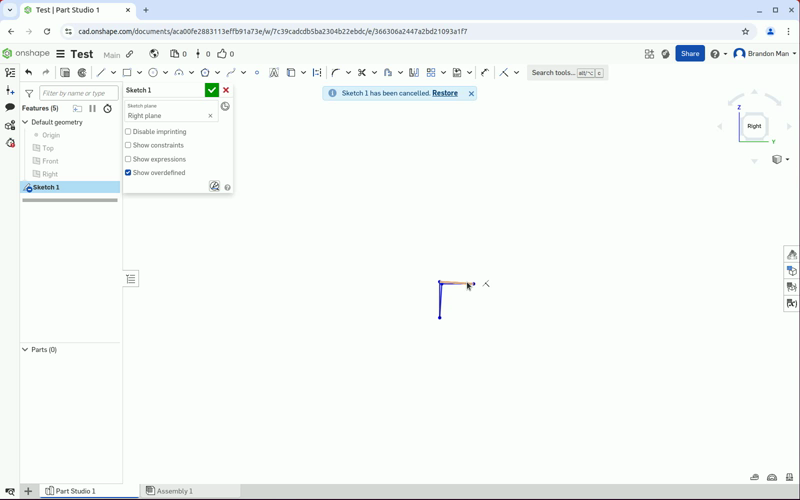
scroll(6)
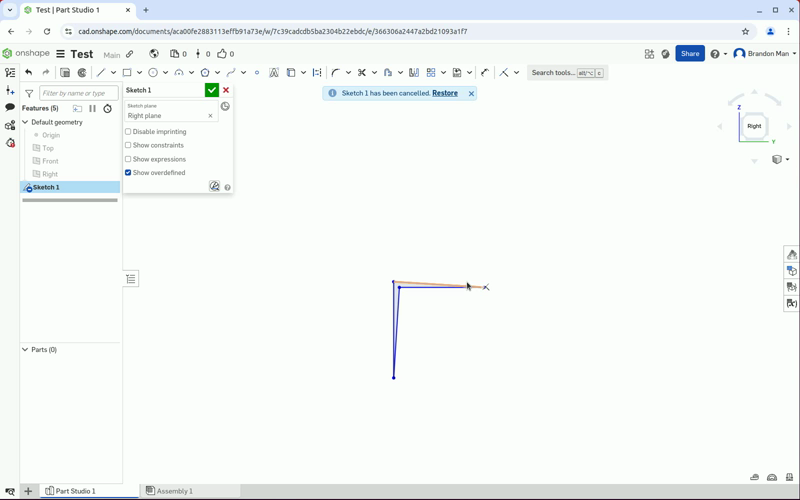
click(467, 281)
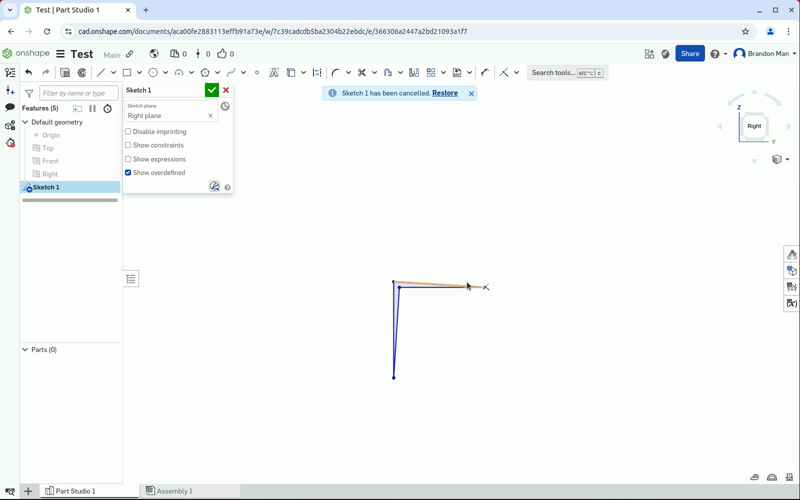
scroll(-6)
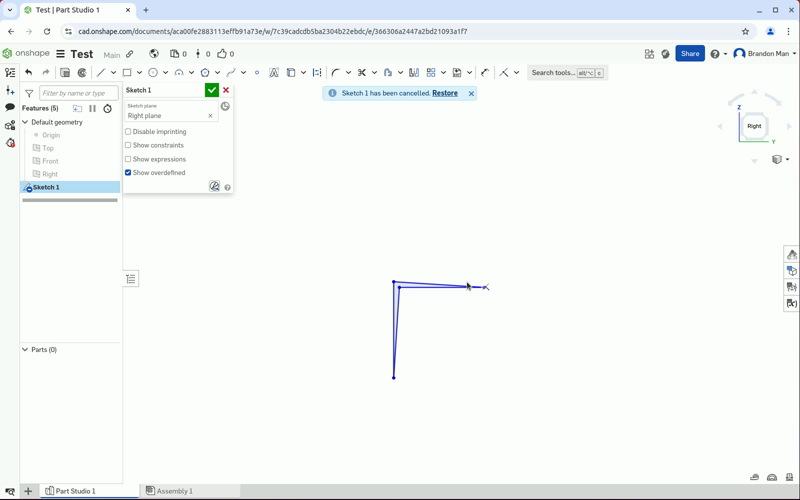
scroll(-6)
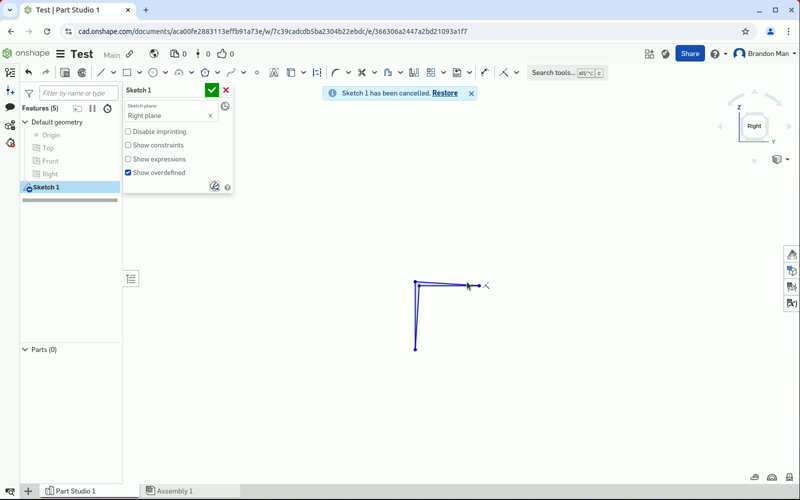
scroll(-6)
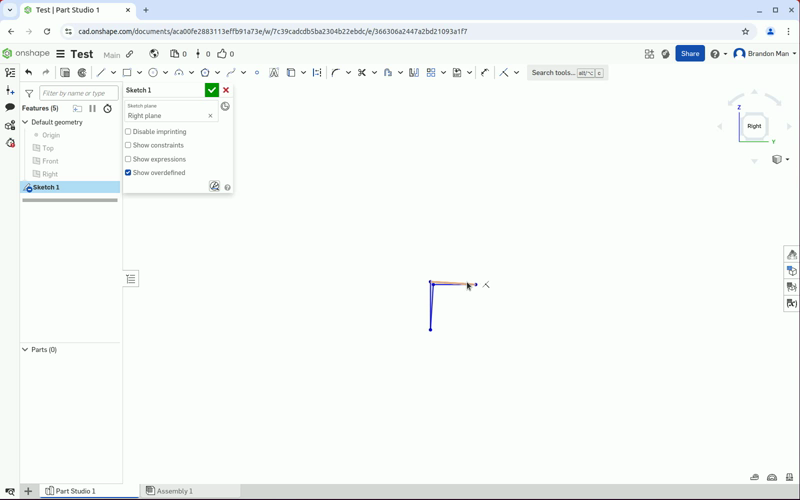
scroll(-6)
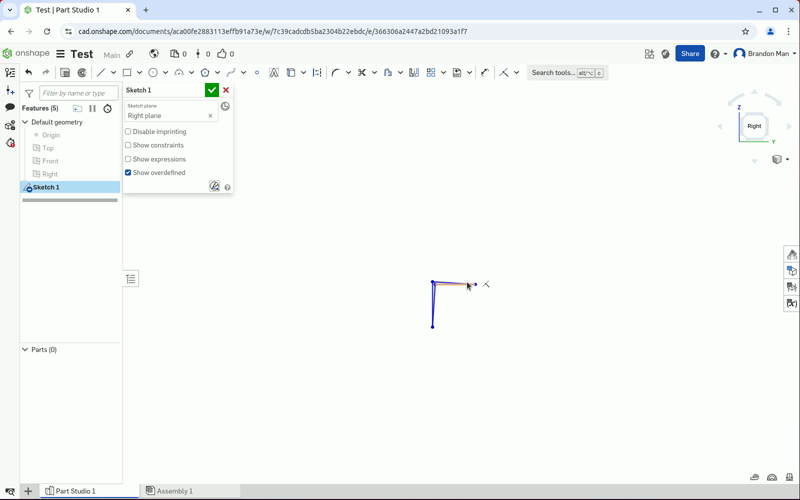
scroll(-6)
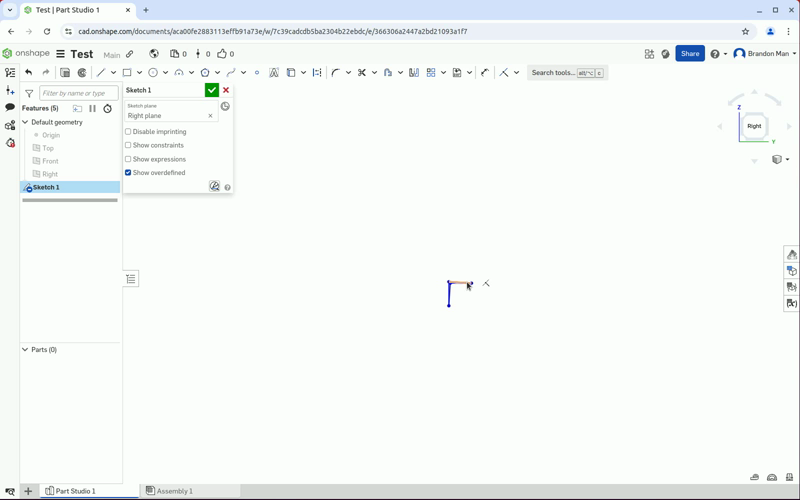
scroll(-6)
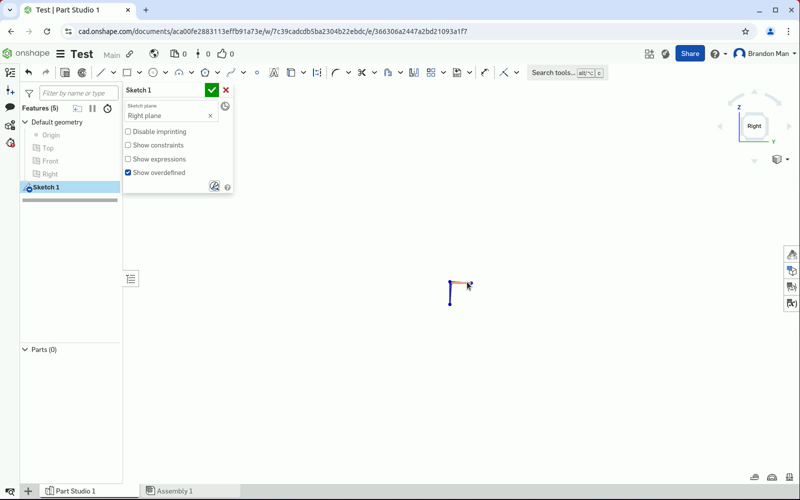
scroll(-6)
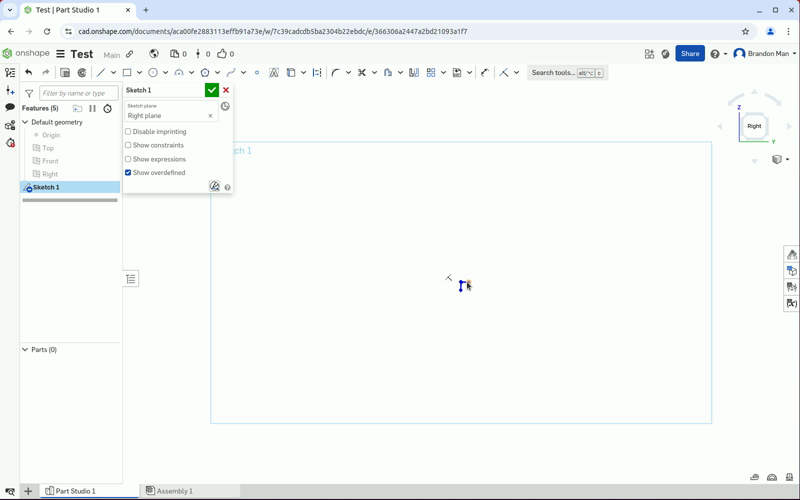
mouse_move(73, 352)
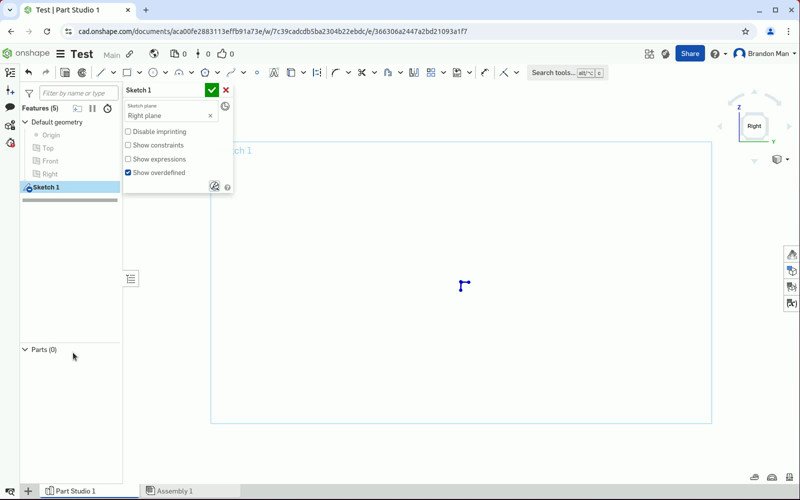
key(shift+y)
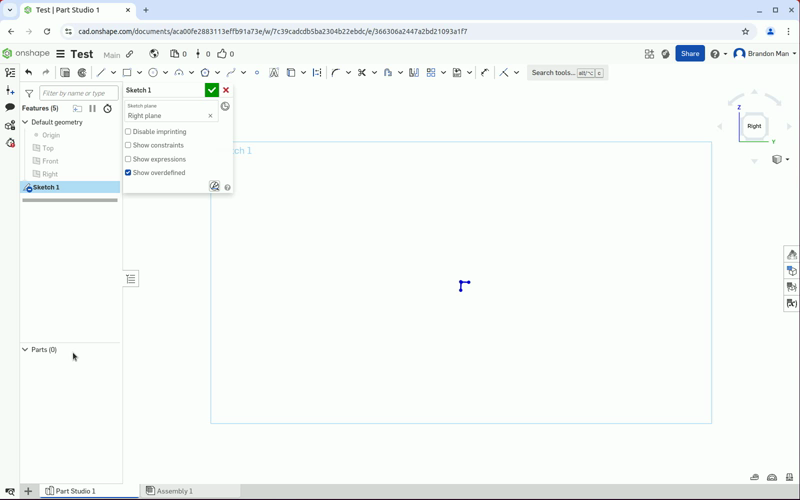
key(shift+e)
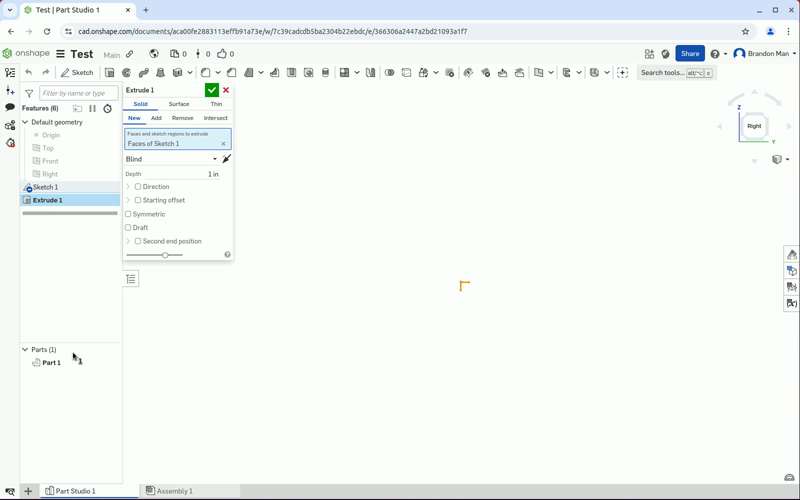
mouse_move(143, 106)
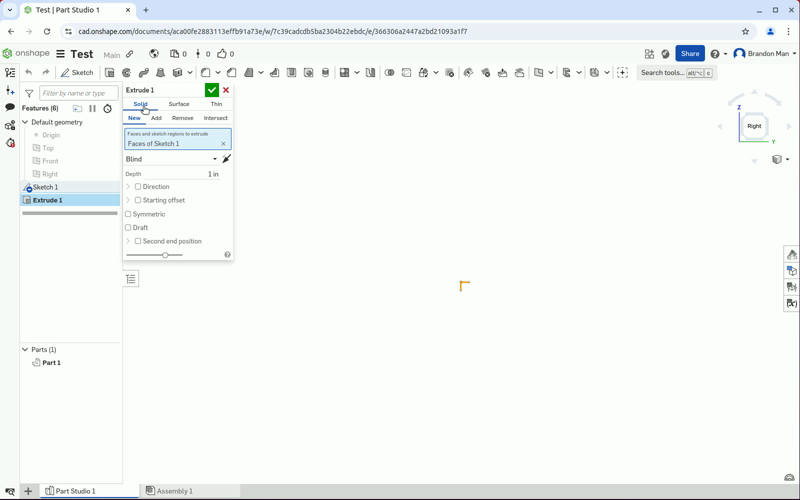
click(143, 106)
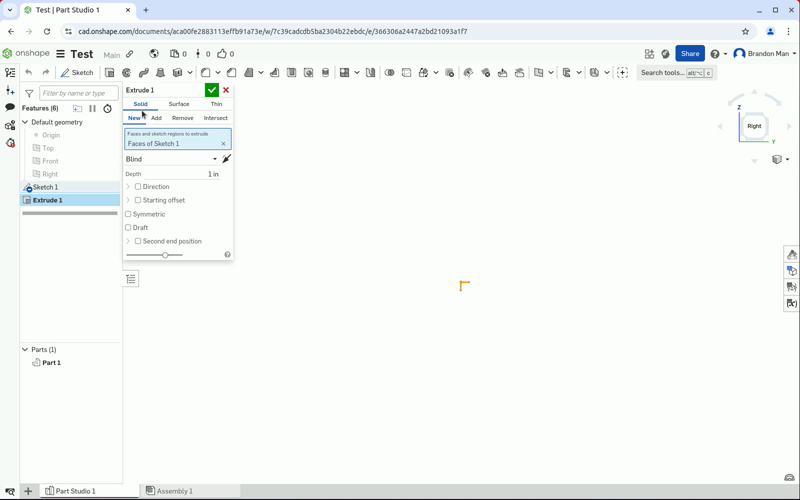
mouse_move(137, 120)
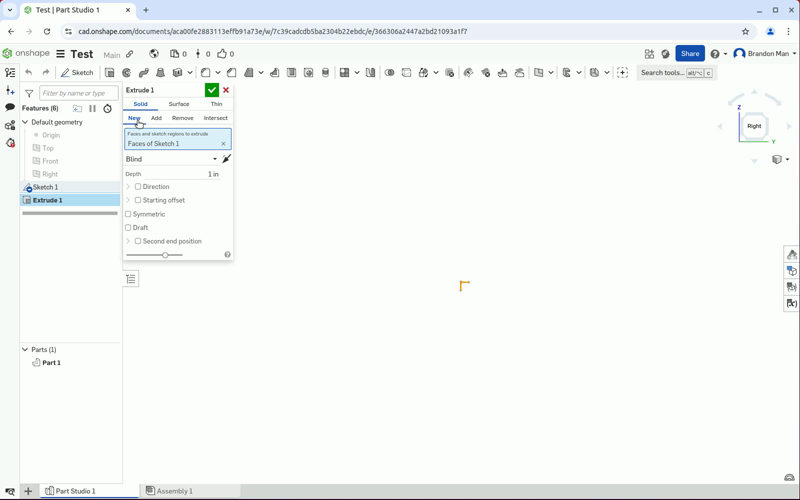
click(137, 120)
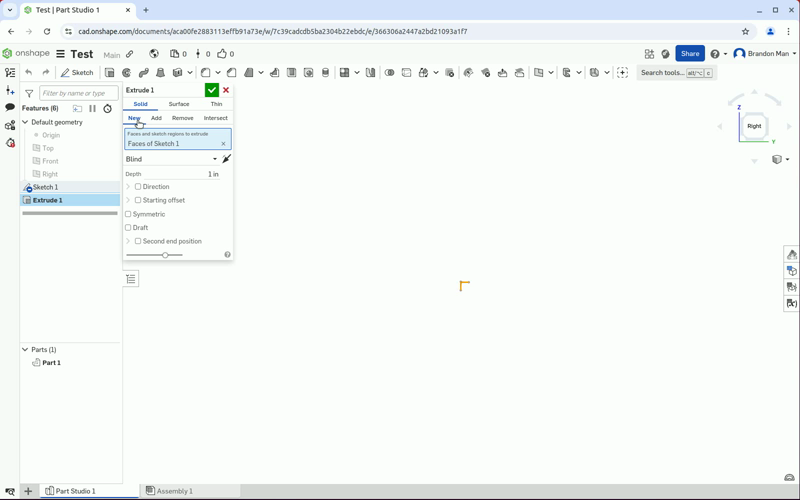
key(tab, 4)
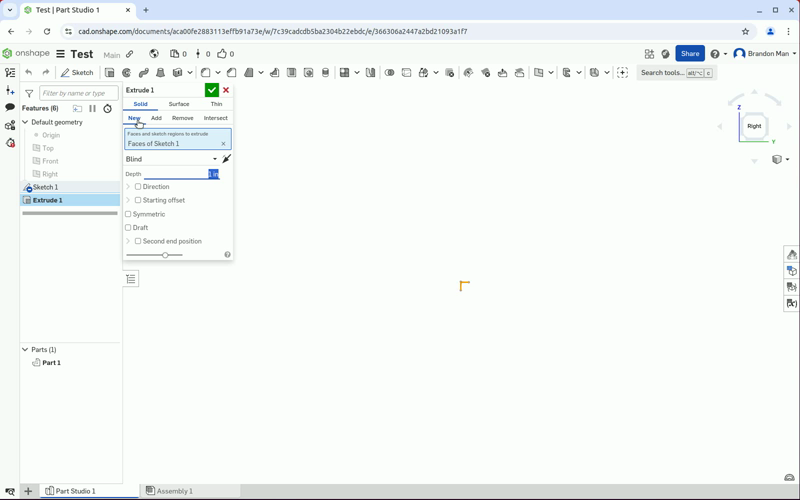
text(1.444)
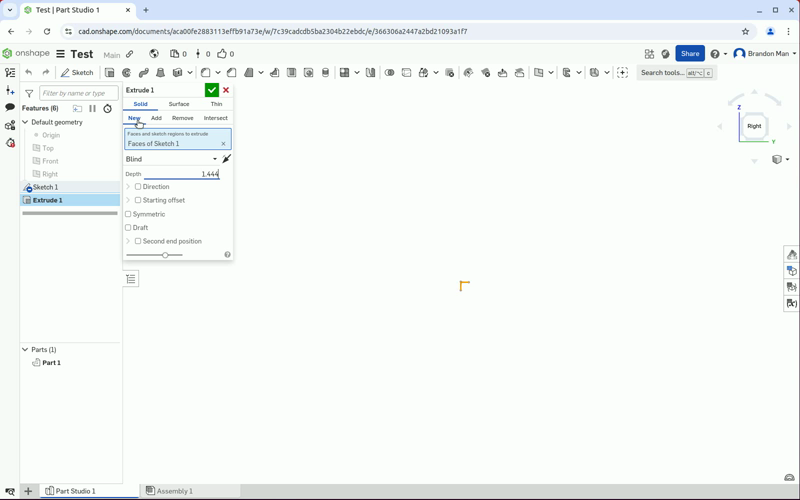
key(tab, 3)
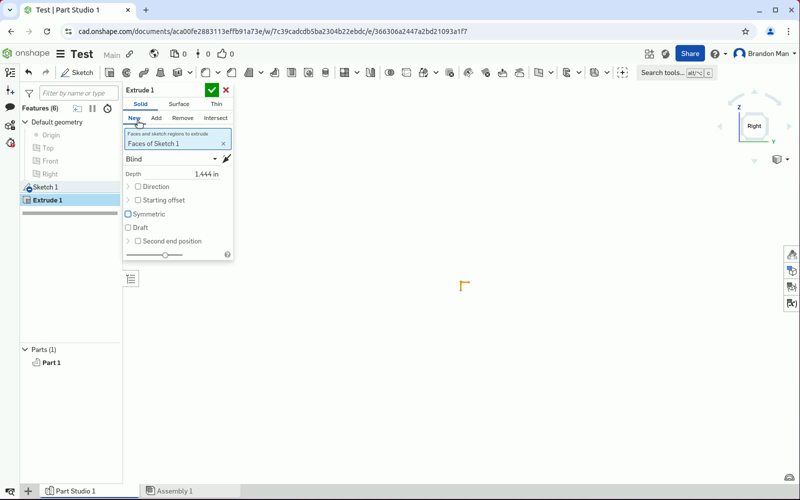
key(space)
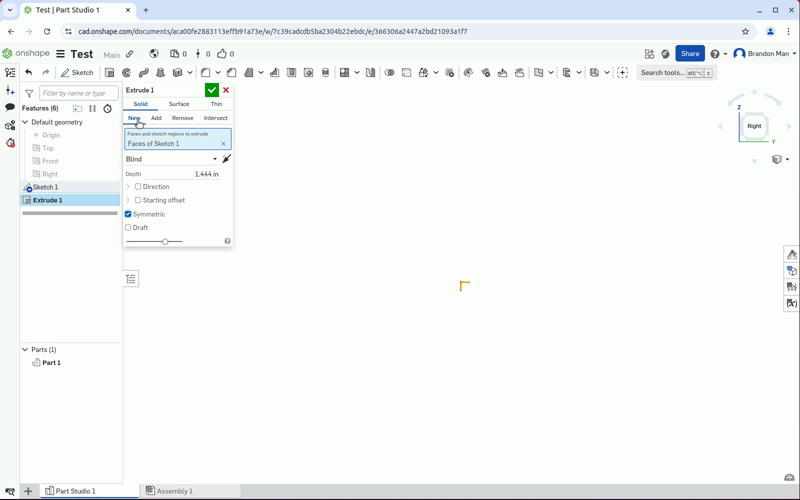
key(enter)
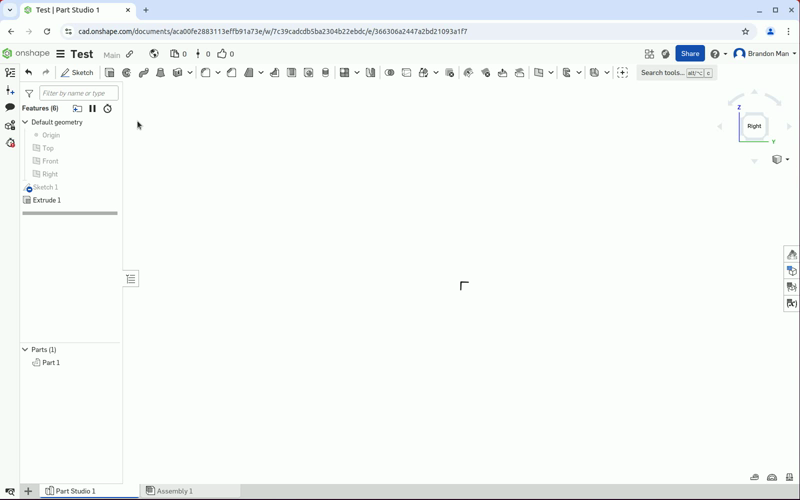
key(shift+h)
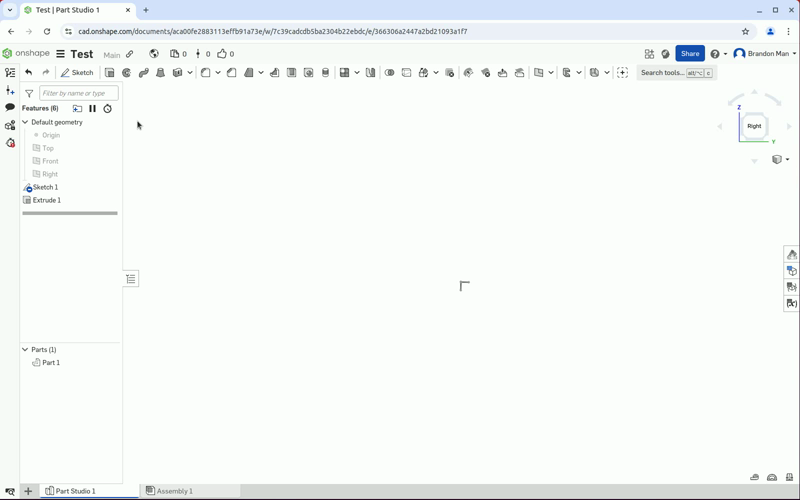
key(shift+h)
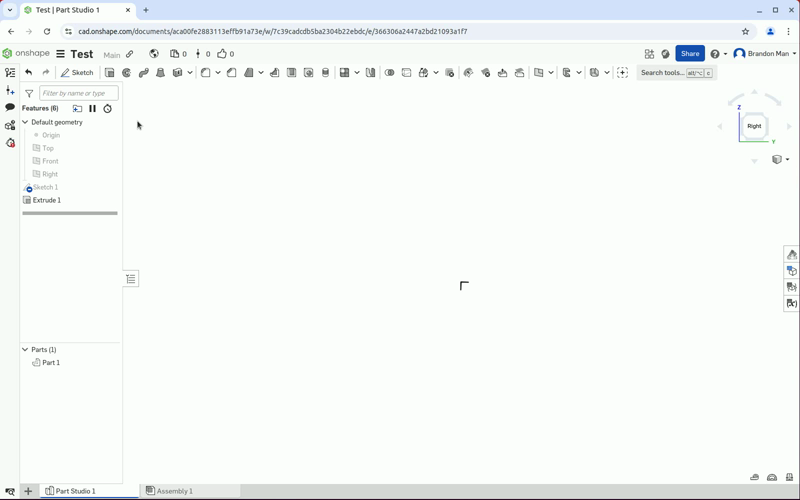
mouse_move(73, 189)
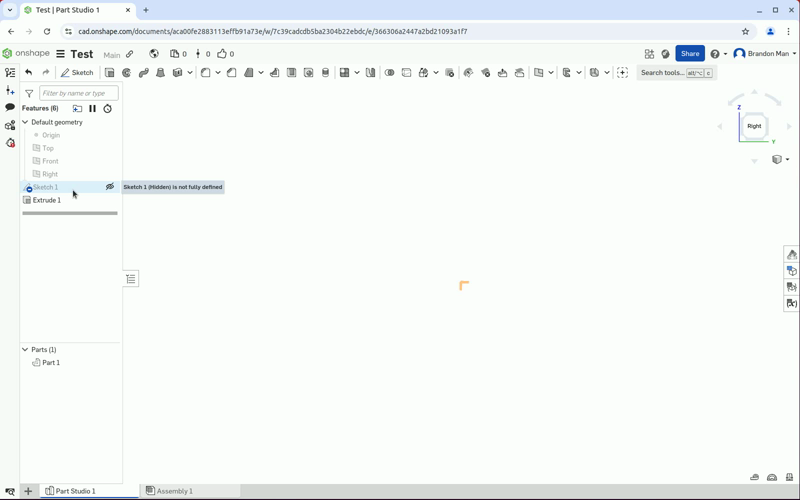
click(73, 189)
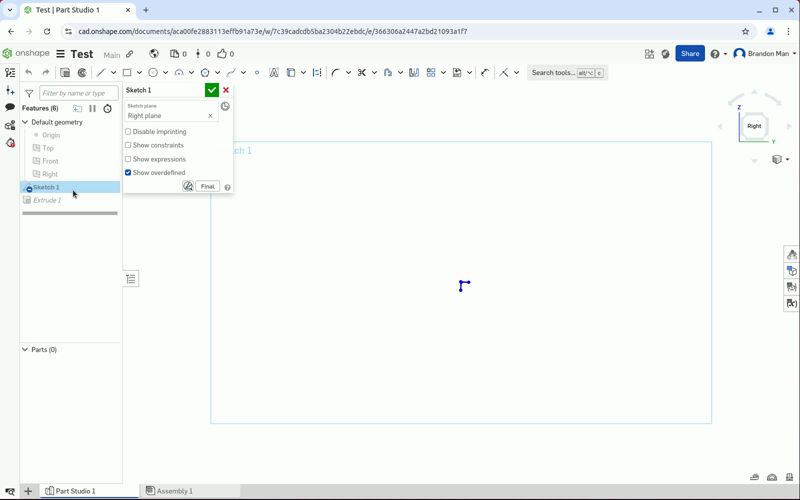
mouse_move(229, 92)
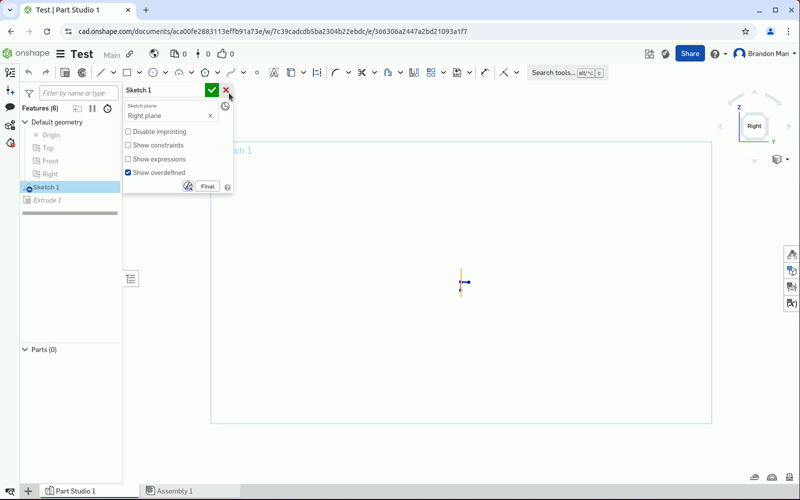
click(229, 92)
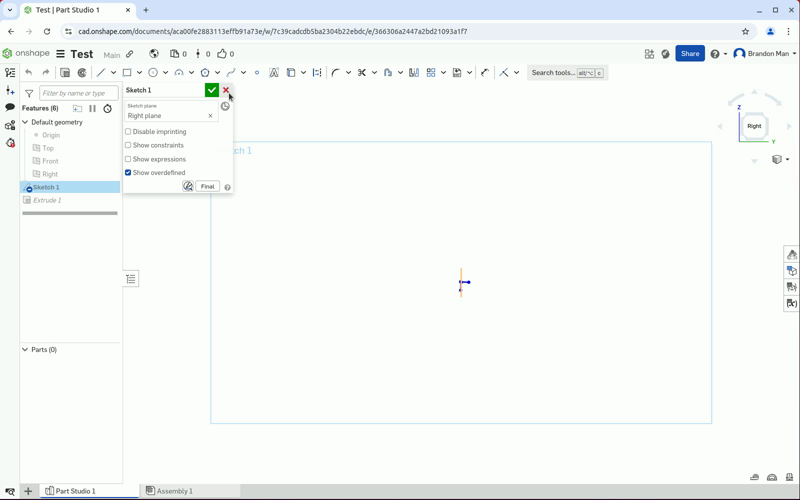
key(shift+s)
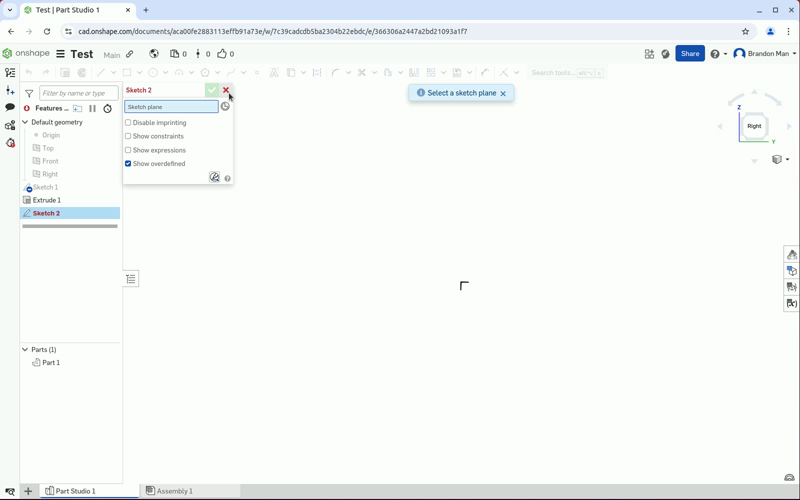
mouse_move(73, 176)
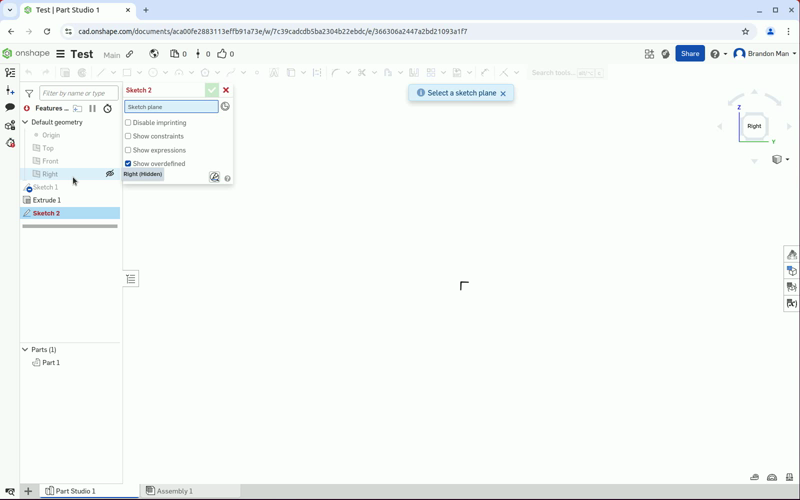
click(73, 176)
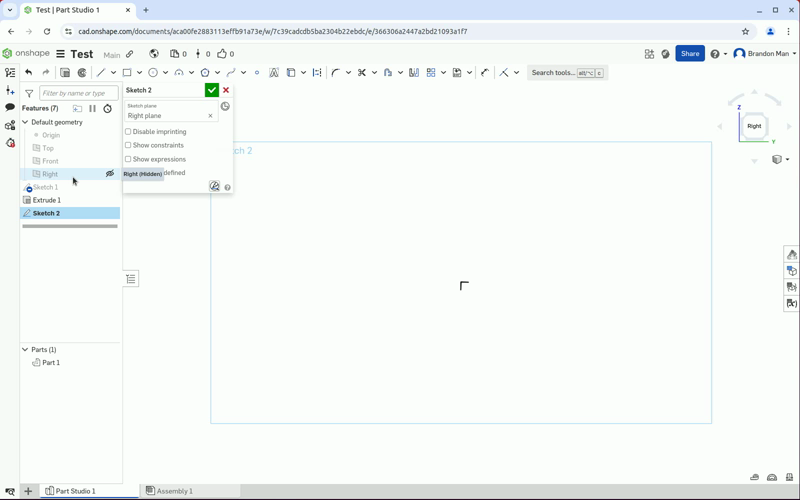
mouse_move(73, 352)
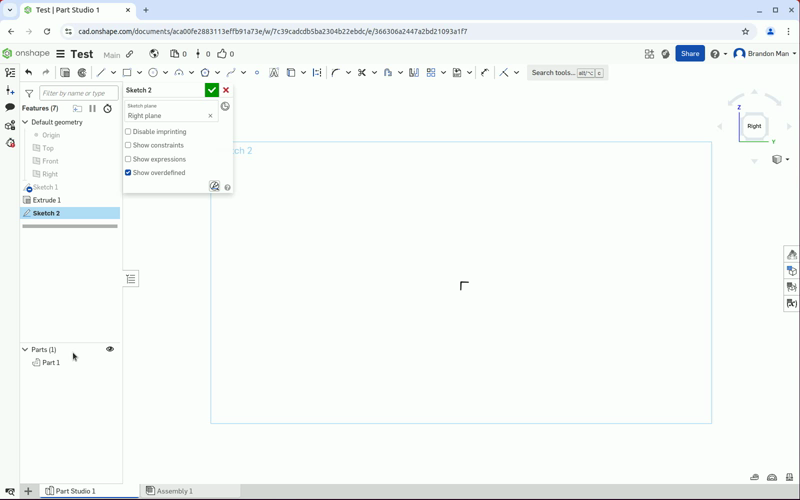
key(y)
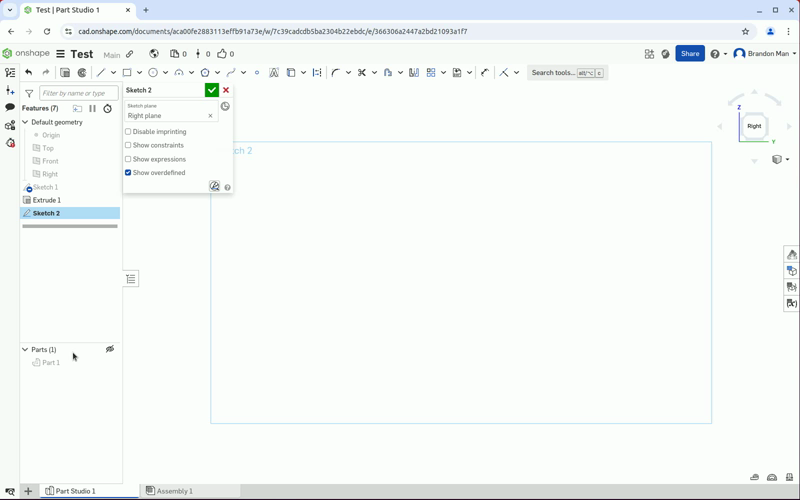
key(l)
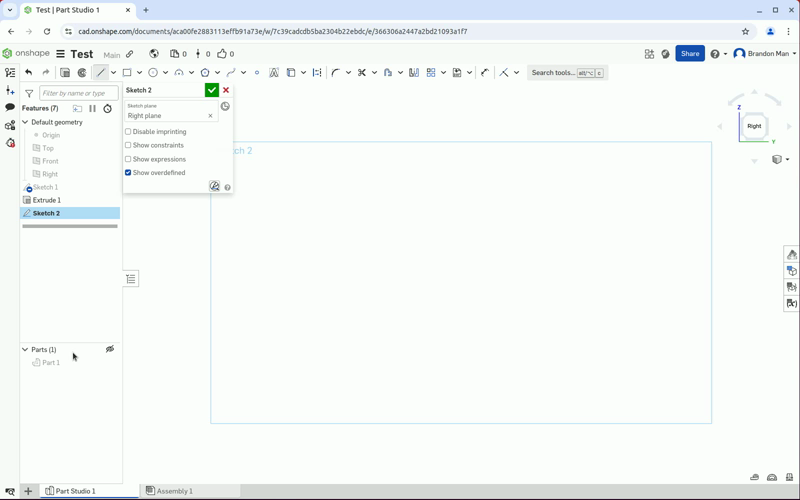
key_down(shift)
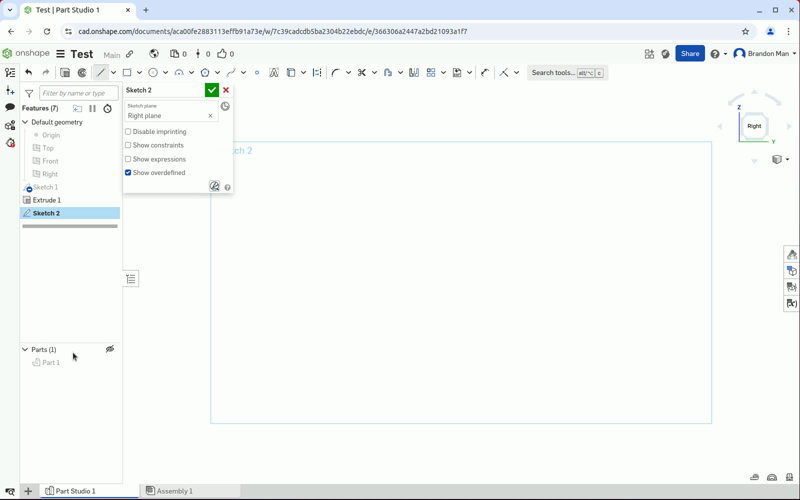
mouse_move(460, 287)
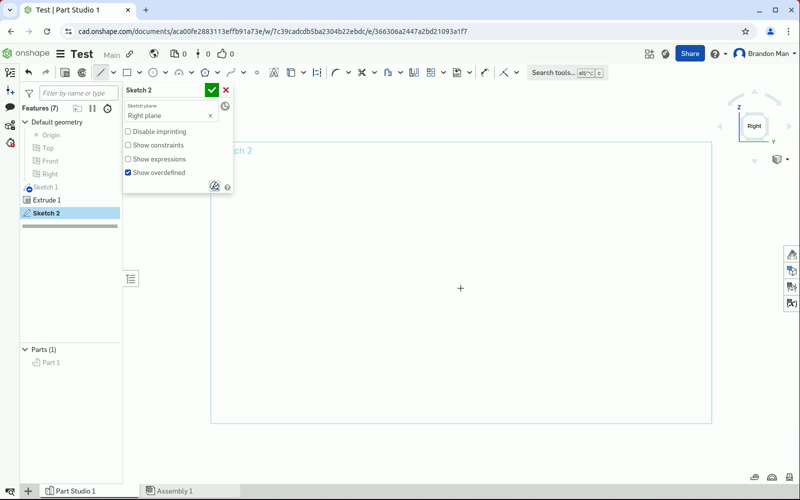
click(460, 287)
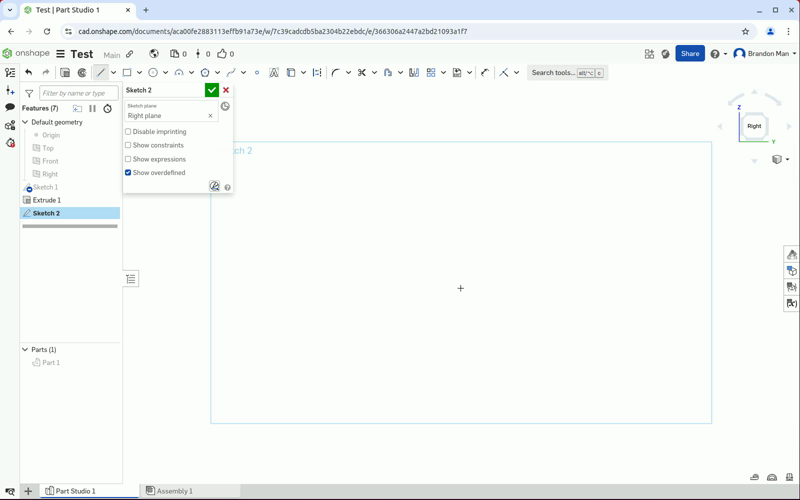
key_up(shift)
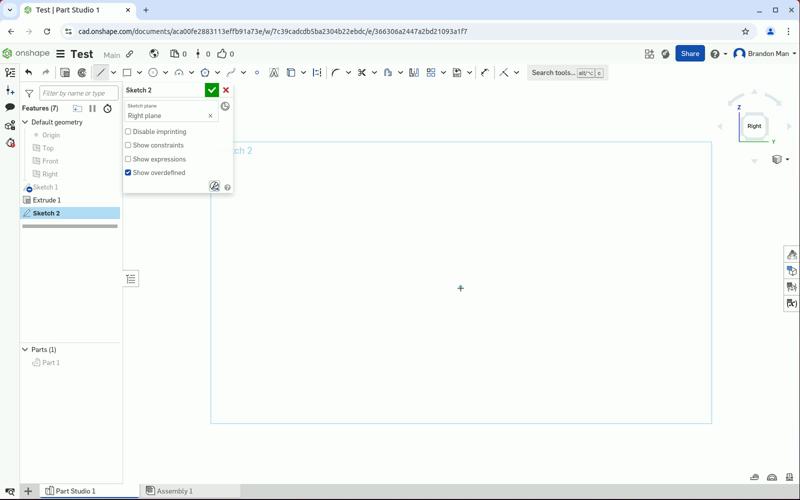
key_down(shift)
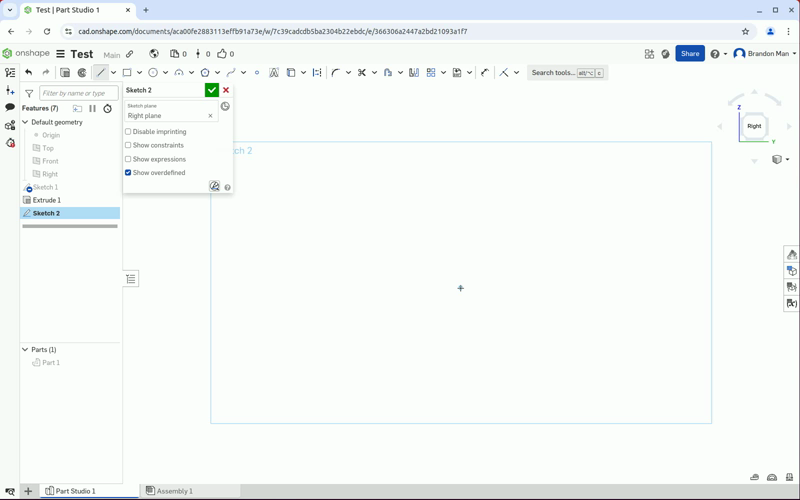
mouse_move(490, 287)
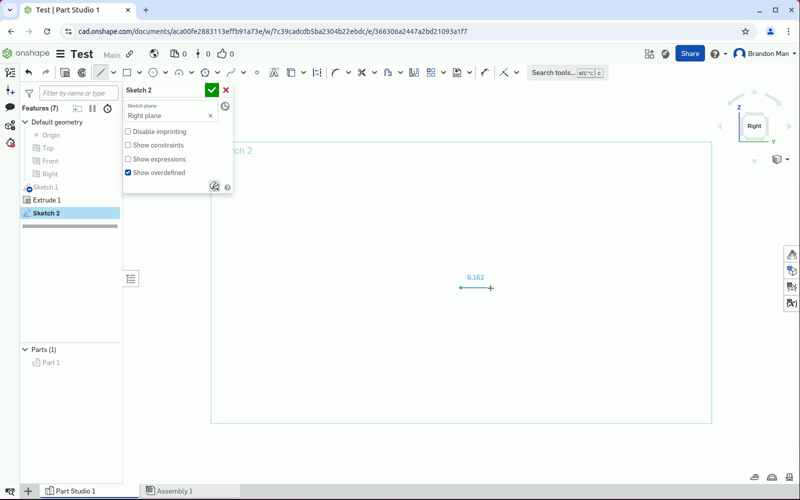
mouse_move(467, 287)
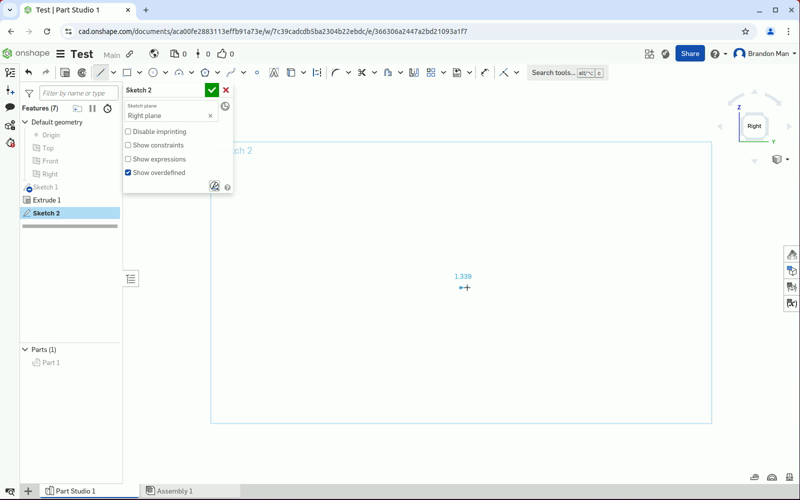
scroll(6)
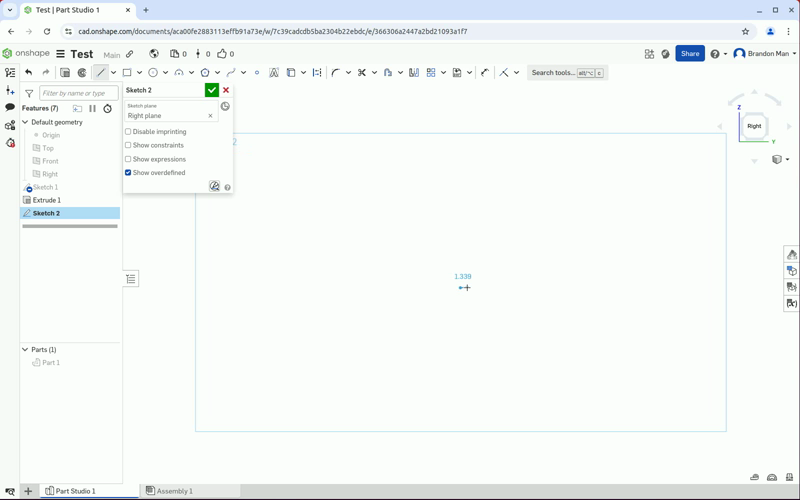
scroll(6)
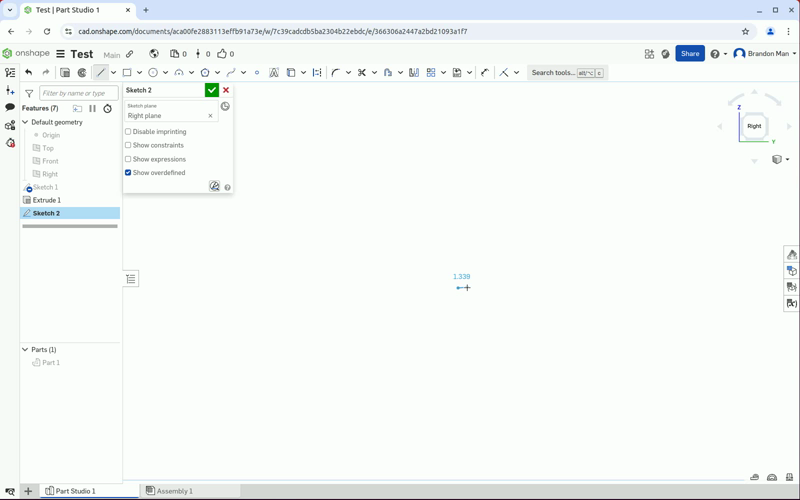
scroll(6)
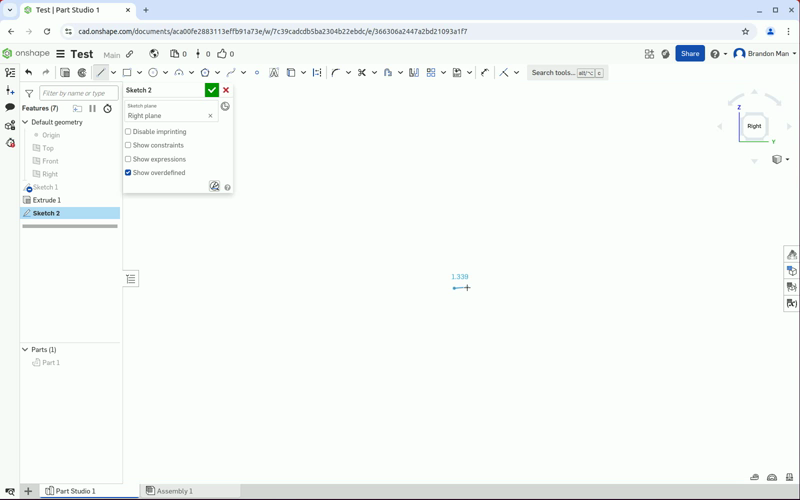
scroll(6)
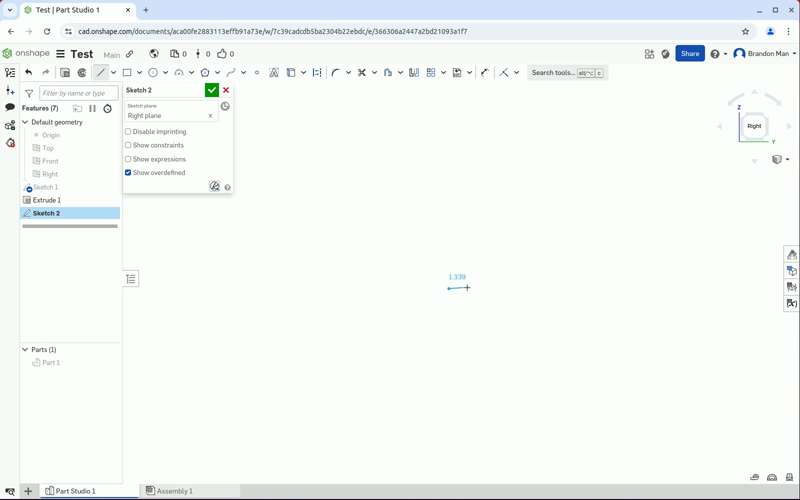
scroll(6)
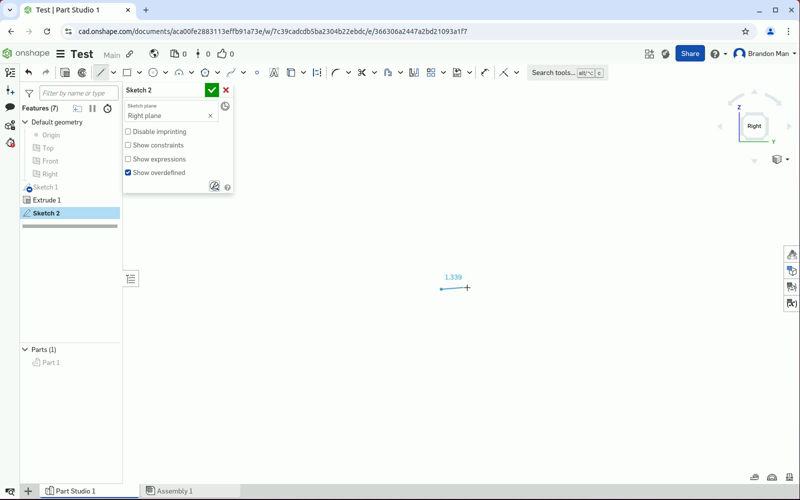
scroll(6)
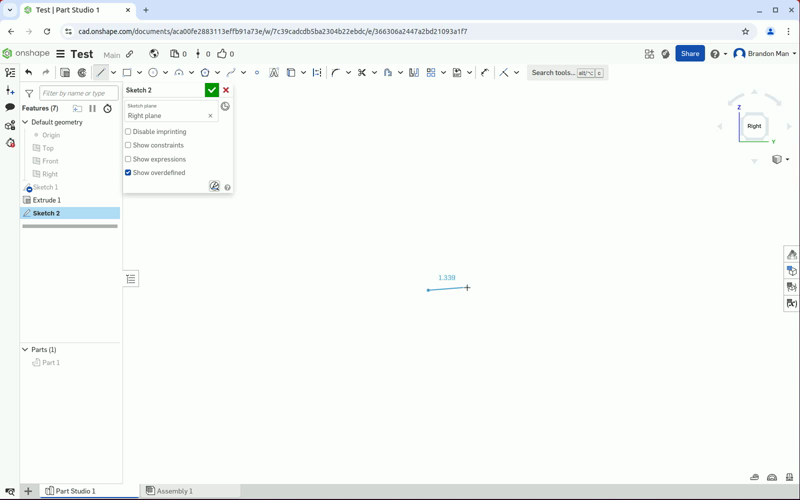
scroll(6)
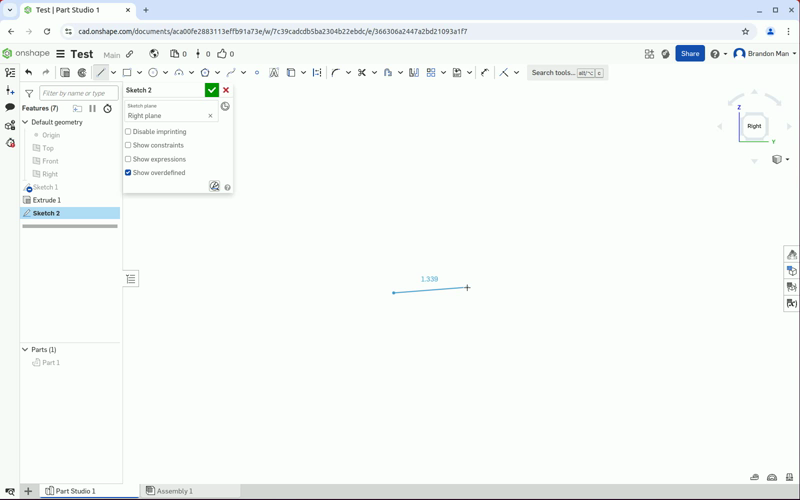
click(467, 287)
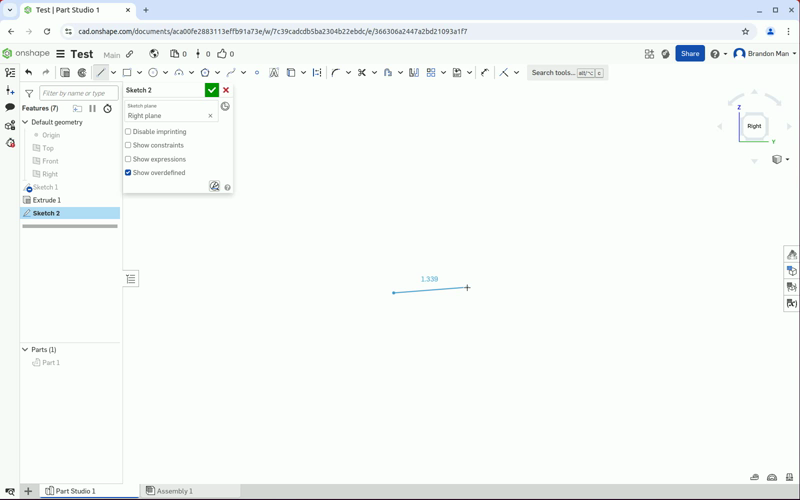
scroll(-6)
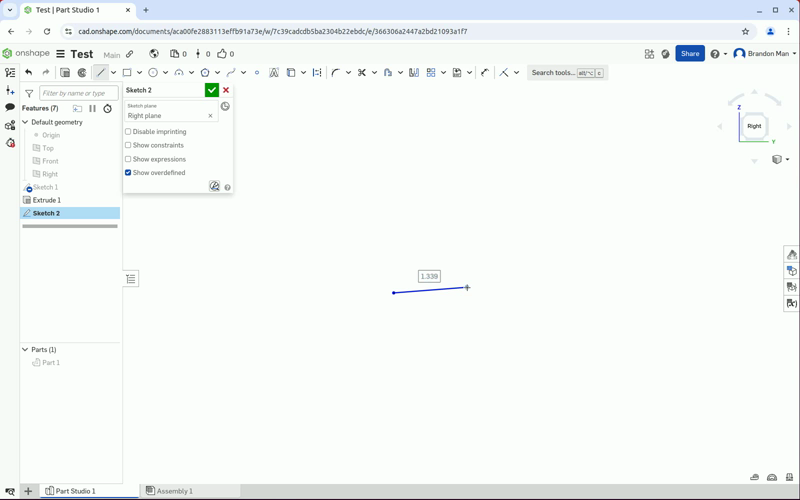
scroll(-6)
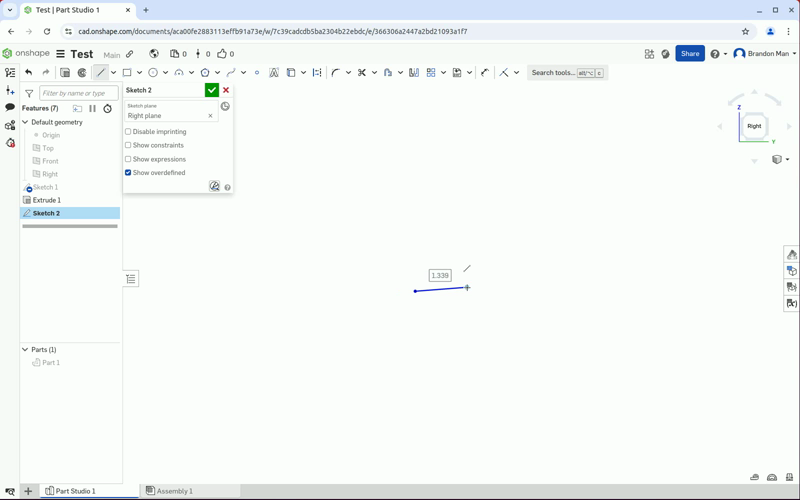
scroll(-6)
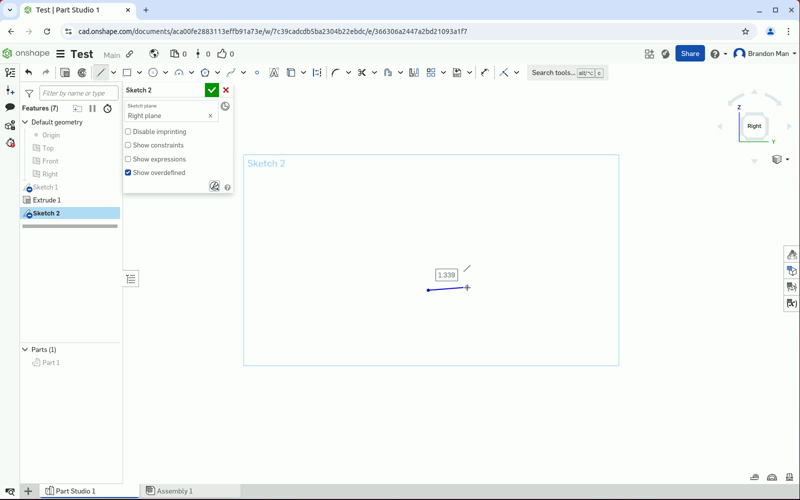
scroll(-6)
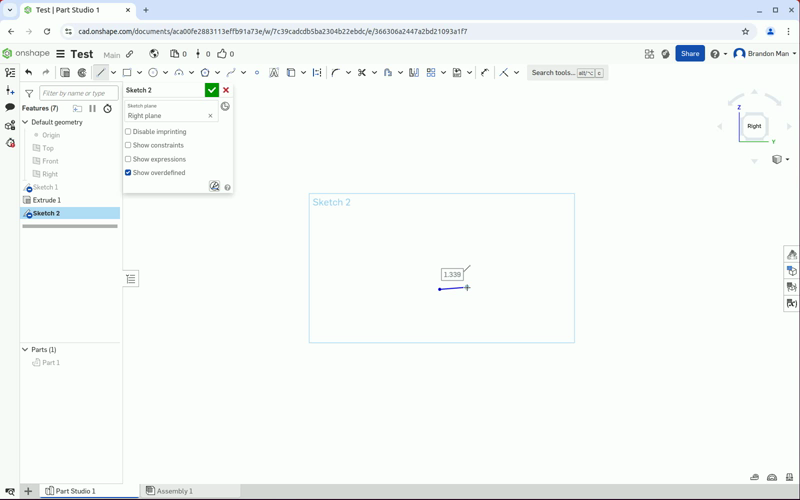
scroll(-6)
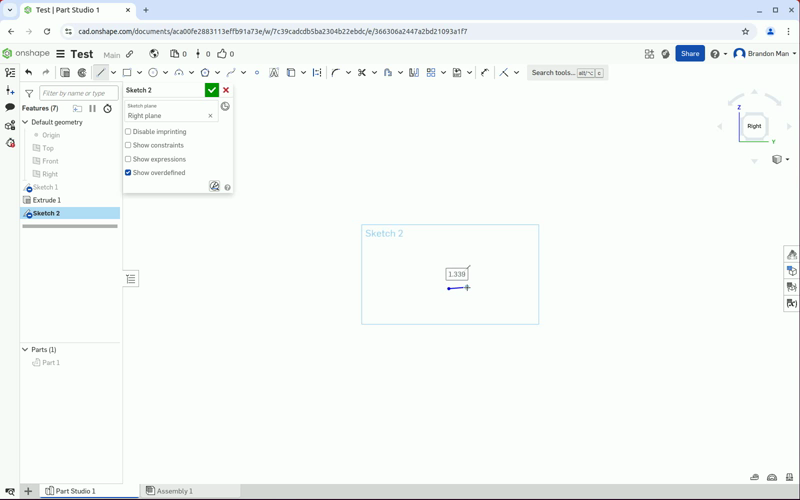
scroll(-6)
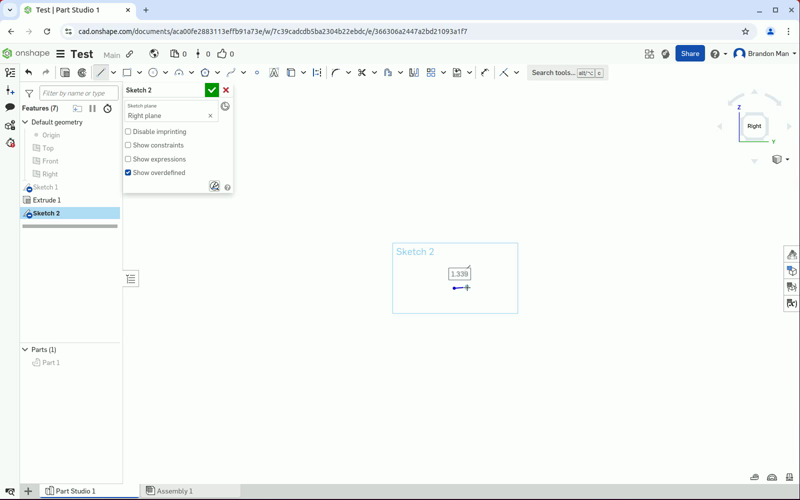
scroll(-6)
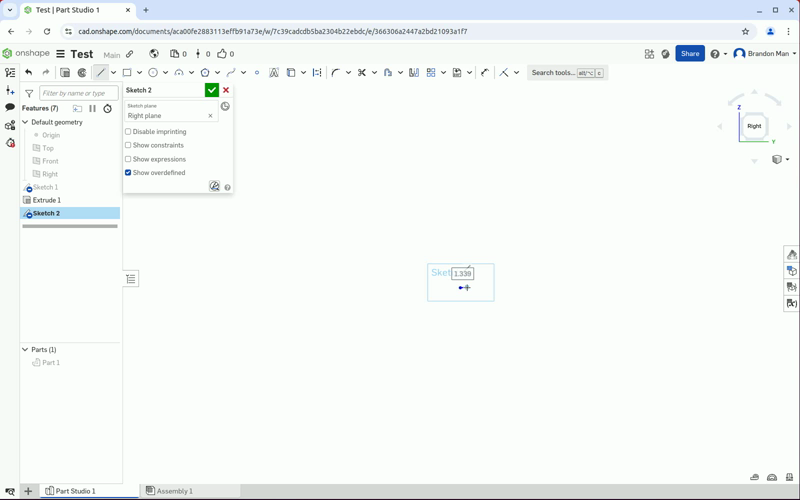
key_up(shift)
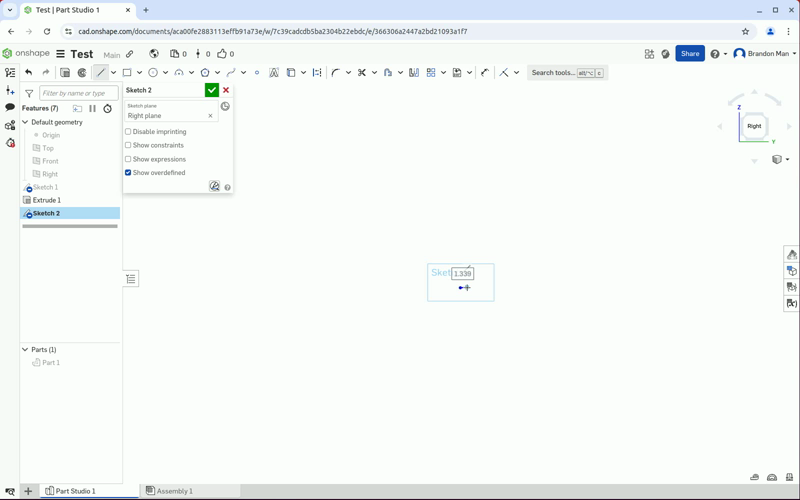
key_down(shift)
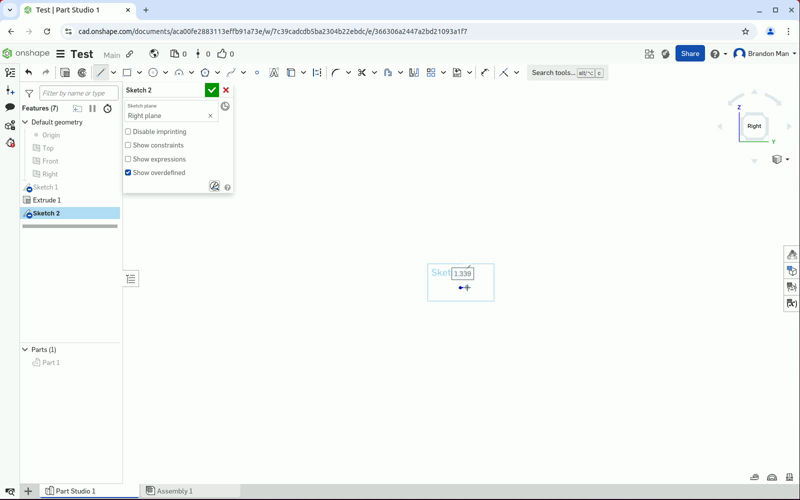
mouse_move(497, 287)
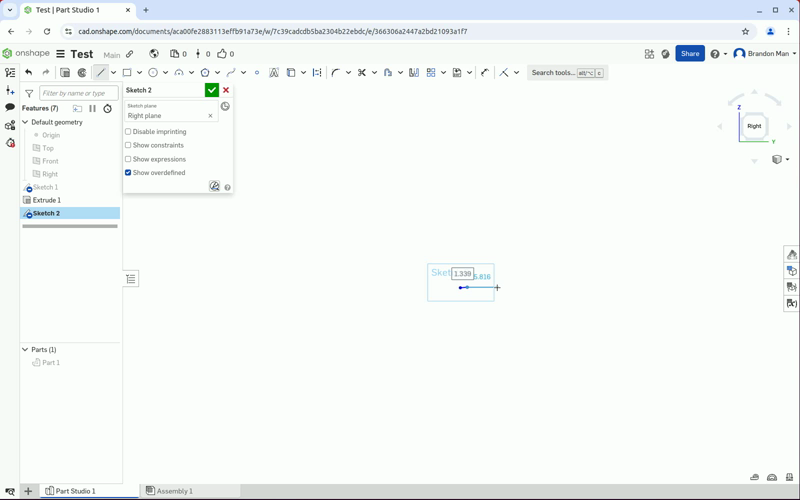
mouse_move(470, 284)
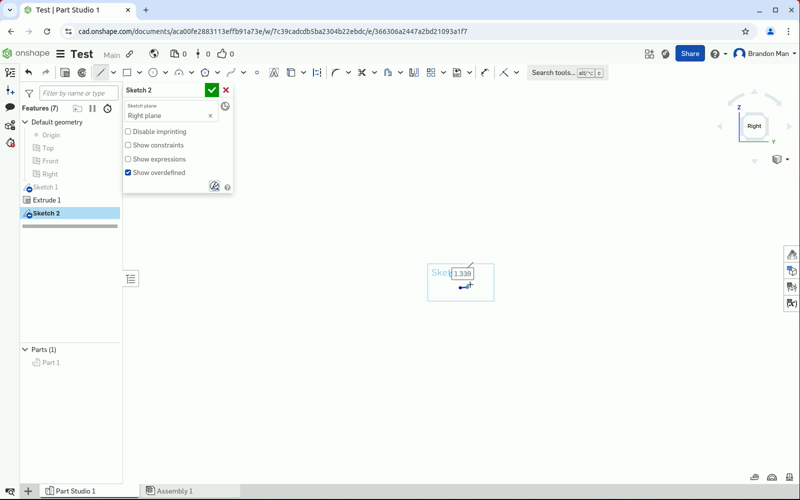
scroll(6)
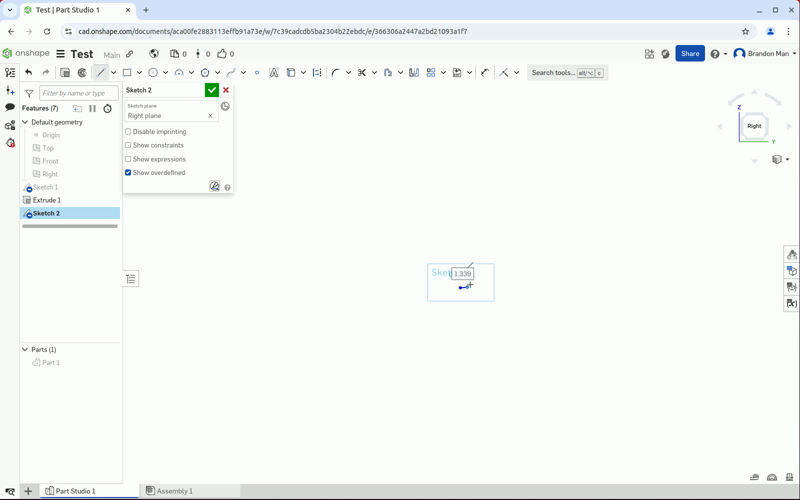
scroll(6)
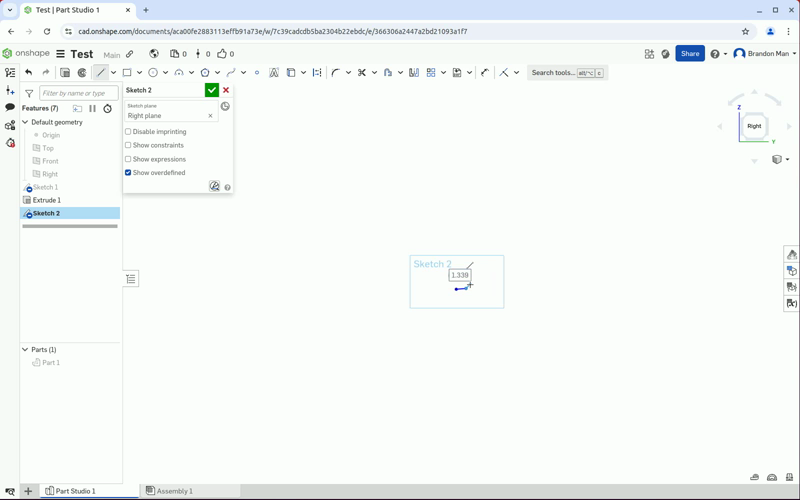
scroll(6)
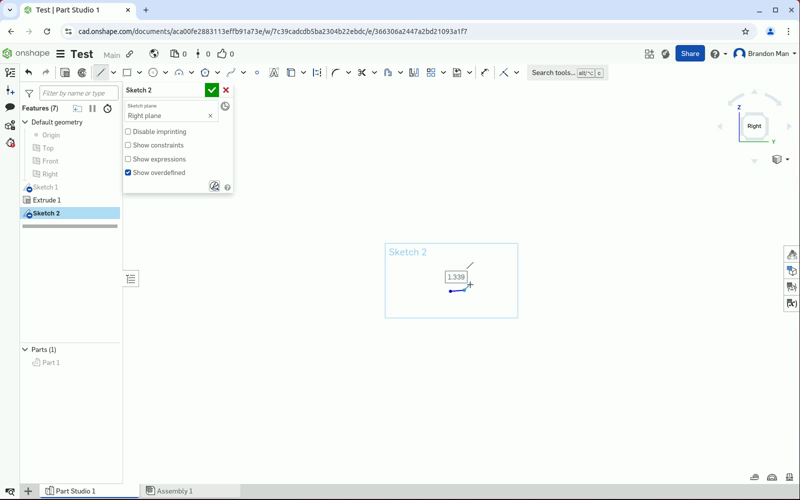
scroll(6)
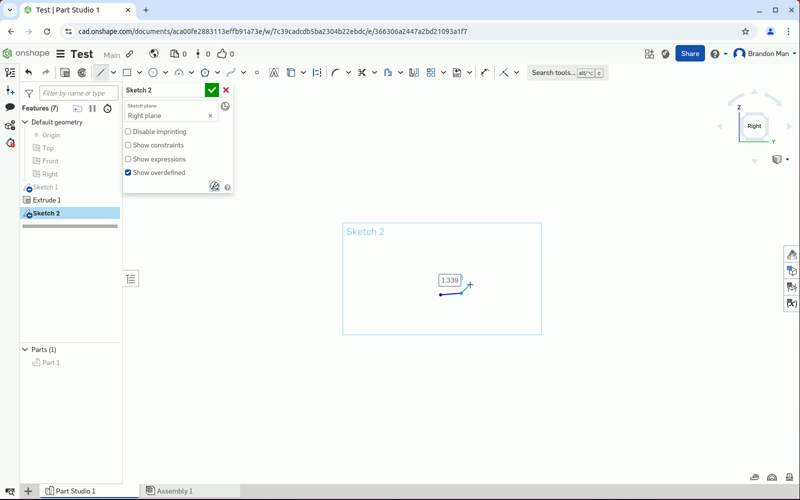
scroll(6)
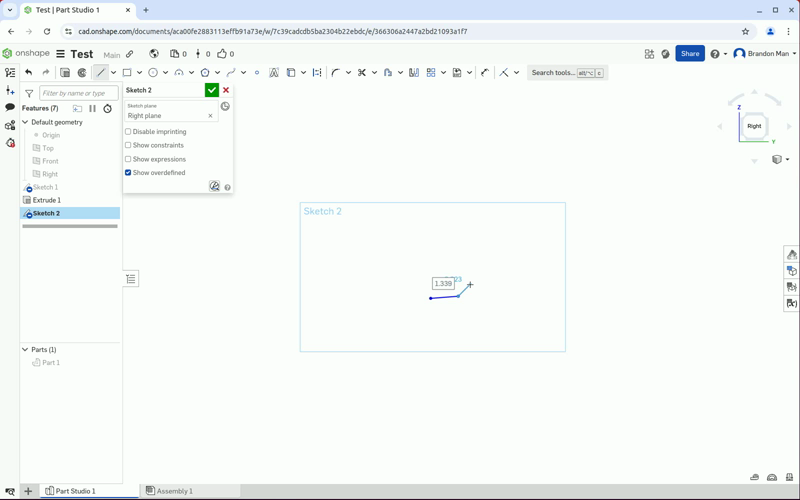
scroll(6)
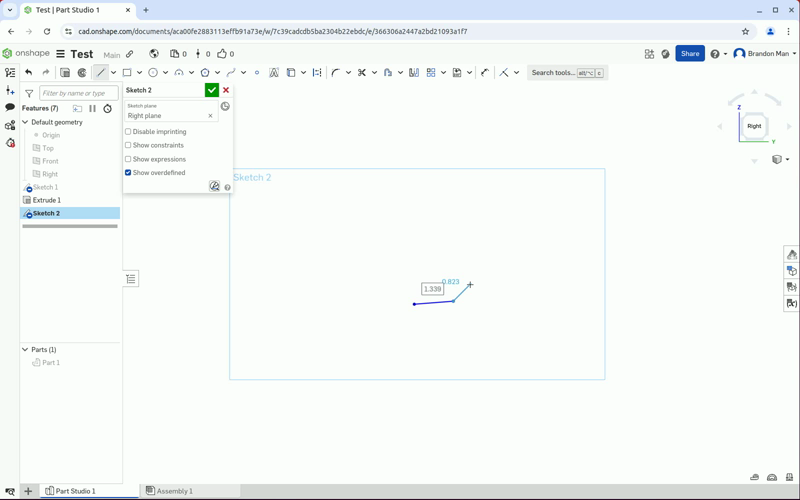
scroll(6)
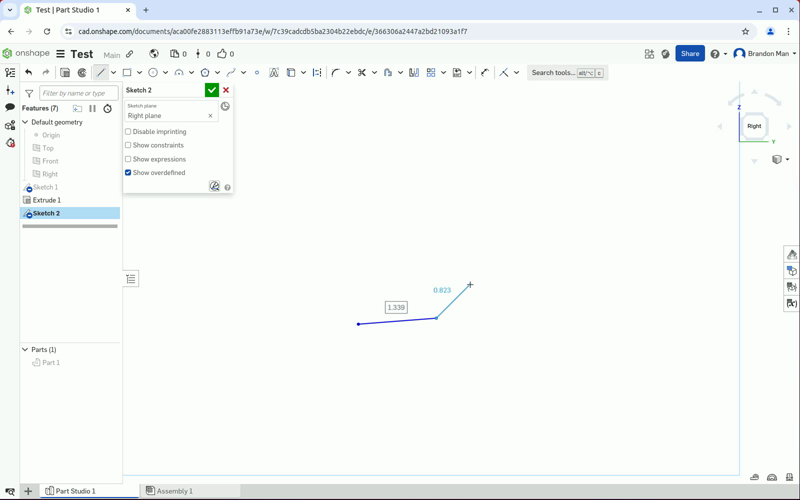
click(470, 284)
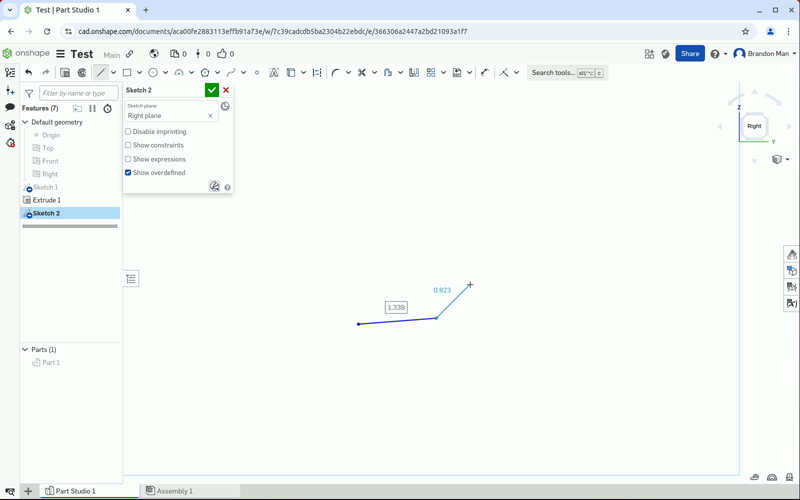
scroll(-6)
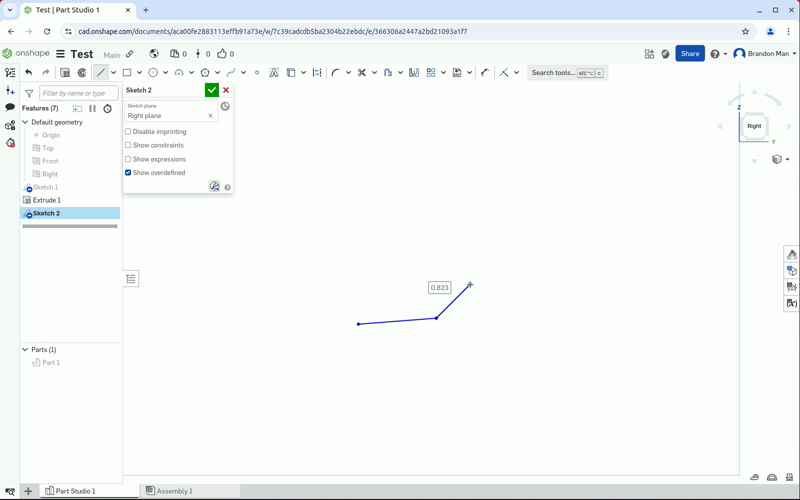
scroll(-6)
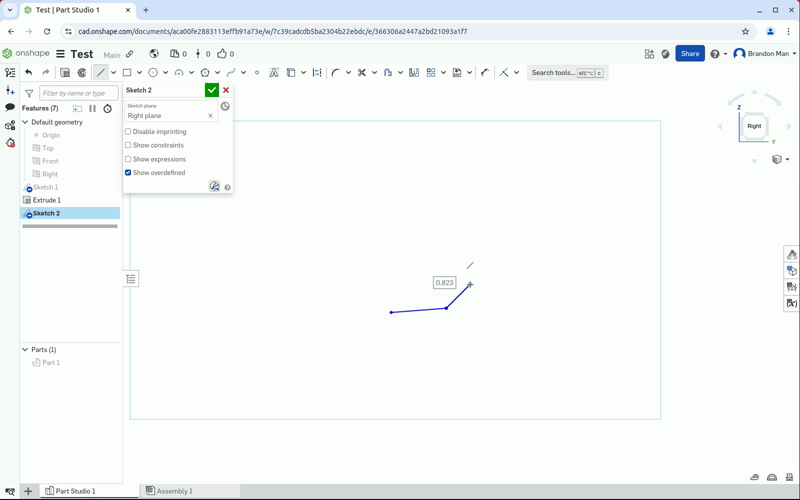
scroll(-6)
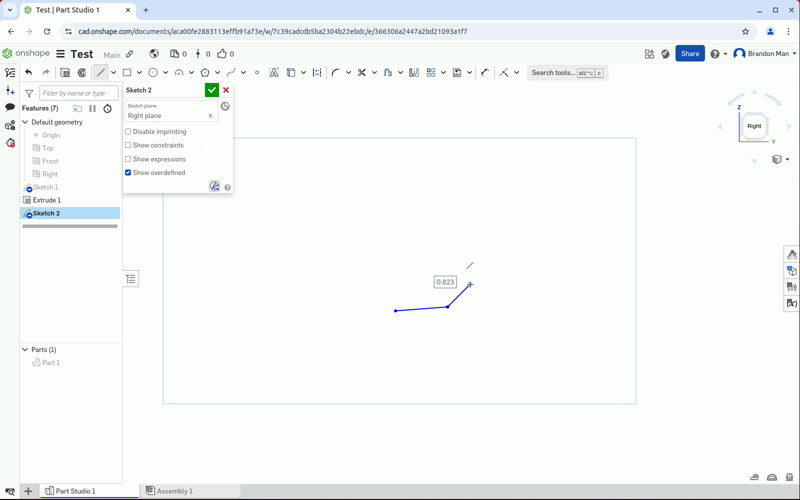
scroll(-6)
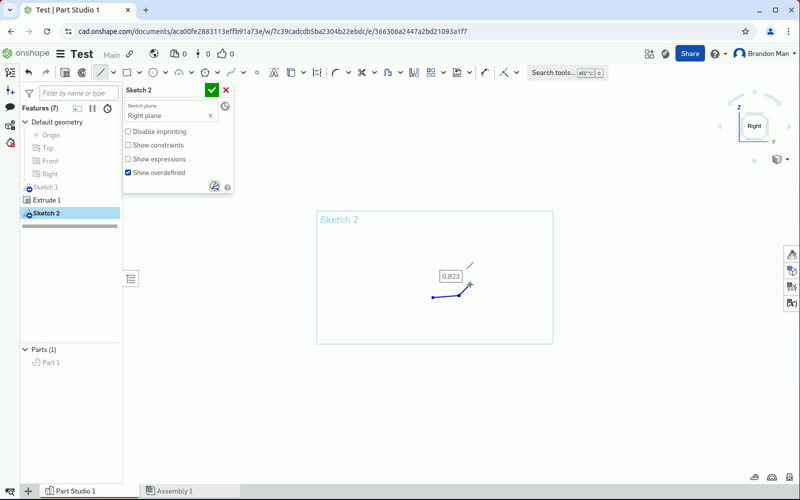
scroll(-6)
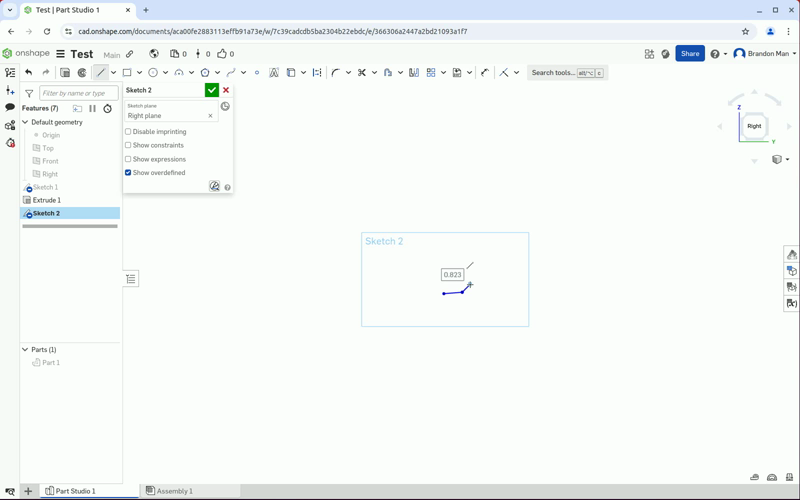
scroll(-6)
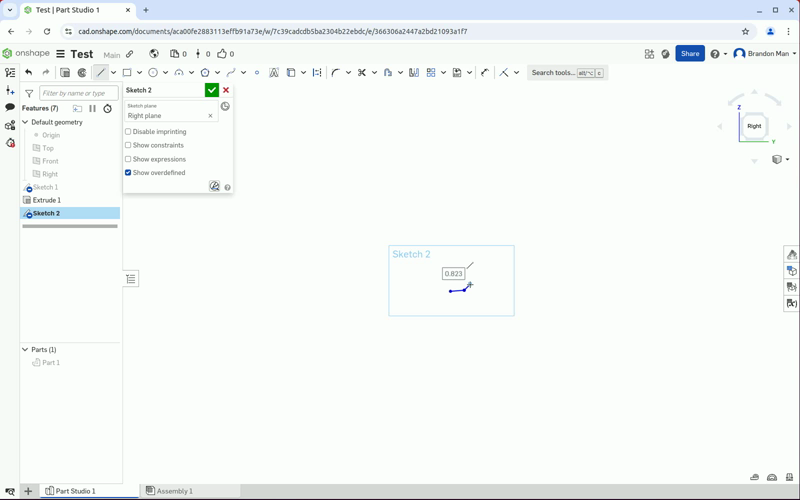
scroll(-6)
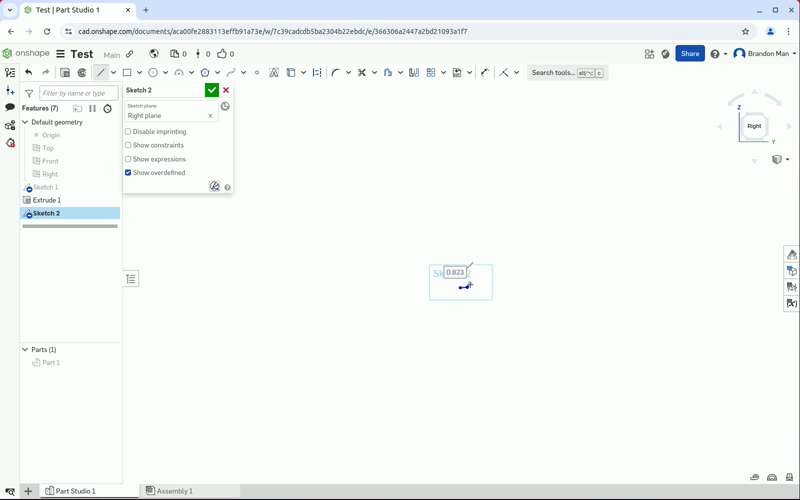
key_up(shift)
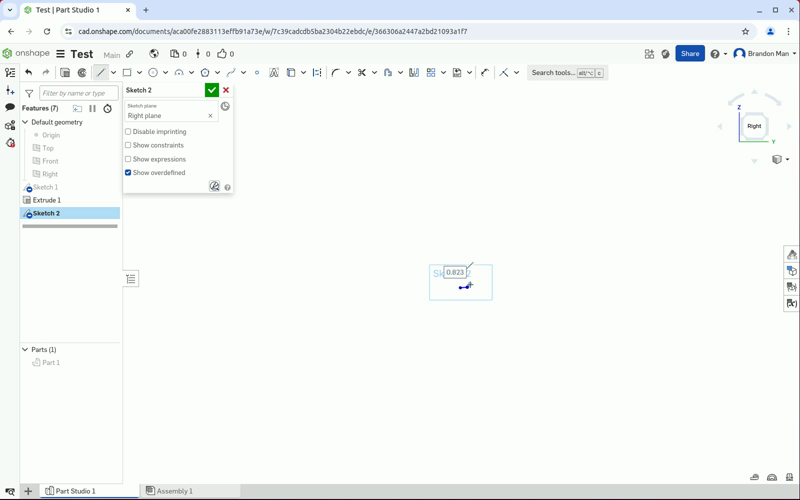
key_down(shift)
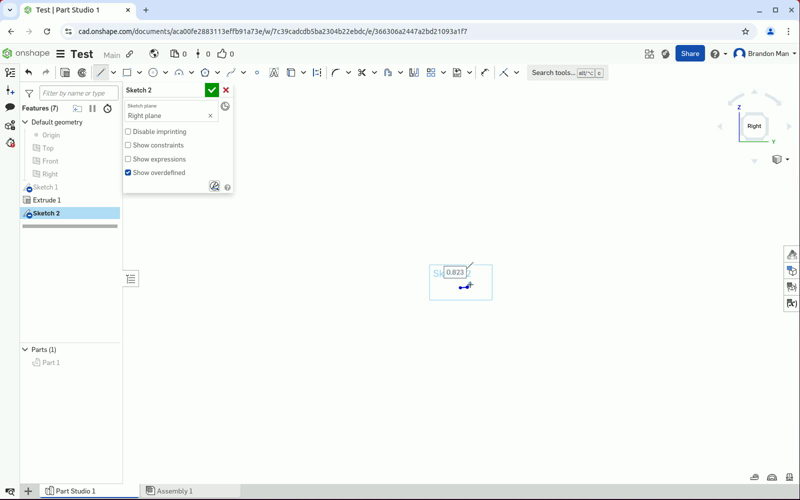
mouse_move(500, 284)
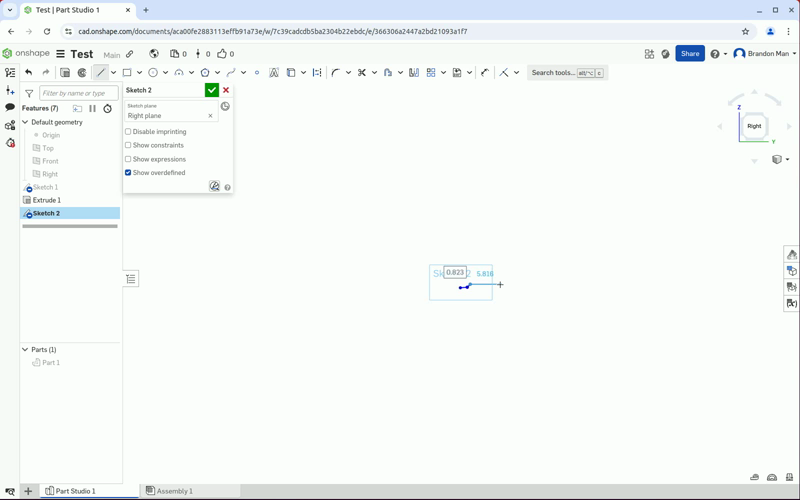
mouse_move(470, 283)
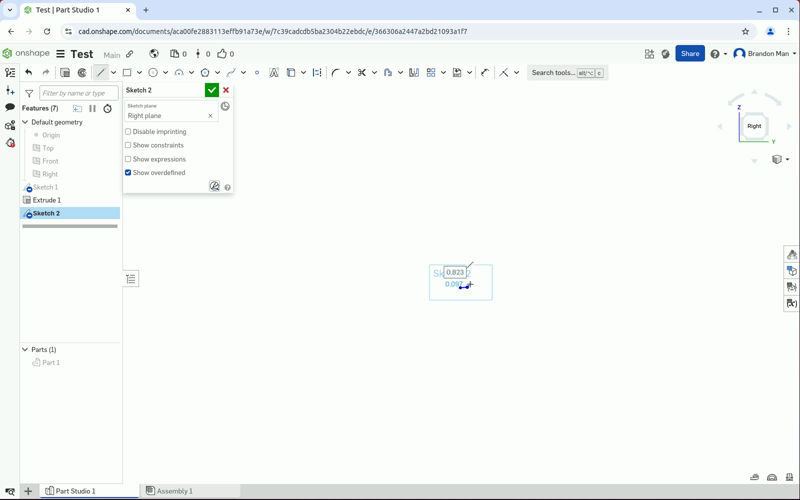
scroll(6)
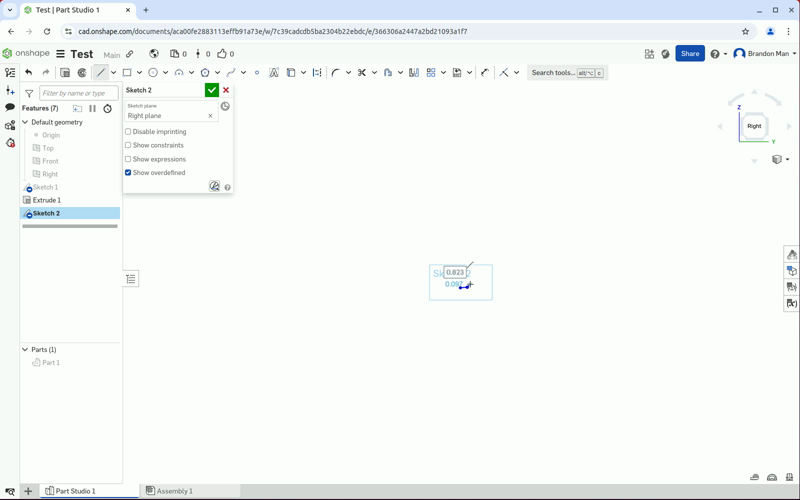
scroll(6)
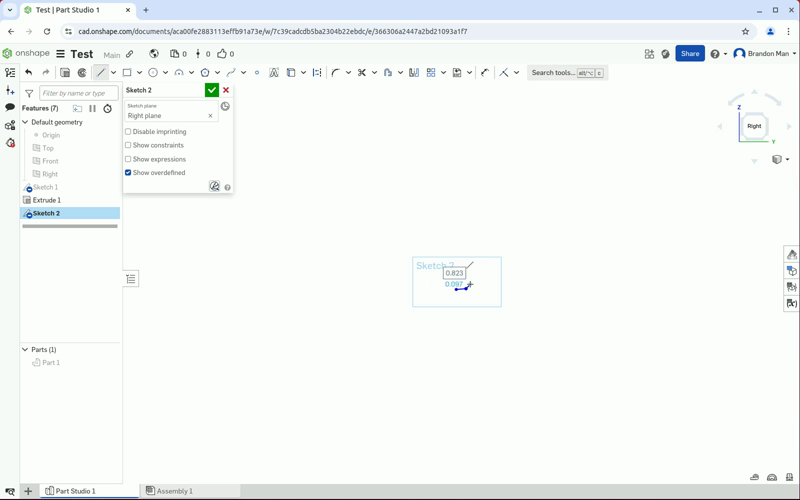
scroll(6)
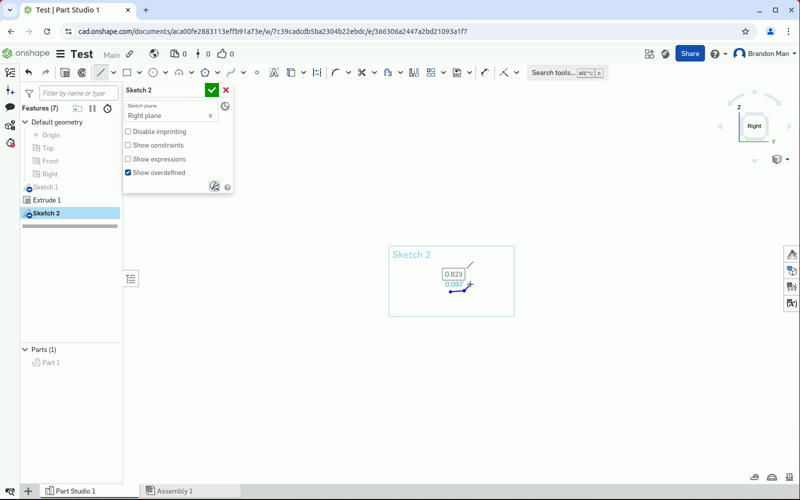
scroll(6)
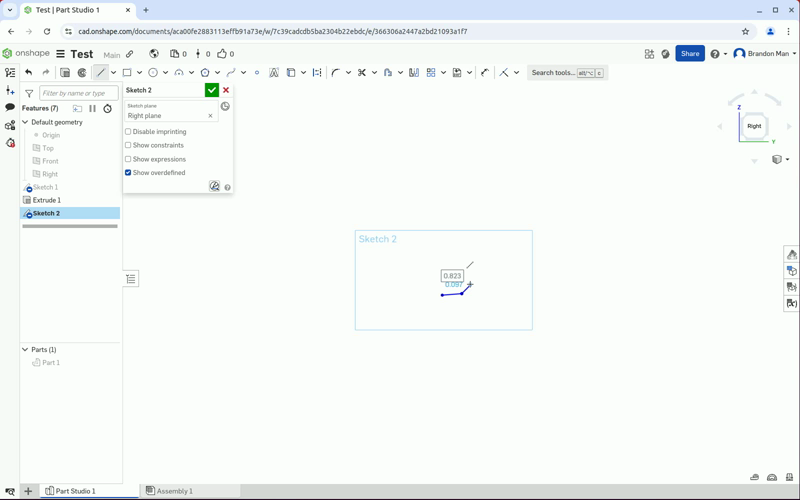
scroll(6)
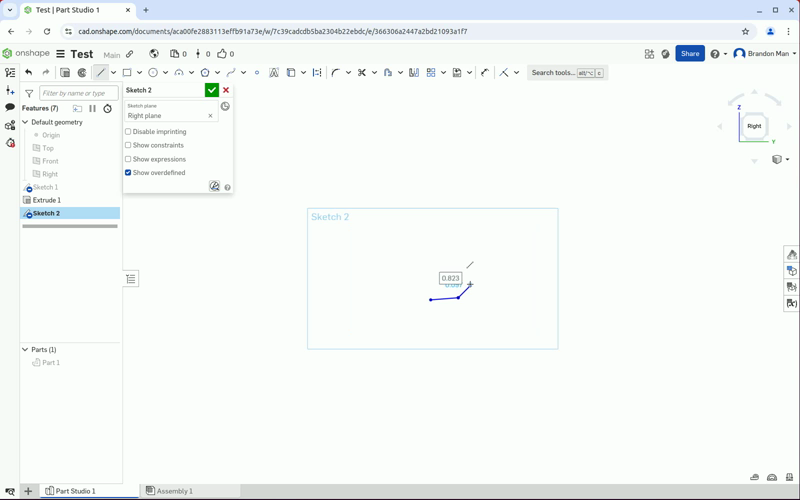
scroll(6)
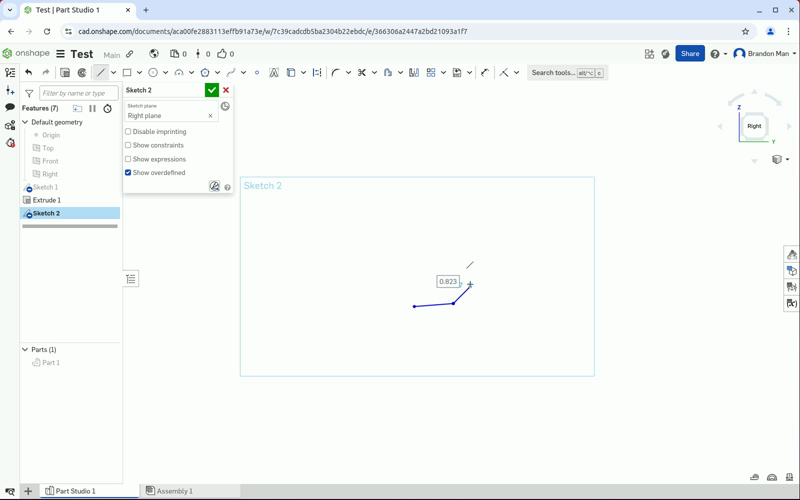
scroll(6)
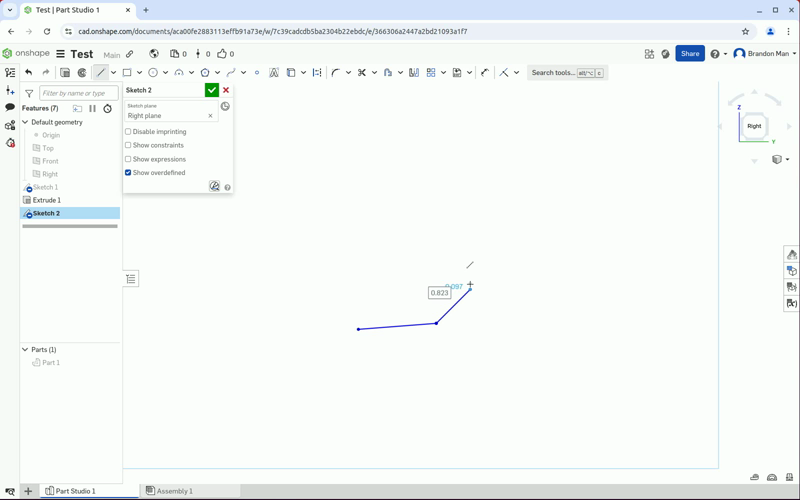
click(470, 283)
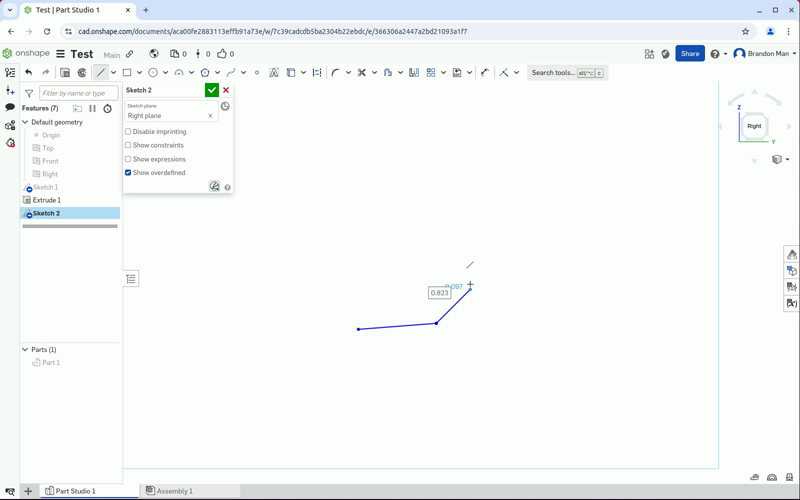
scroll(-6)
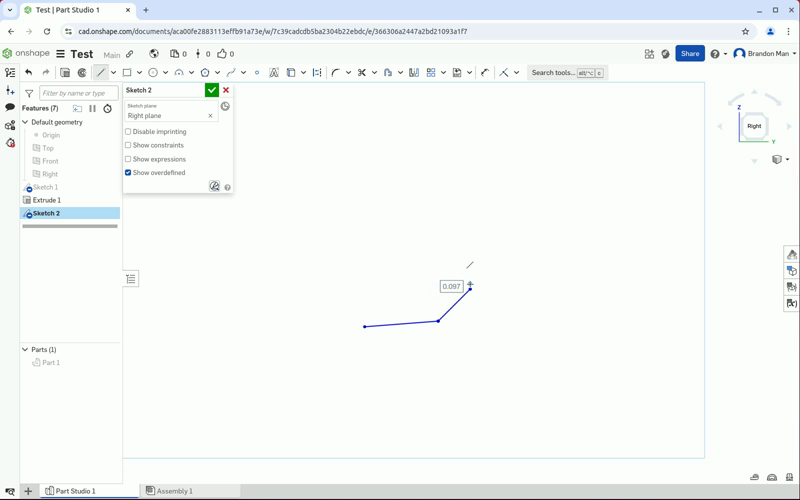
scroll(-6)
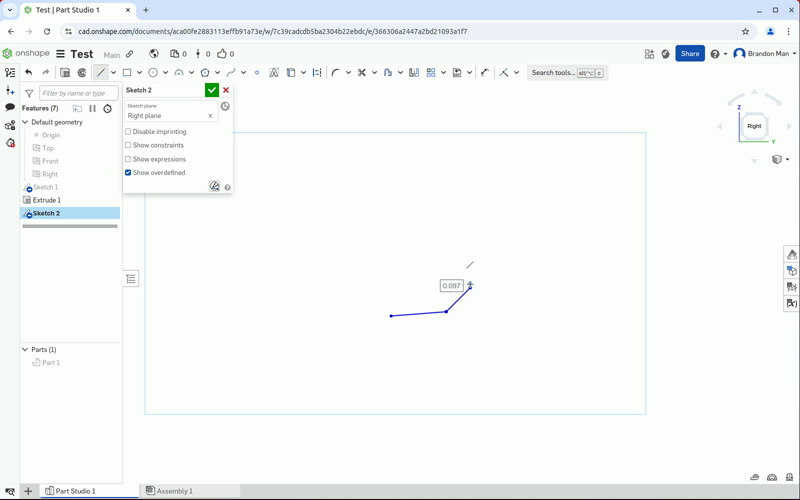
scroll(-6)
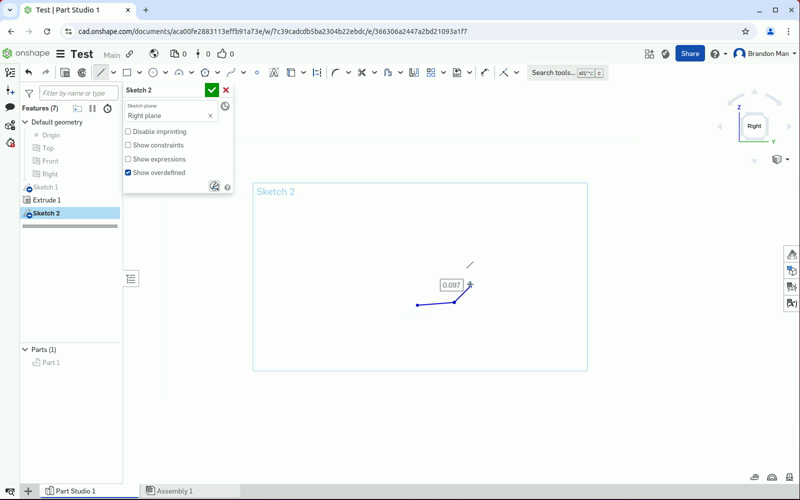
scroll(-6)
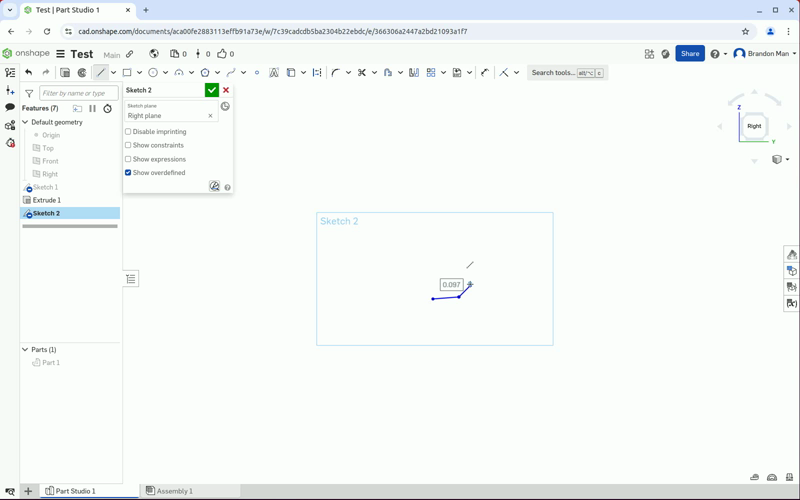
scroll(-6)
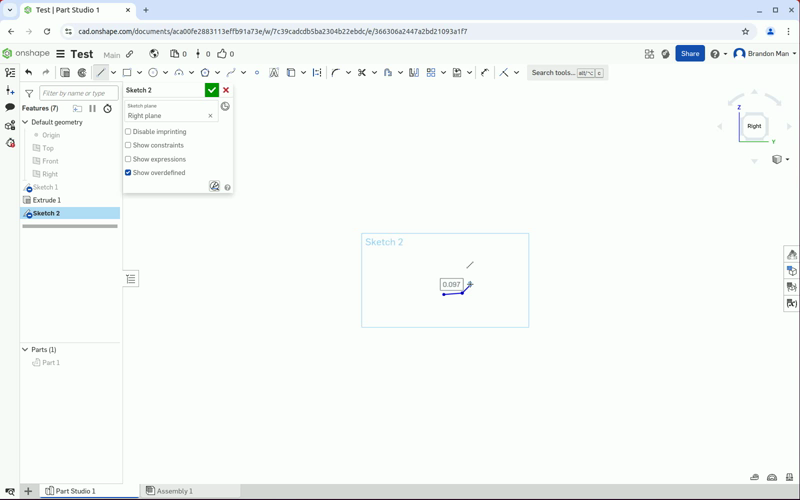
scroll(-6)
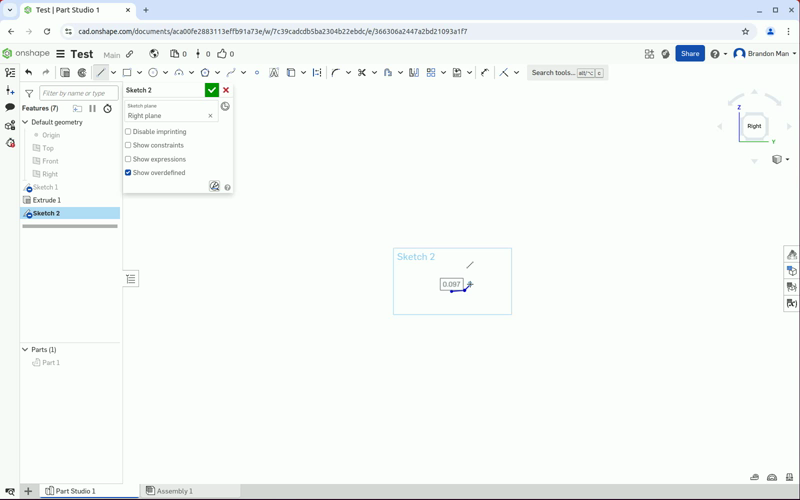
scroll(-6)
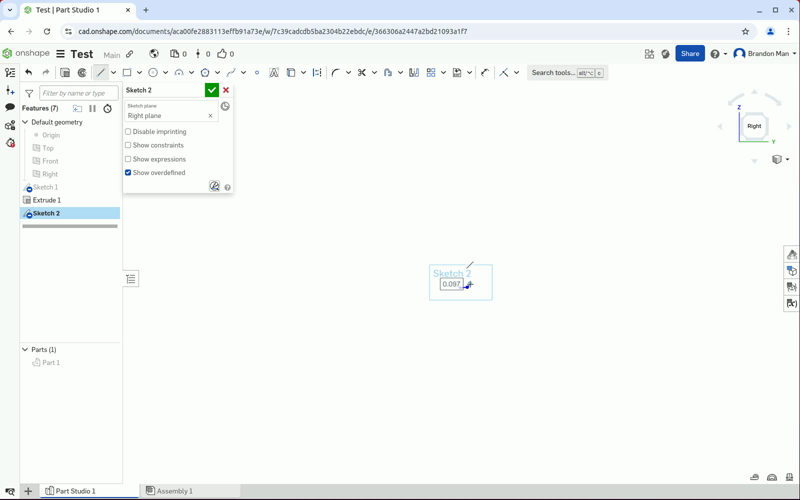
key_up(shift)
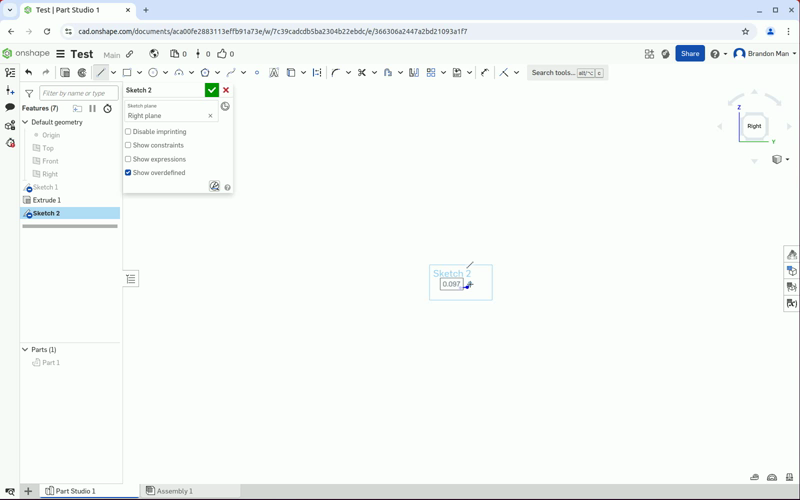
key_down(shift)
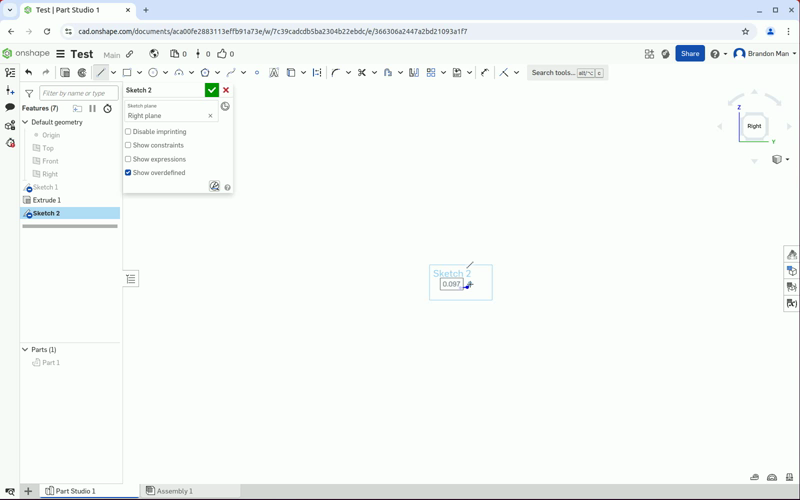
mouse_move(500, 283)
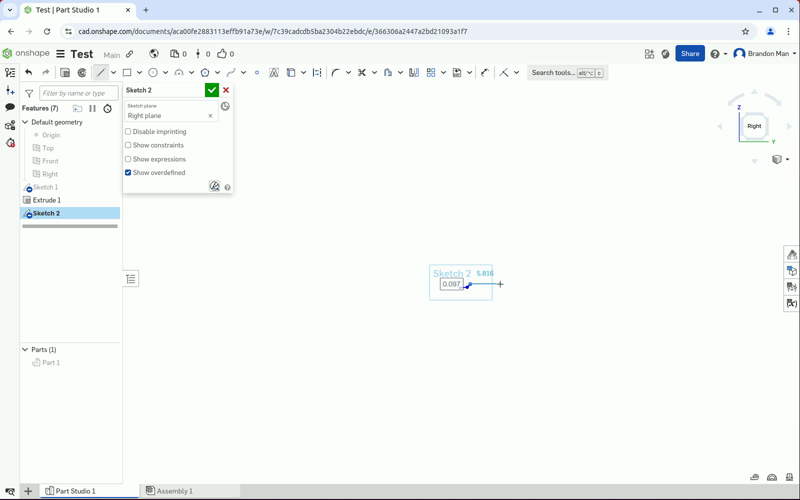
mouse_move(465, 282)
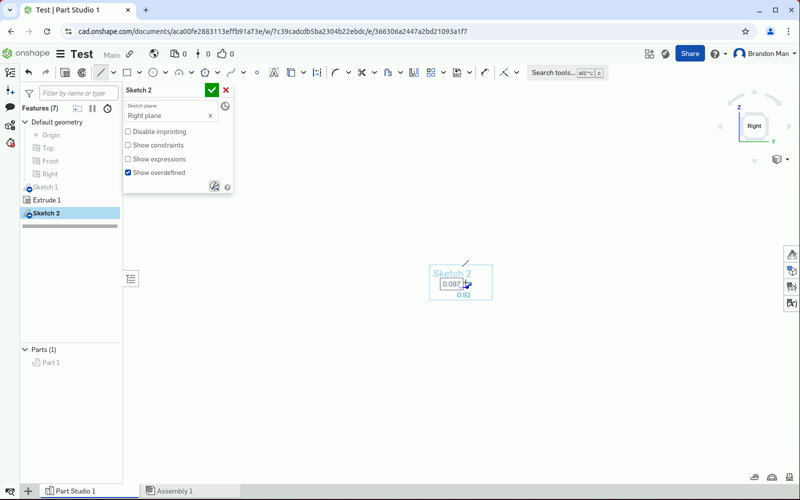
scroll(6)
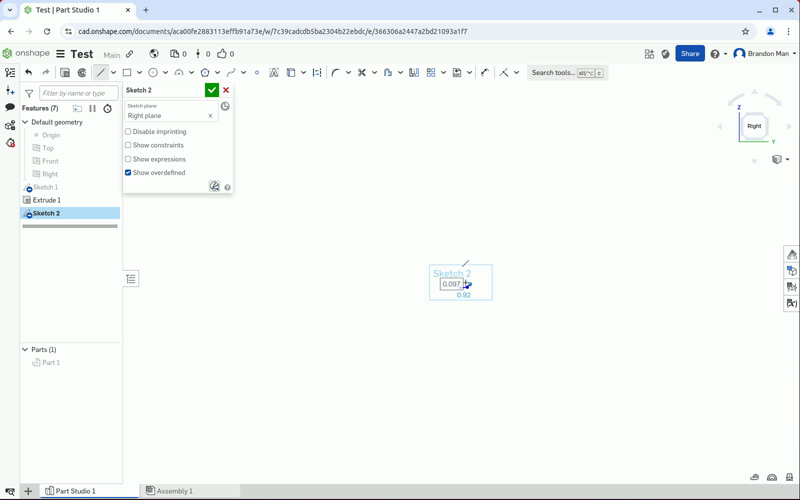
scroll(6)
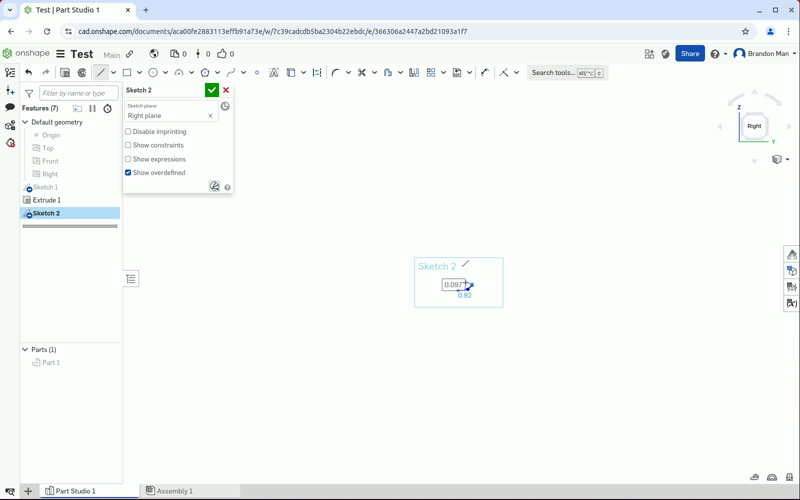
scroll(6)
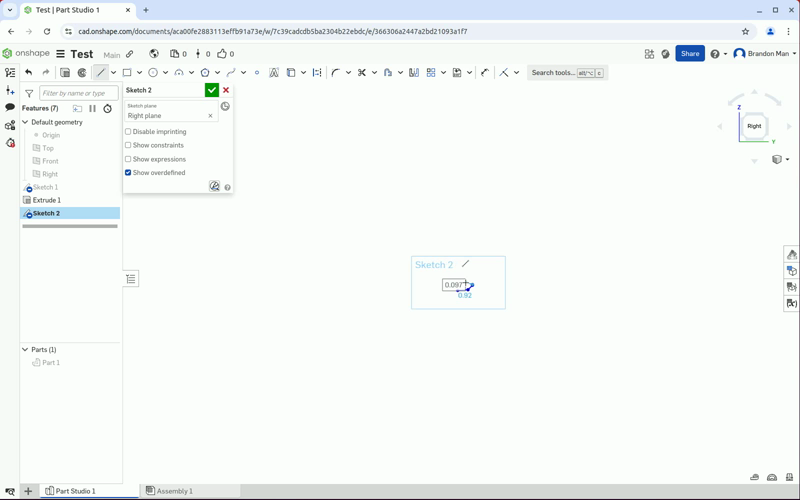
scroll(6)
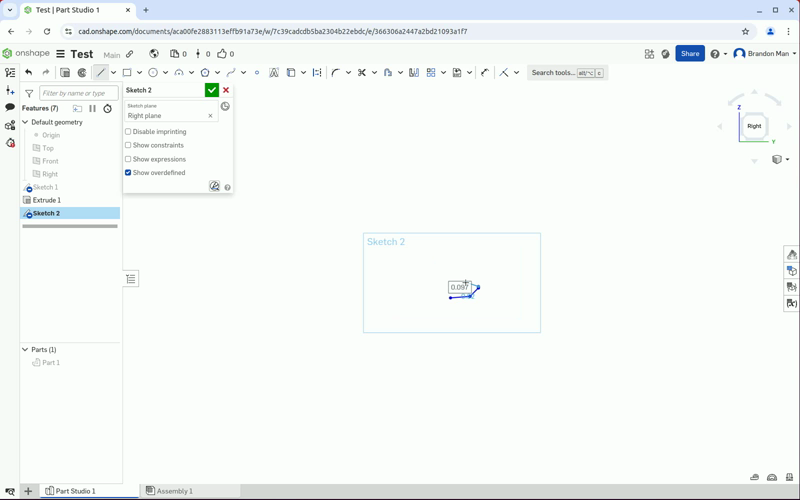
scroll(6)
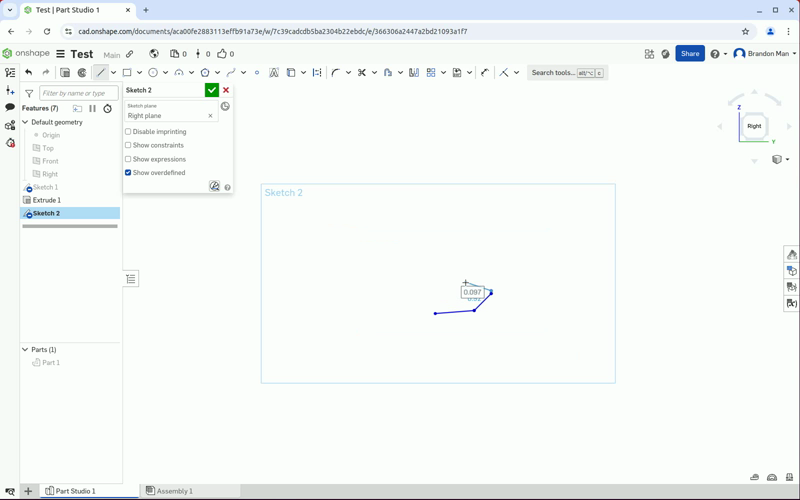
scroll(6)
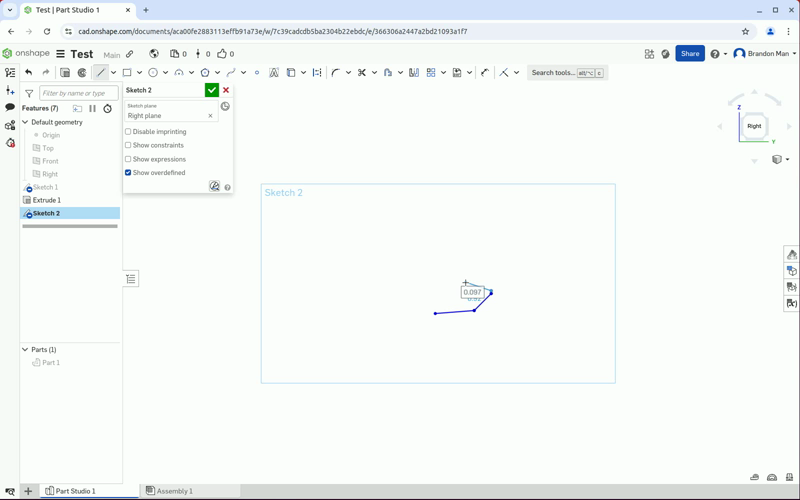
scroll(6)
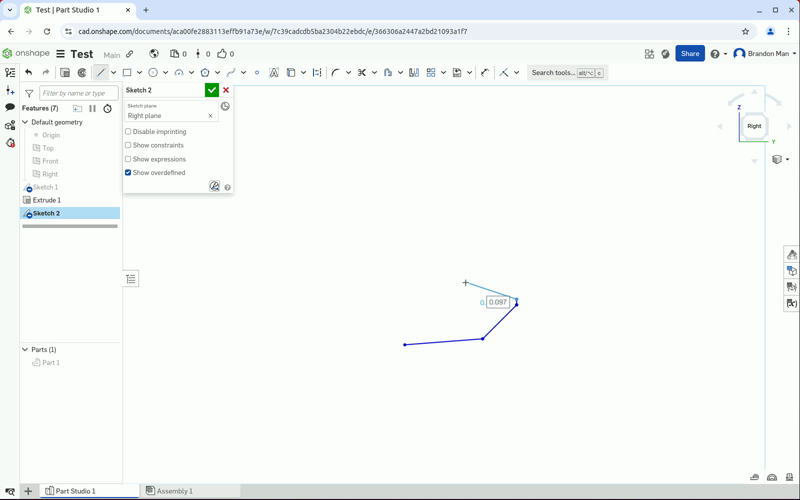
click(465, 282)
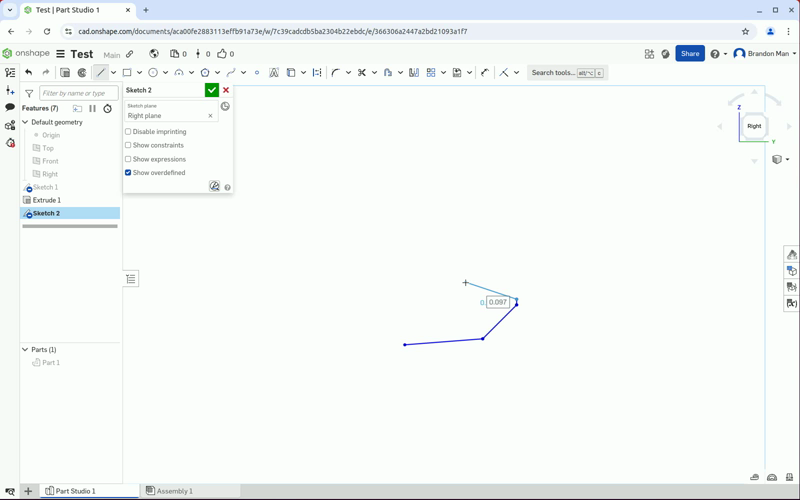
scroll(-6)
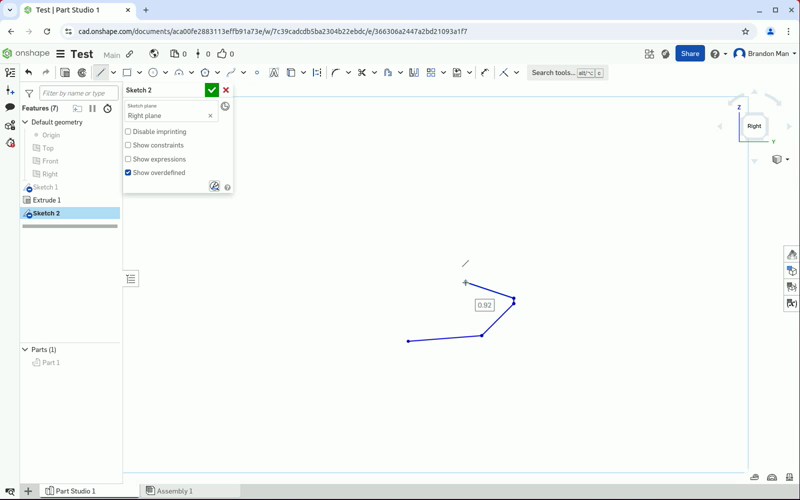
scroll(-6)
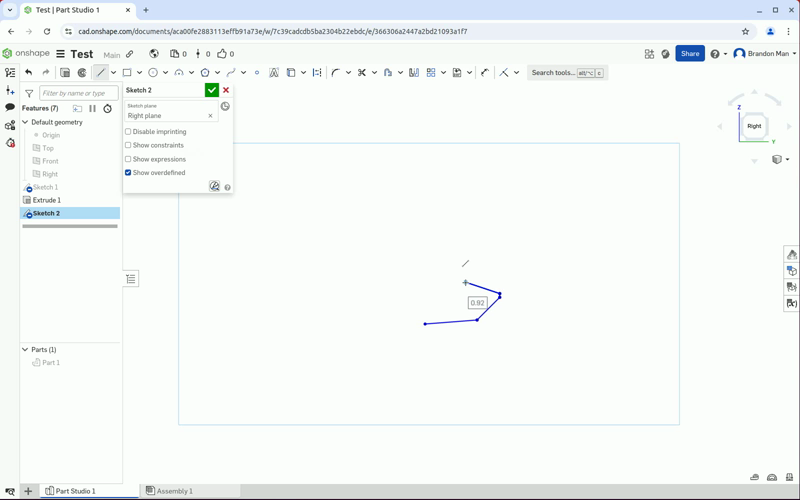
scroll(-6)
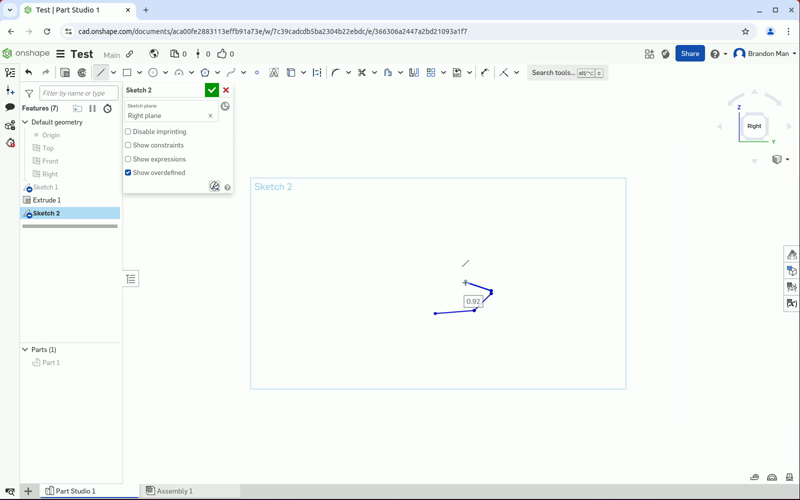
scroll(-6)
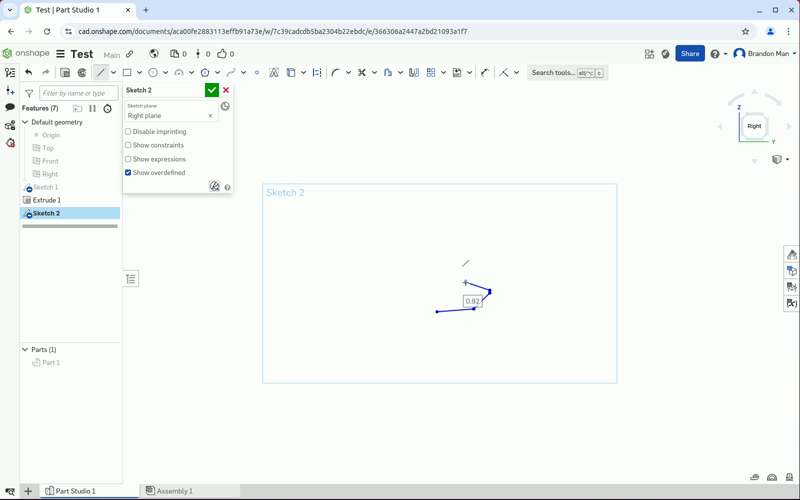
scroll(-6)
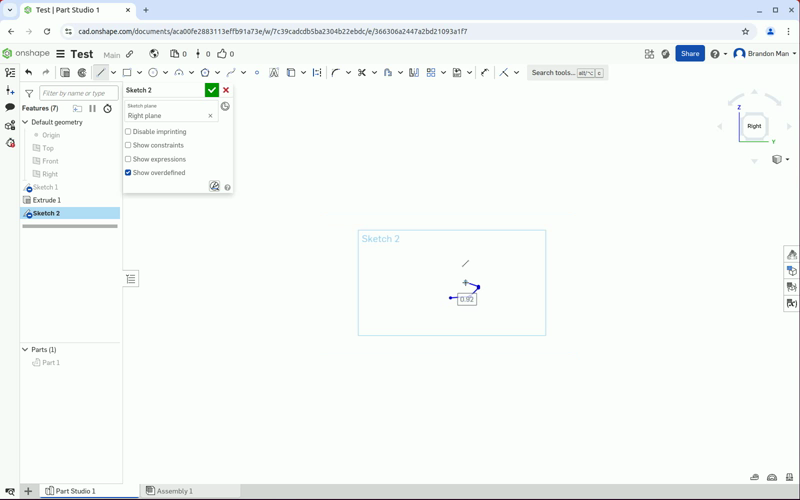
scroll(-6)
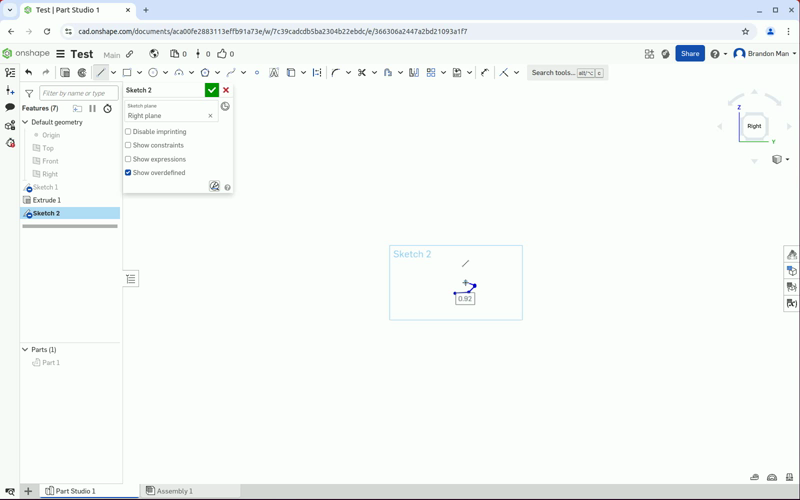
scroll(-6)
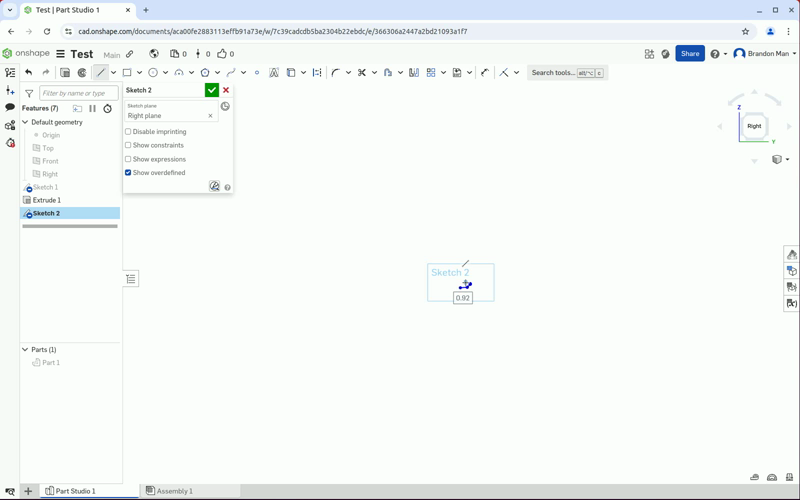
key_up(shift)
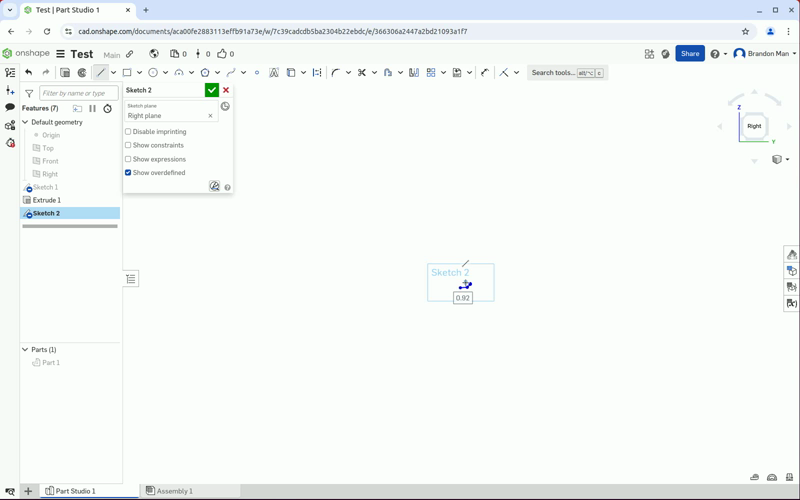
key_down(shift)
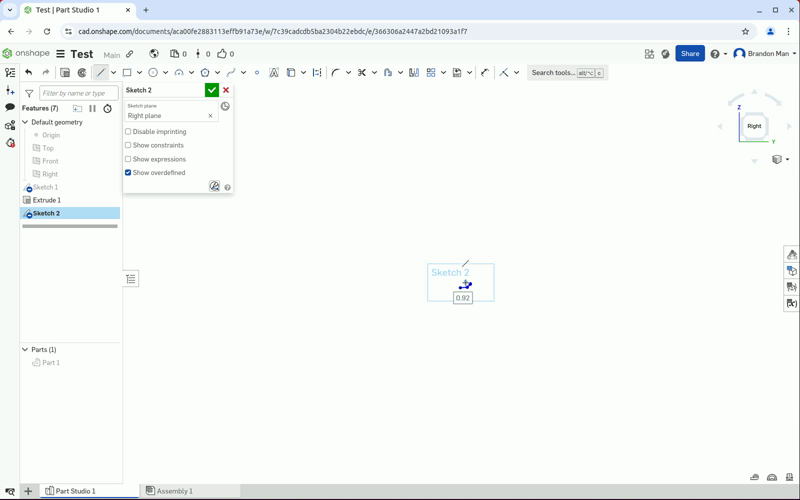
mouse_move(495, 282)
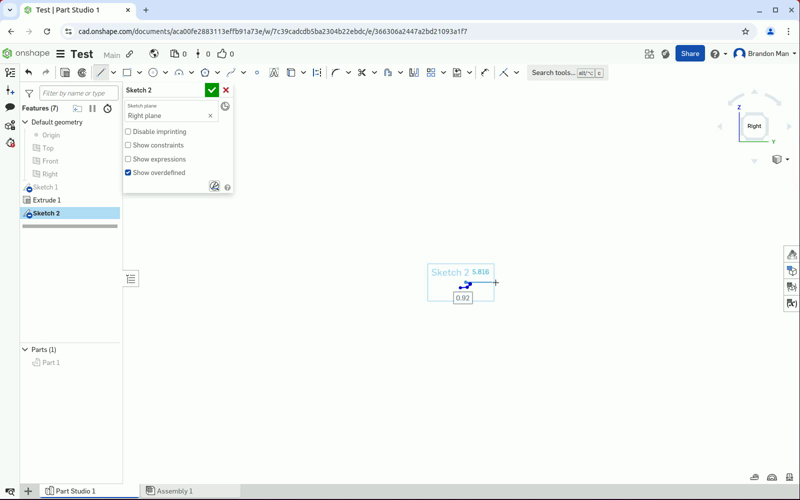
mouse_move(460, 282)
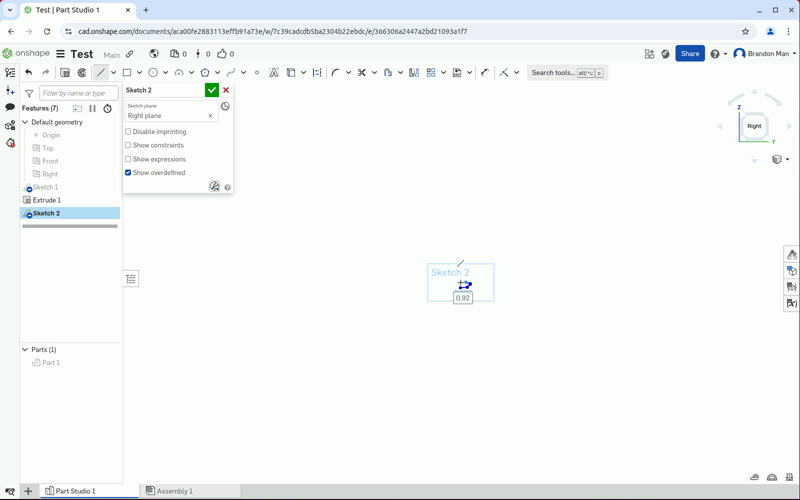
scroll(6)
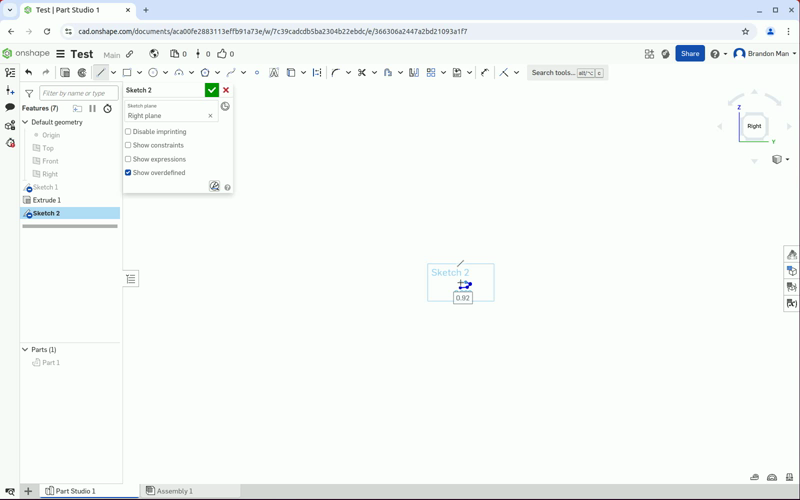
scroll(6)
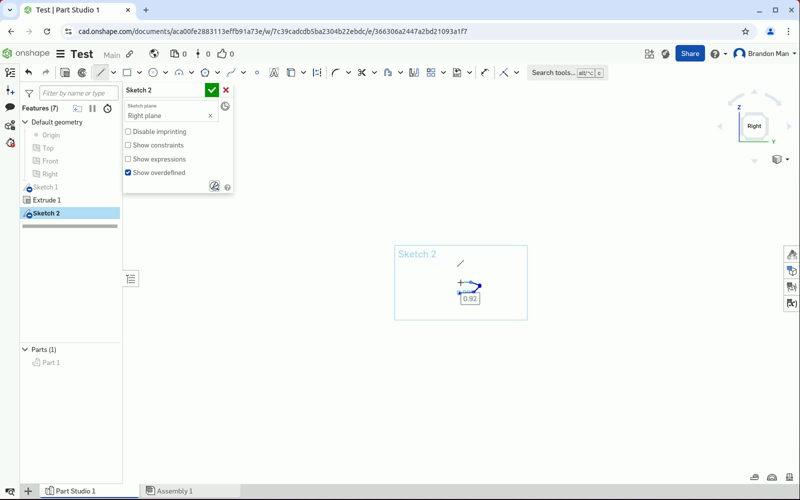
scroll(6)
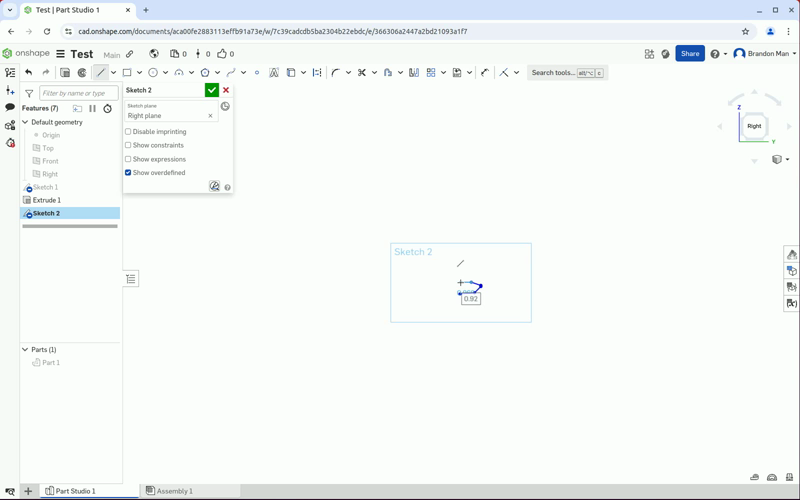
scroll(6)
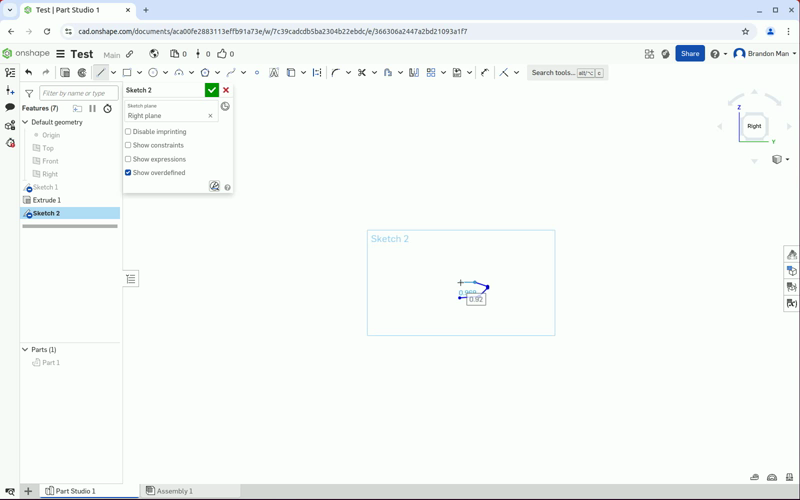
scroll(6)
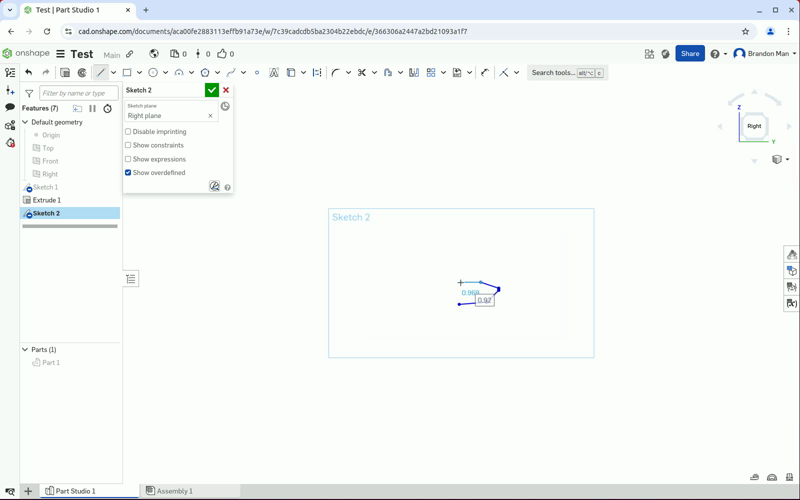
scroll(6)
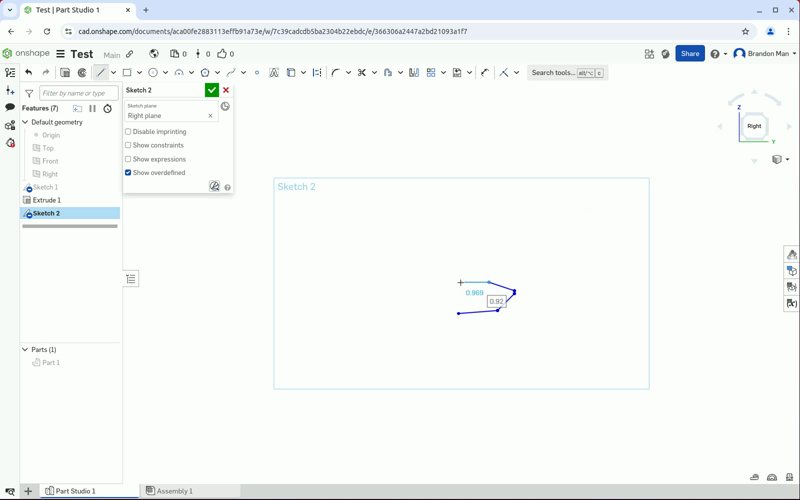
scroll(6)
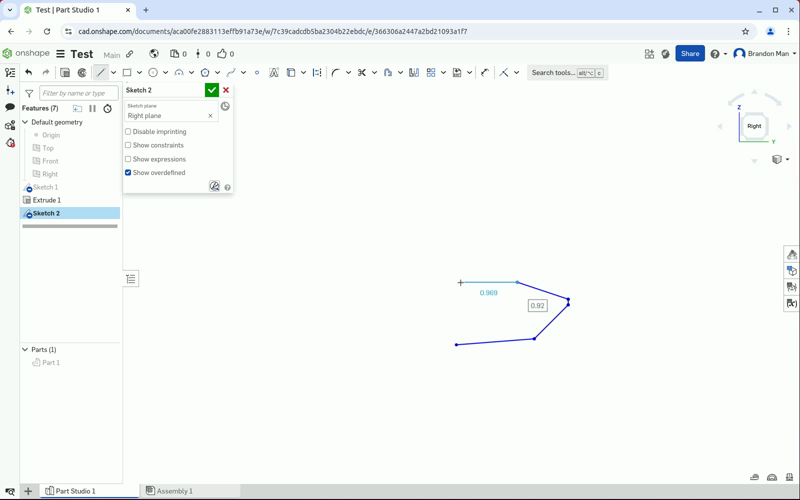
click(460, 282)
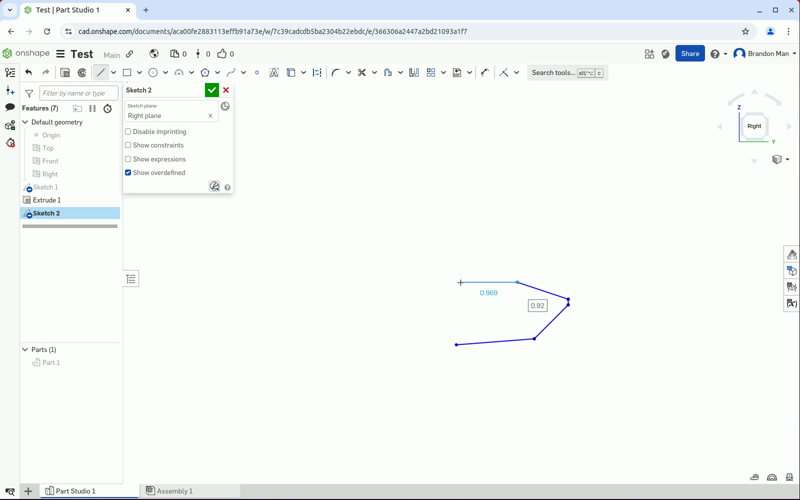
scroll(-6)
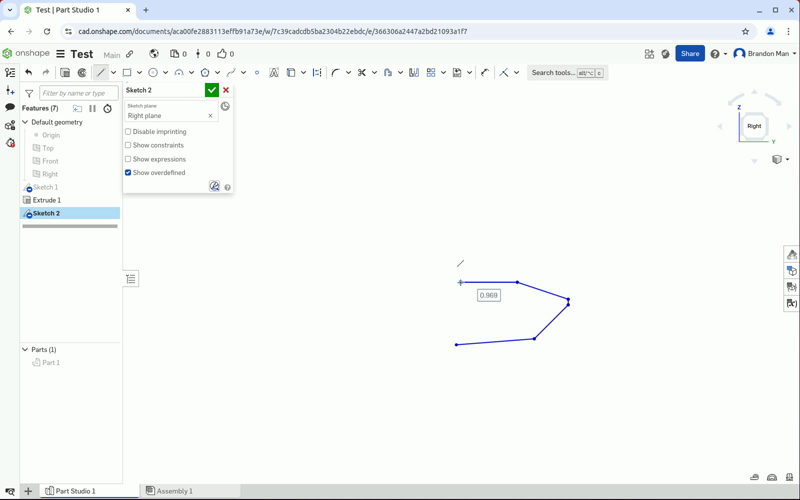
scroll(-6)
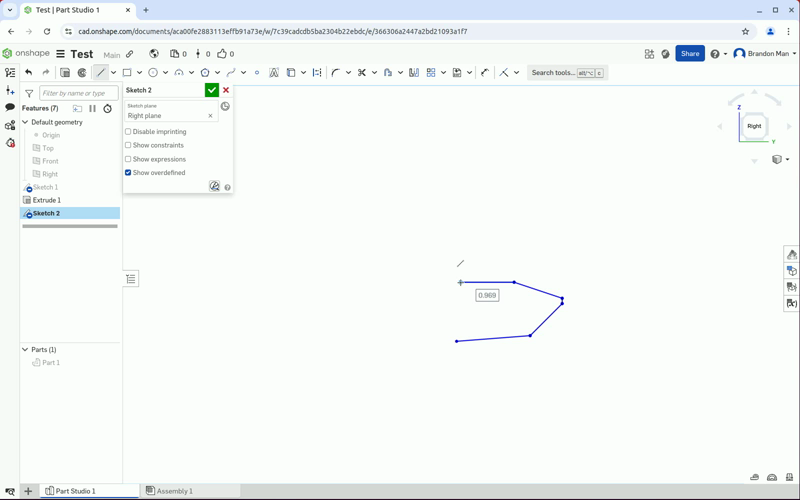
scroll(-6)
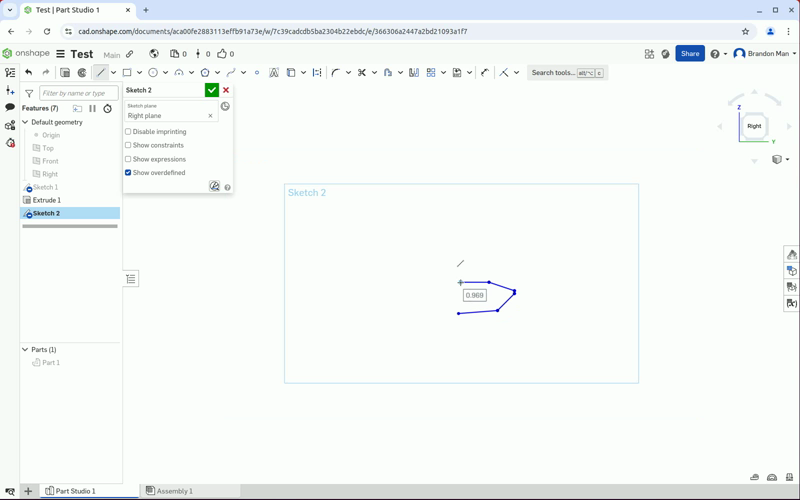
scroll(-6)
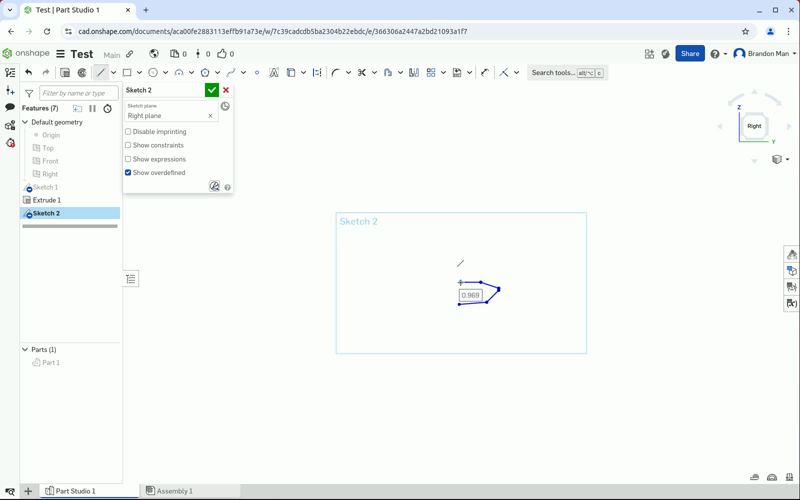
scroll(-6)
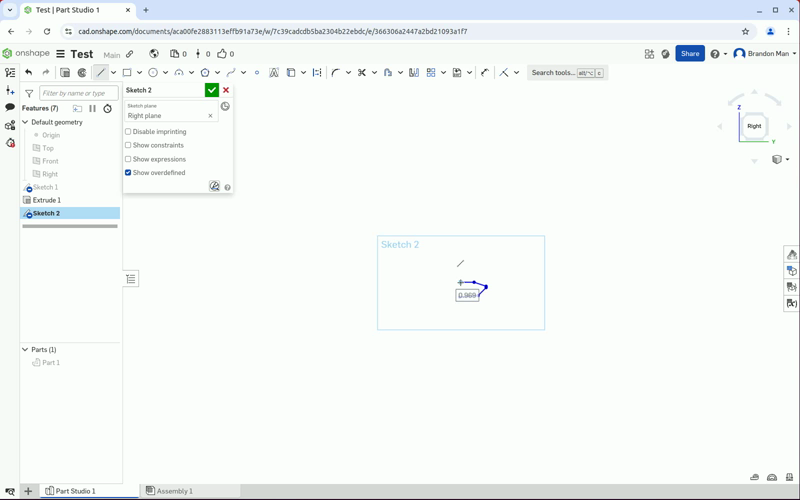
scroll(-6)
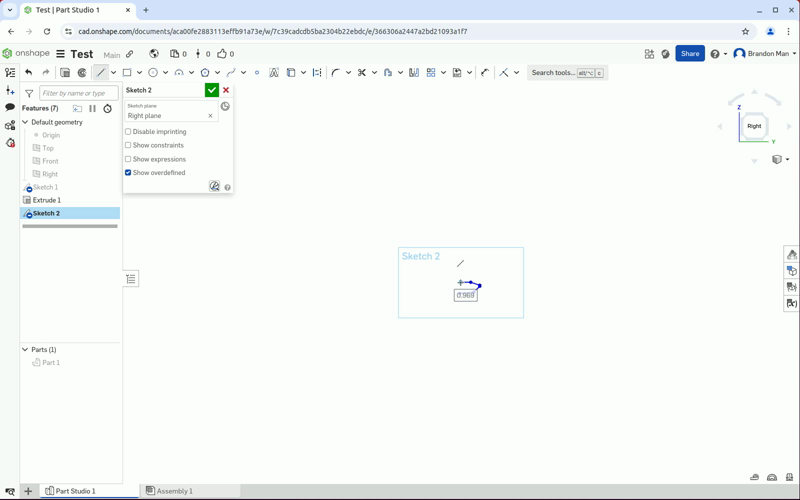
scroll(-6)
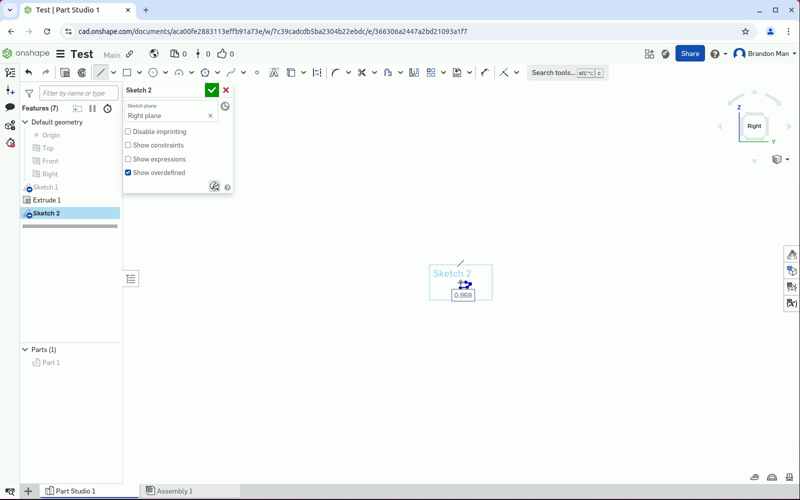
key_up(shift)
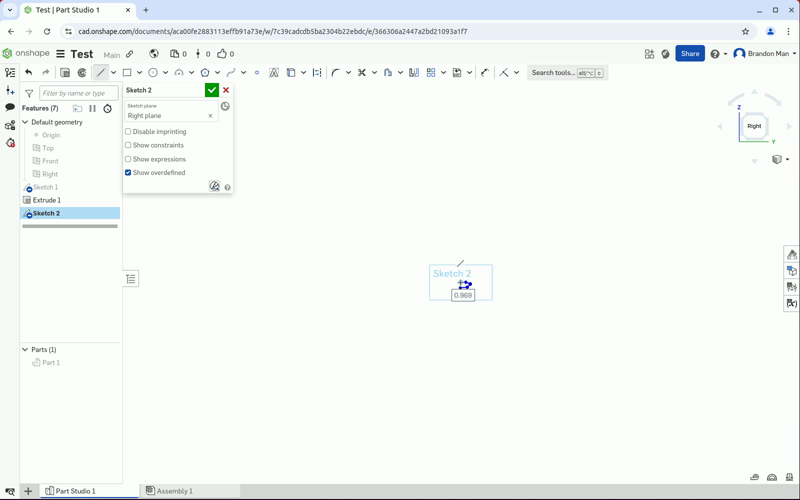
mouse_move(490, 282)
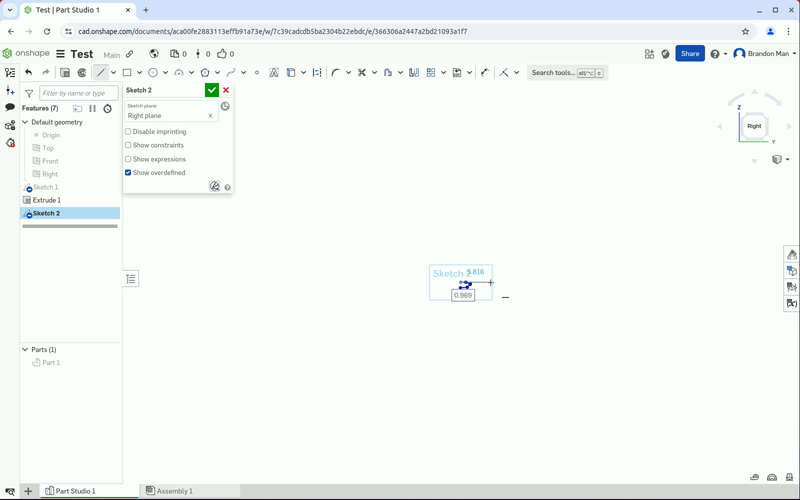
key_down(shift)
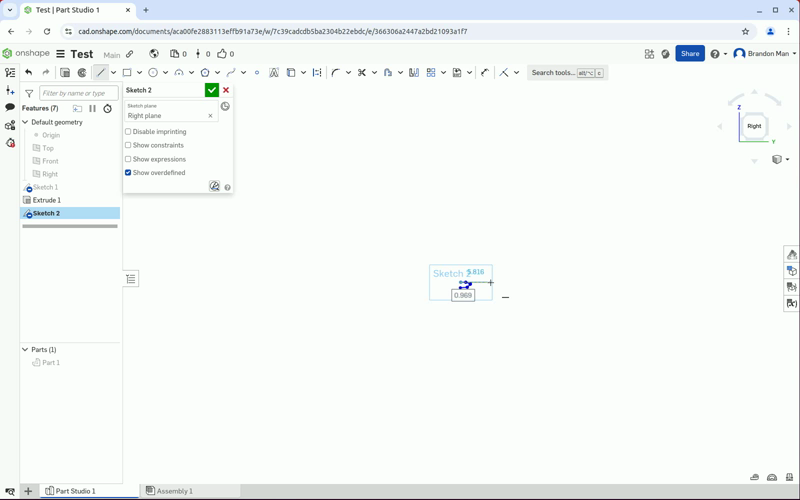
mouse_move(460, 287)
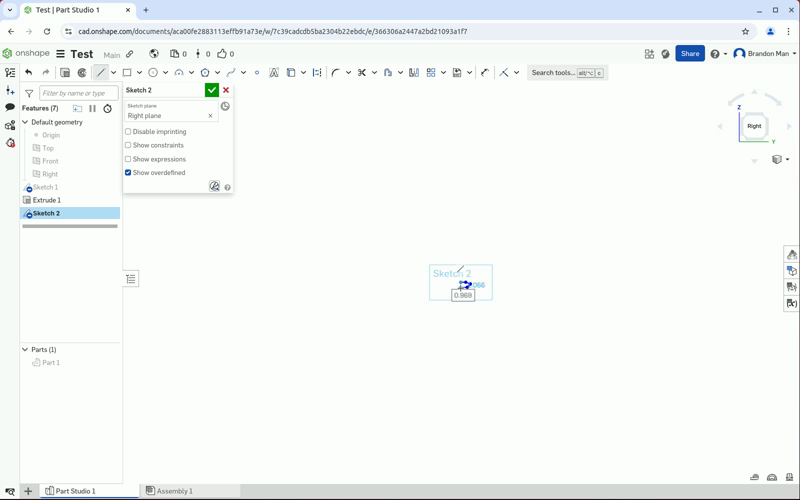
scroll(6)
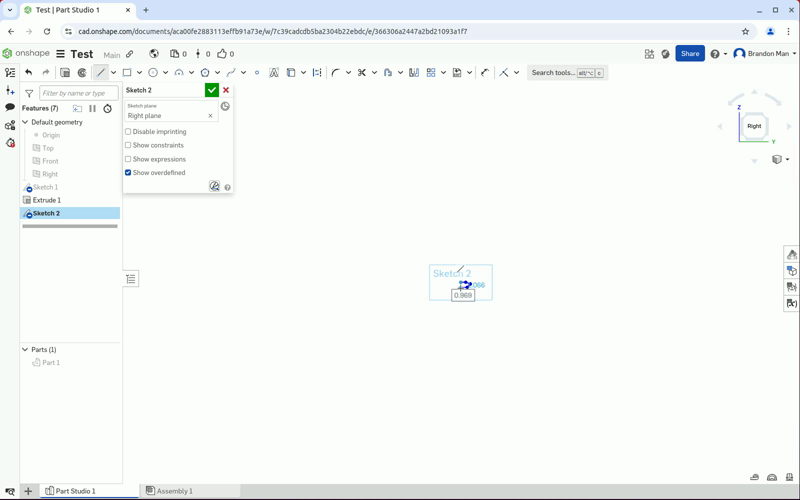
scroll(6)
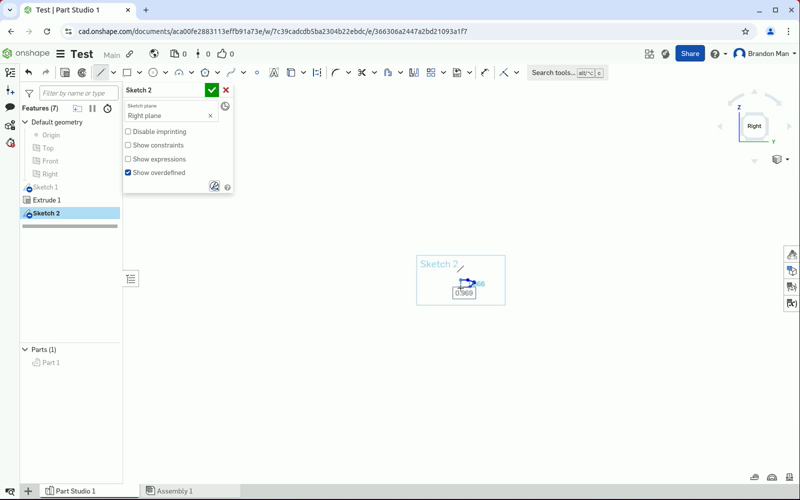
scroll(6)
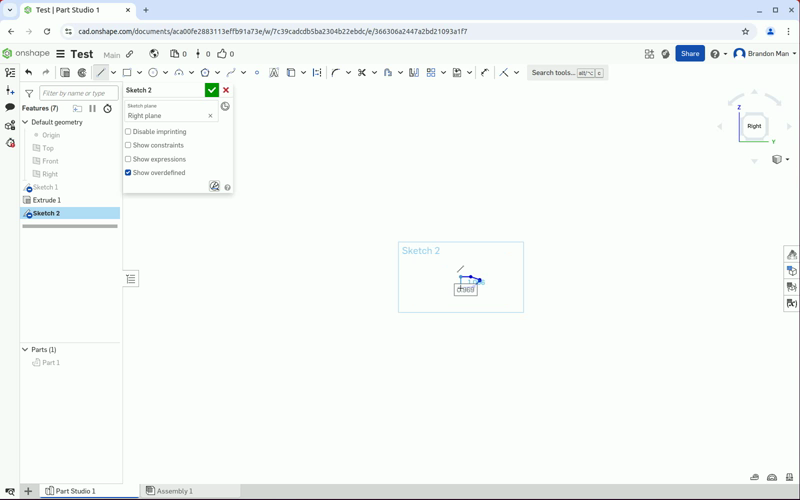
scroll(6)
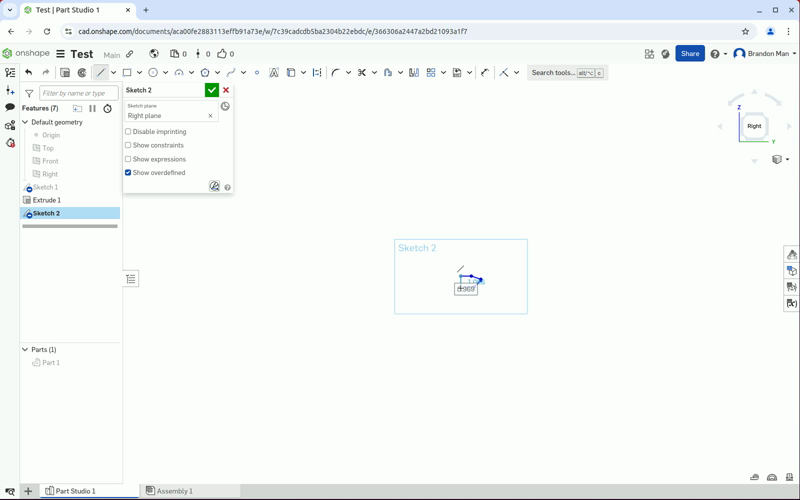
scroll(6)
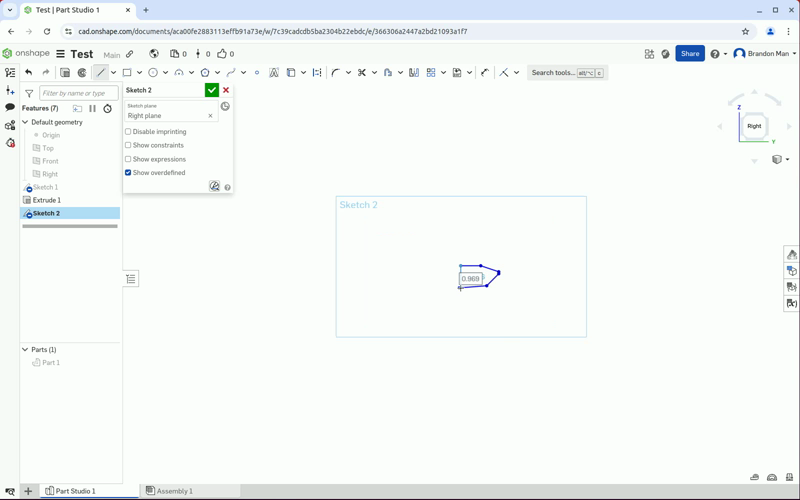
scroll(6)
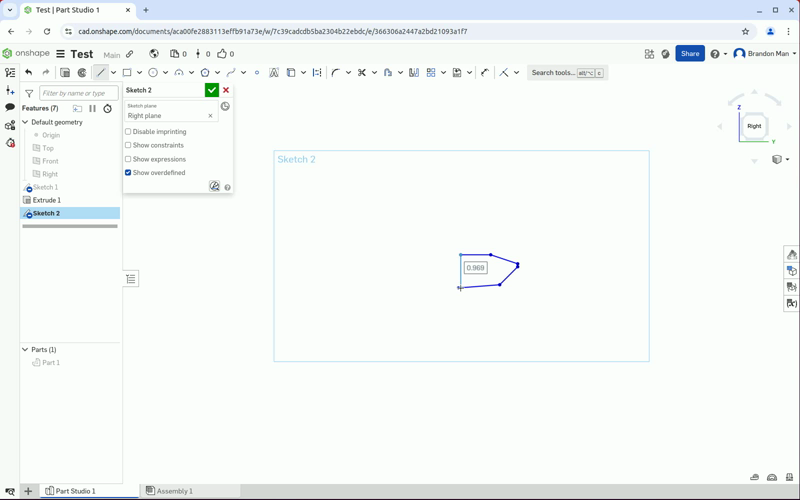
scroll(6)
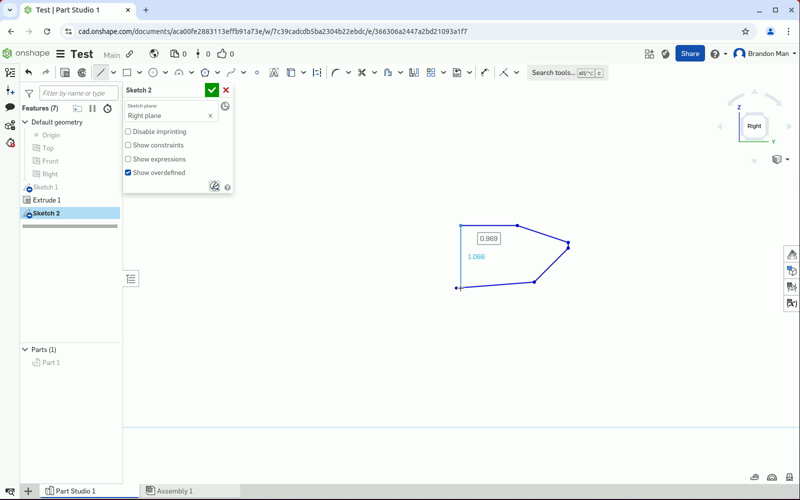
key_up(shift)
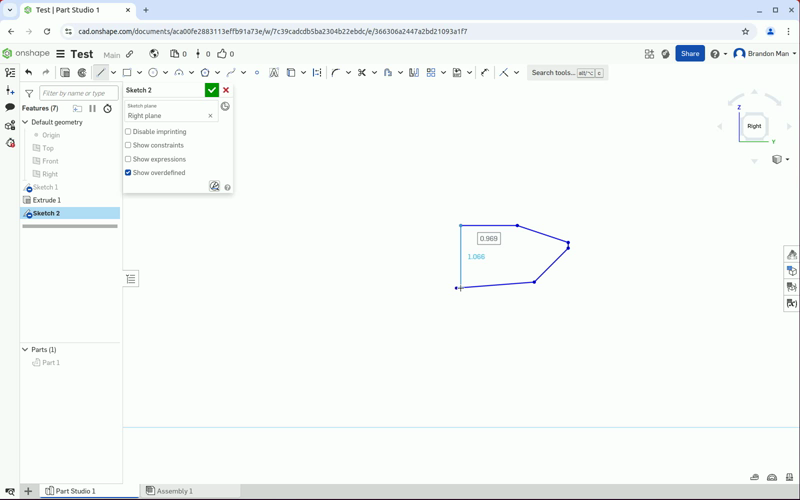
click(460, 287)
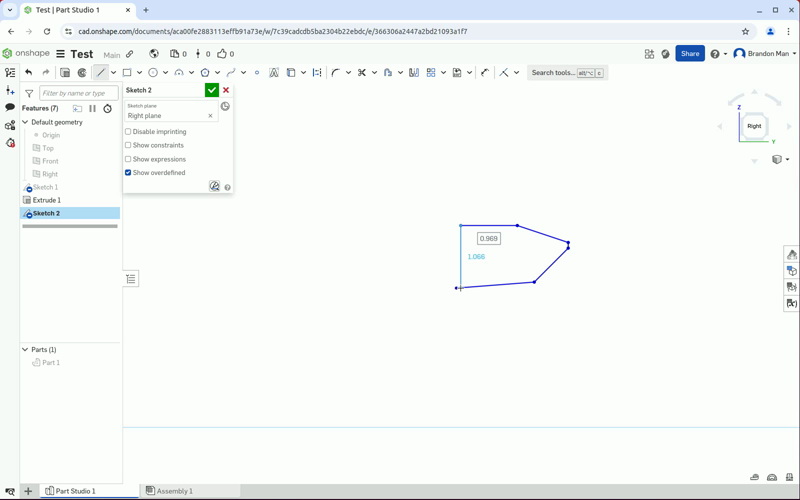
scroll(-6)
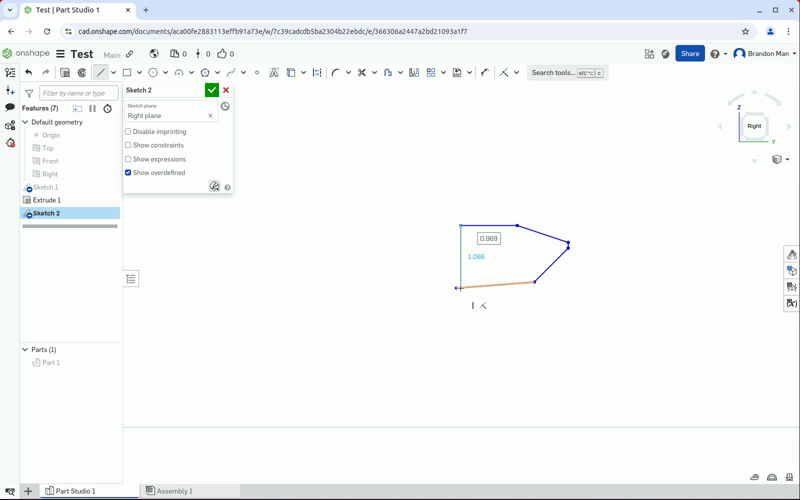
scroll(-6)
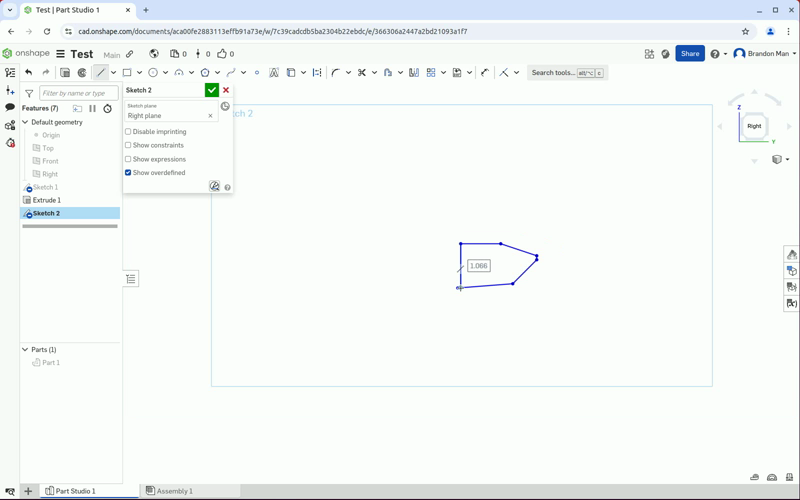
scroll(-6)
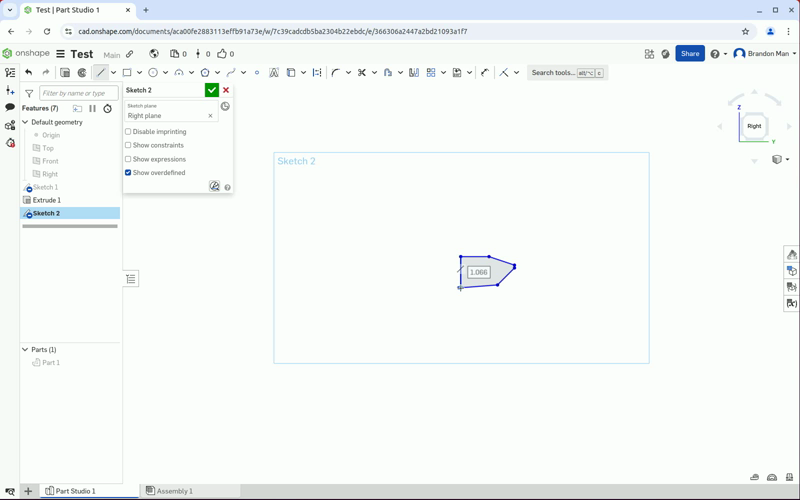
scroll(-6)
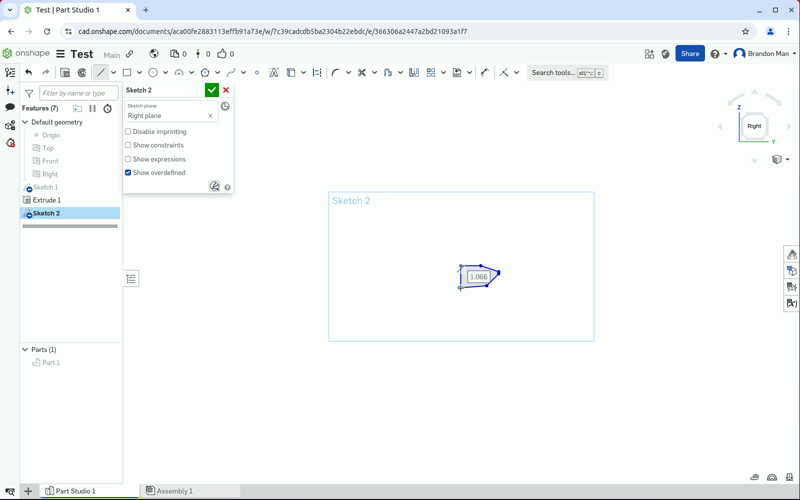
scroll(-6)
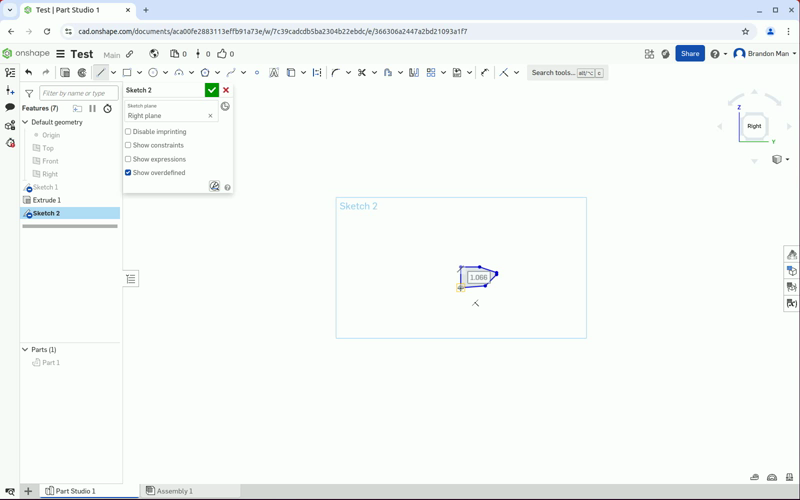
scroll(-6)
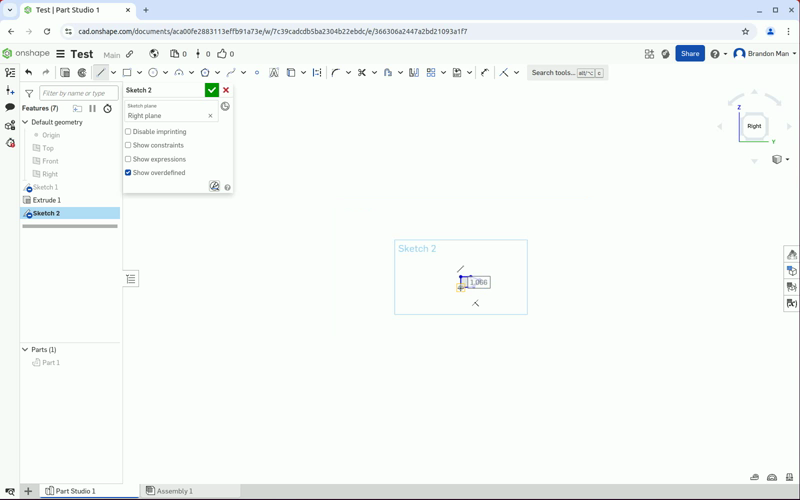
scroll(-6)
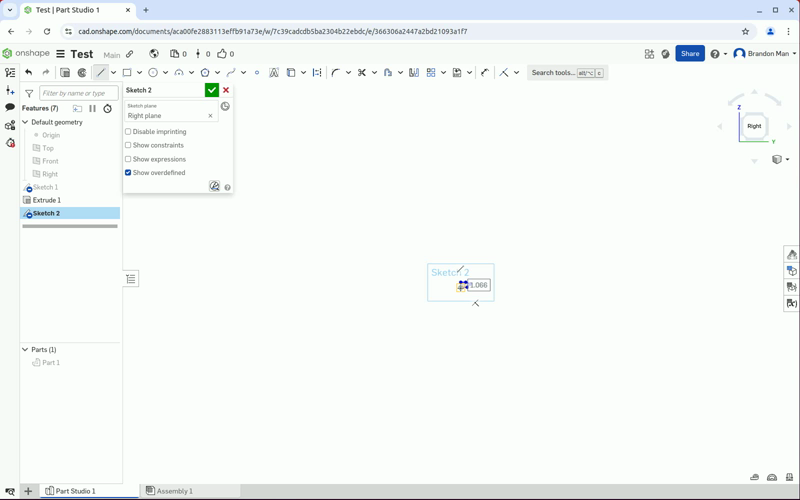
key(esc)
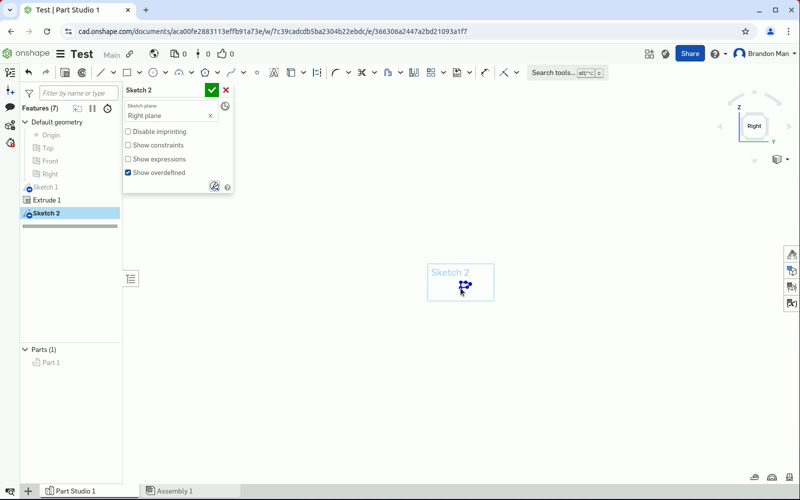
mouse_move(462, 286)
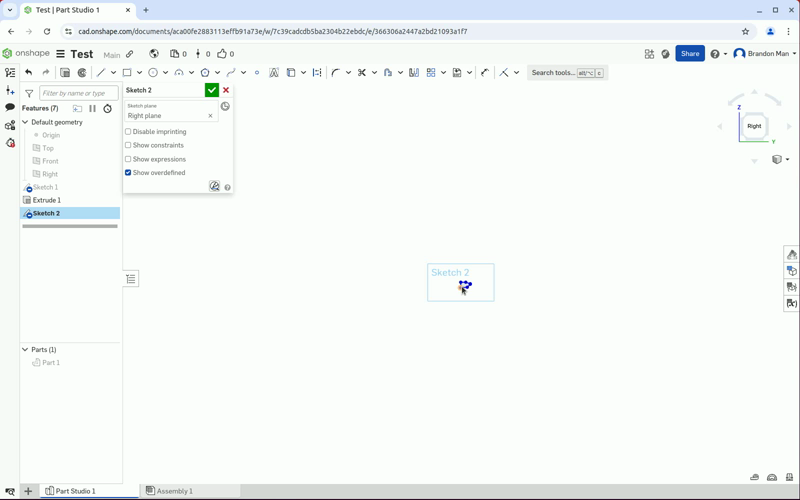
scroll(6)
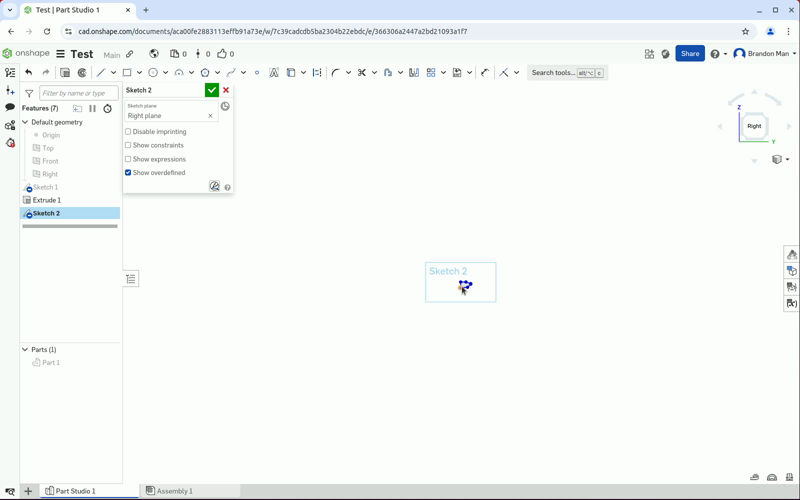
scroll(6)
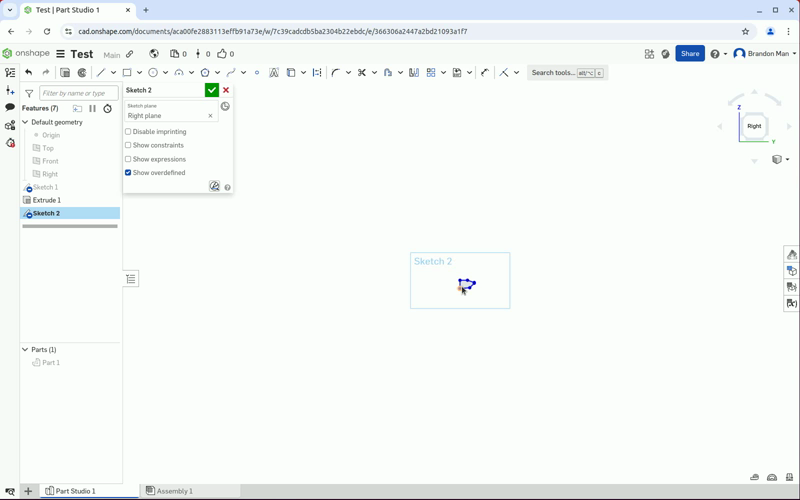
scroll(6)
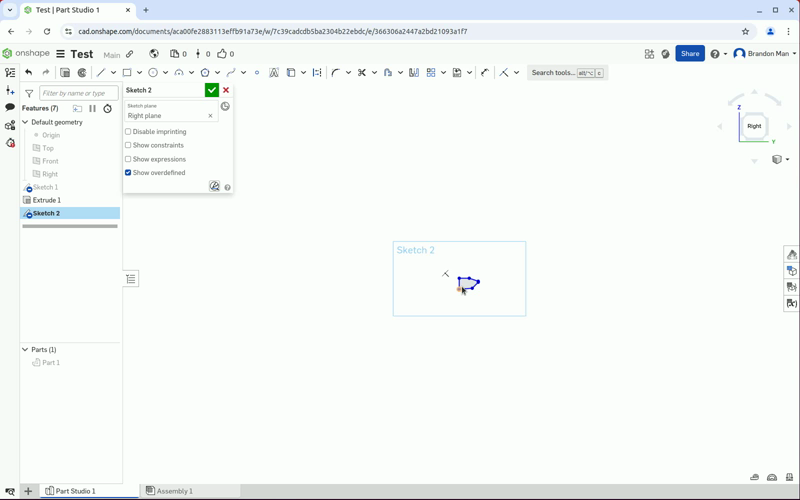
scroll(6)
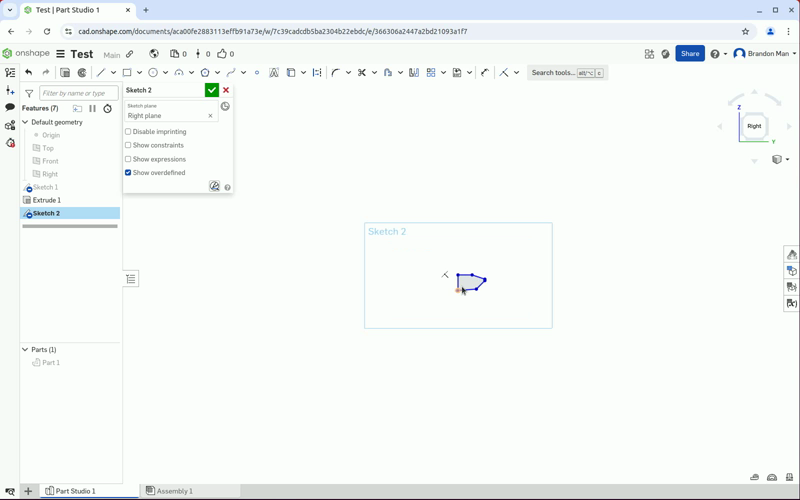
scroll(6)
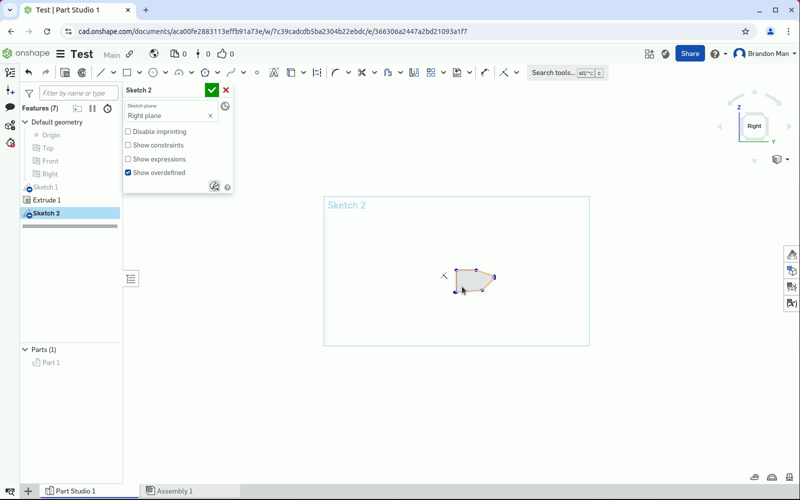
scroll(6)
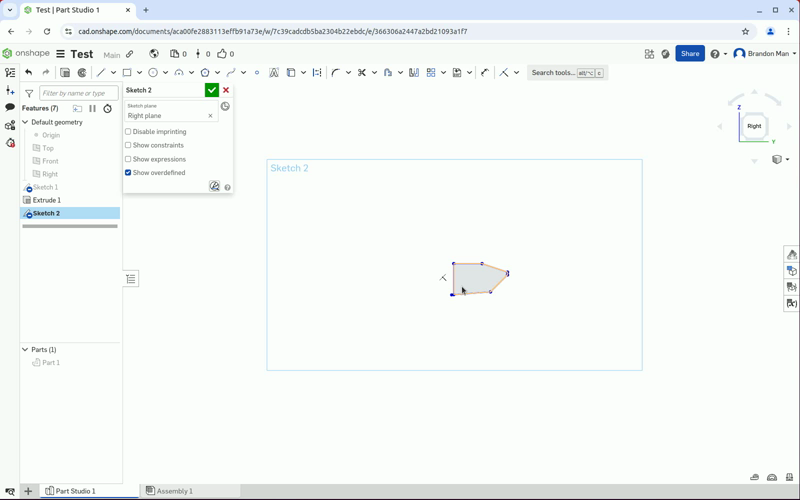
scroll(6)
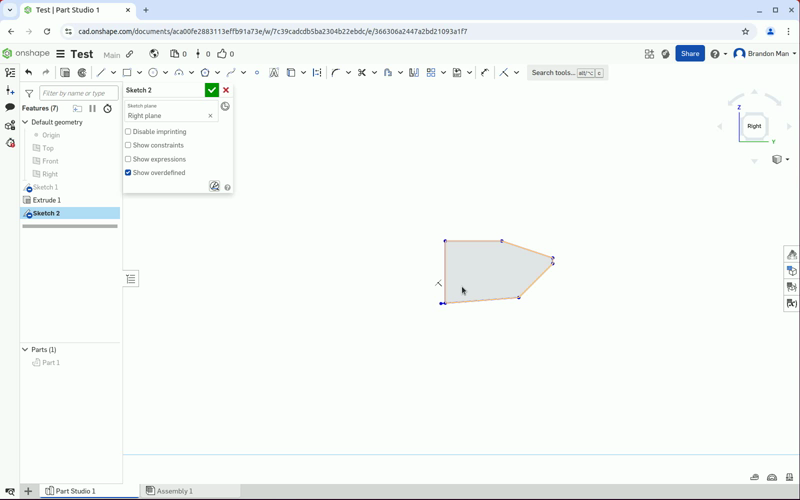
click(462, 286)
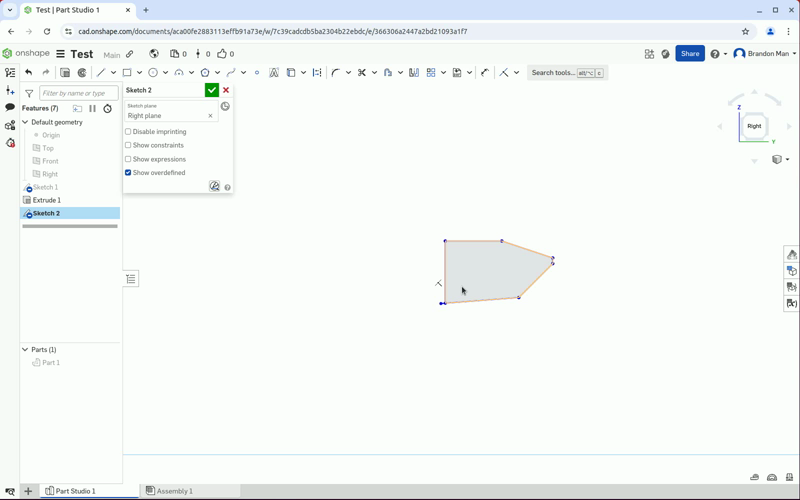
scroll(-6)
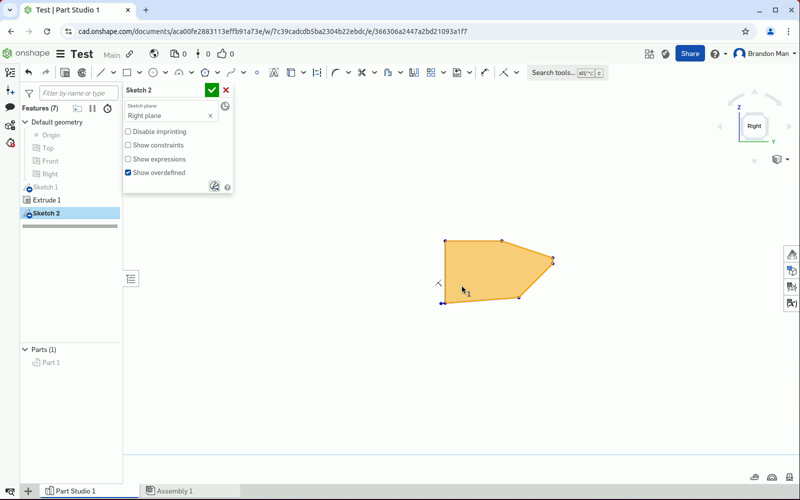
scroll(-6)
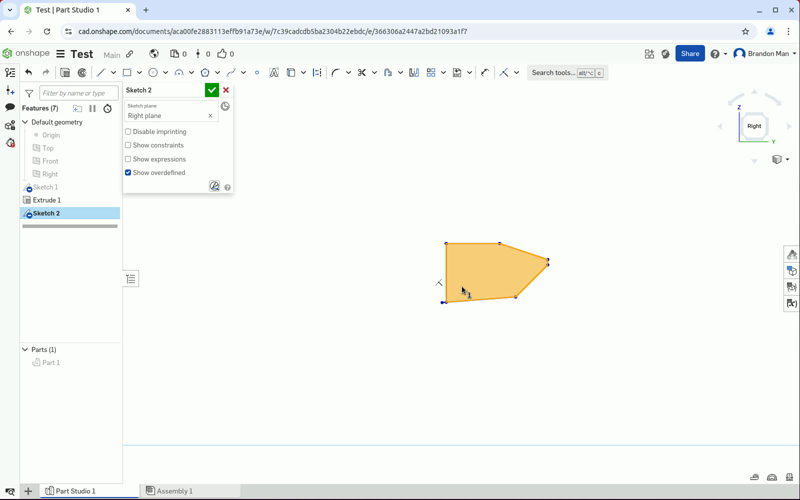
scroll(-6)
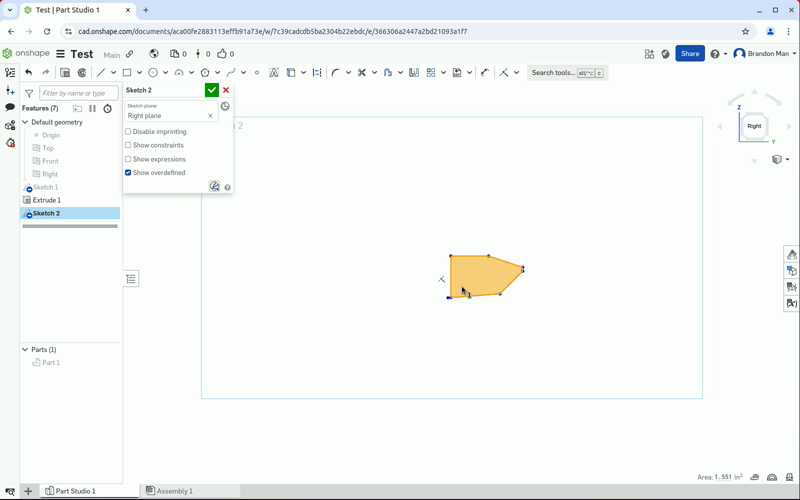
scroll(-6)
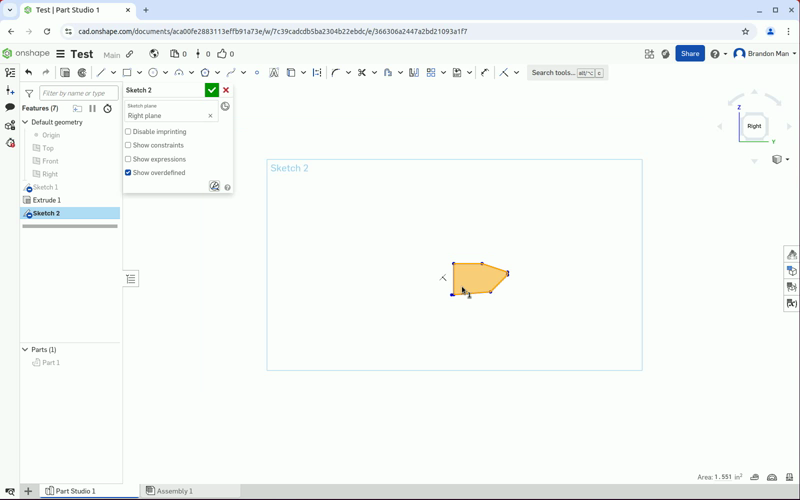
scroll(-6)
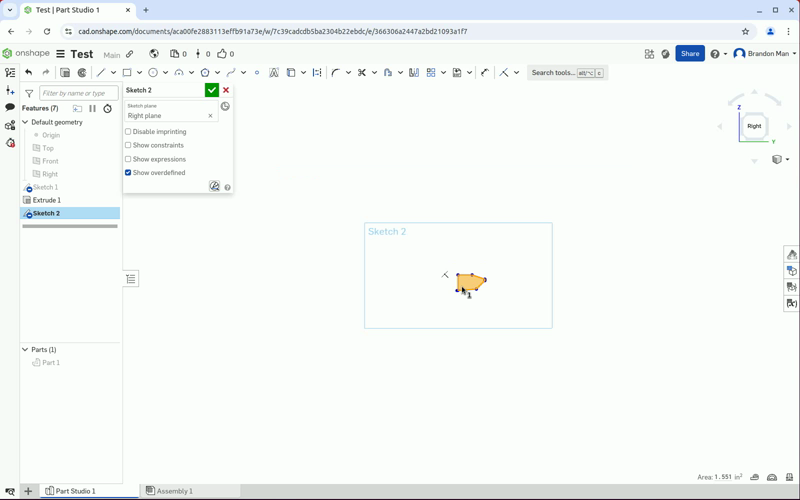
scroll(-6)
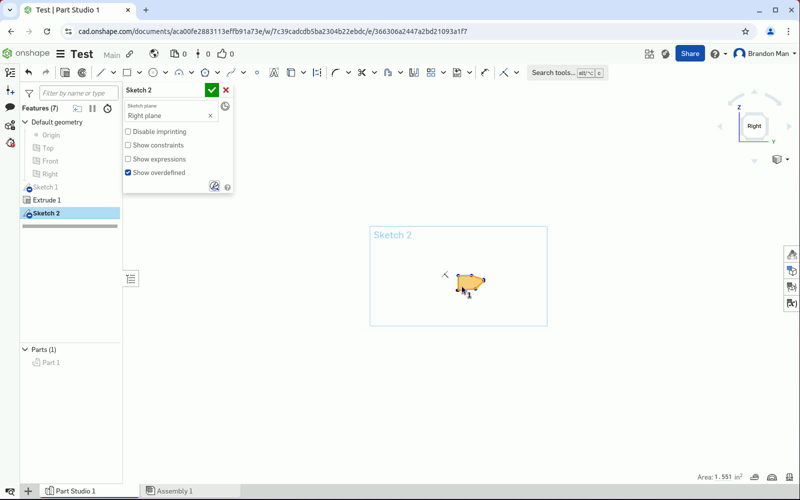
scroll(-6)
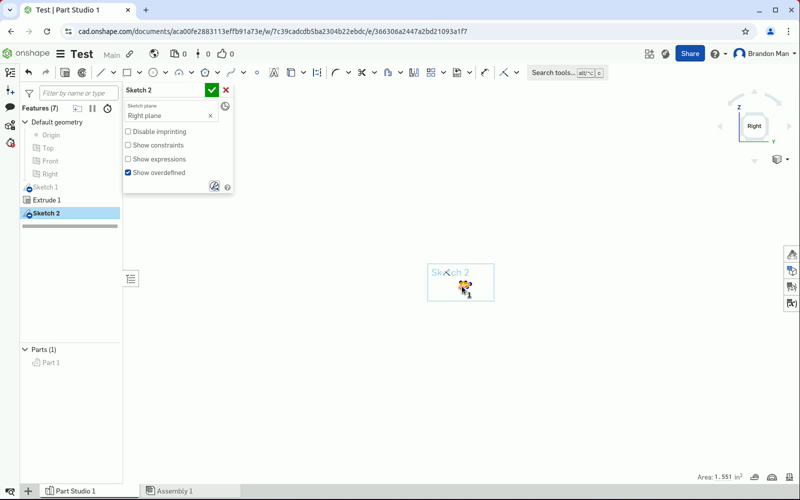
mouse_move(73, 352)
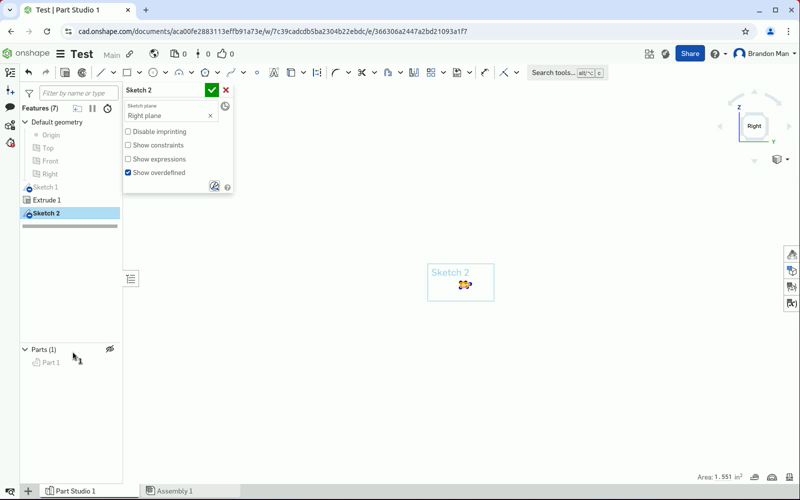
key(shift+y)
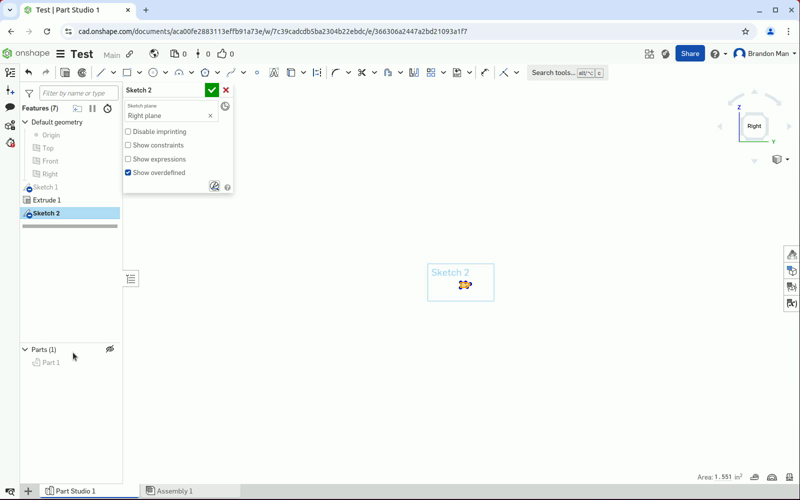
key(shift+e)
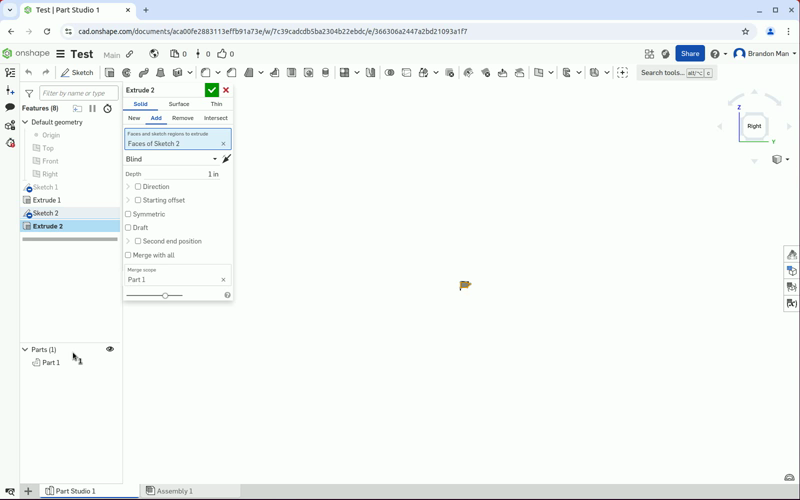
mouse_move(143, 106)
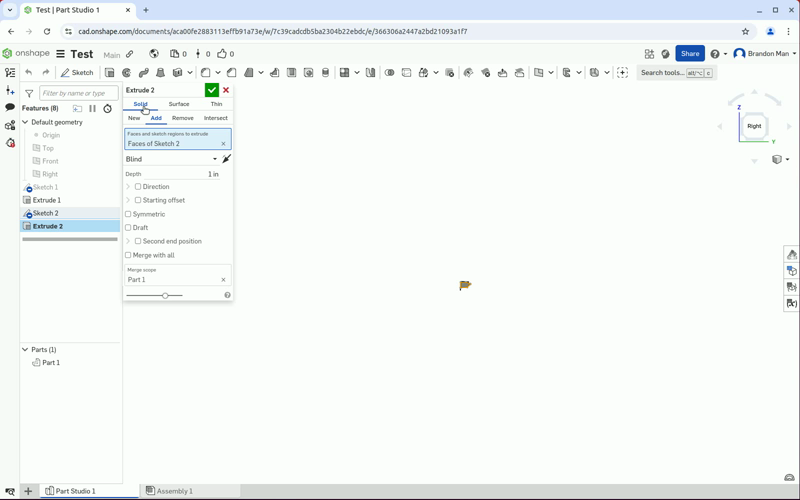
click(143, 106)
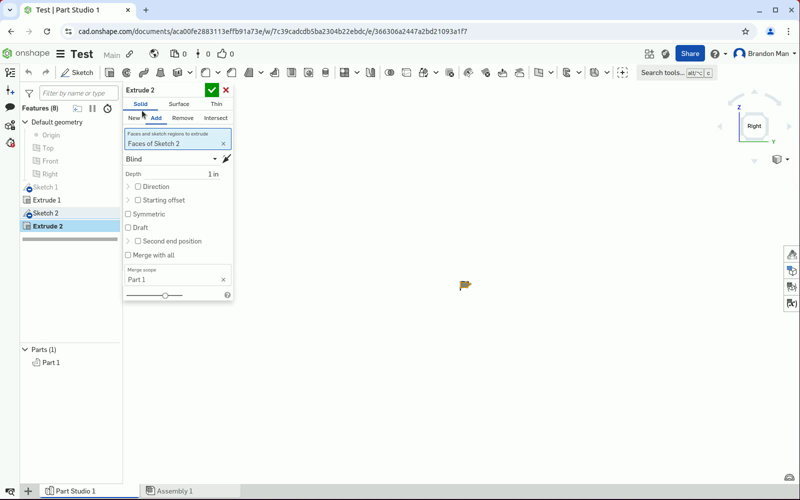
mouse_move(137, 120)
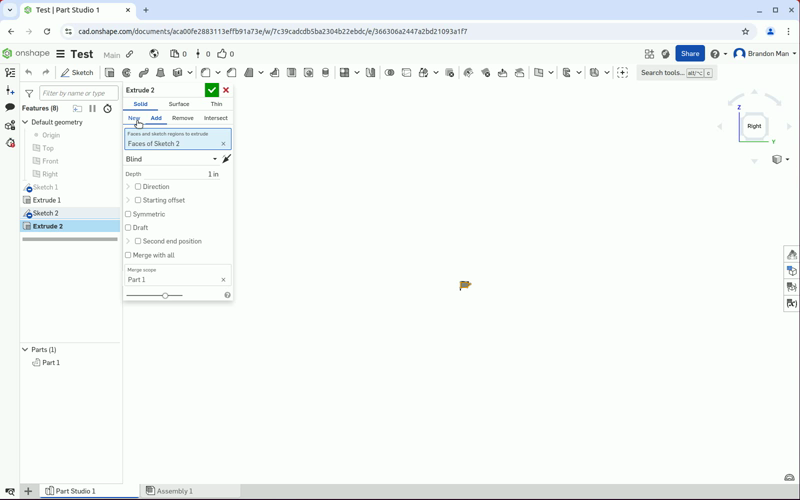
click(137, 120)
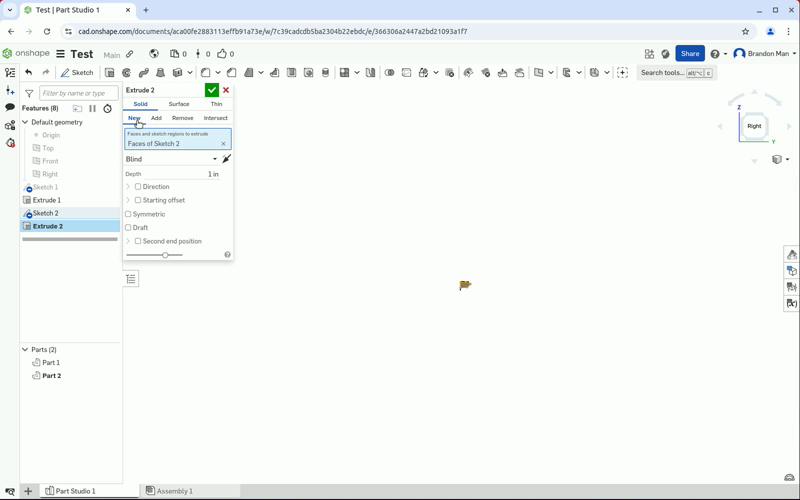
key(tab, 4)
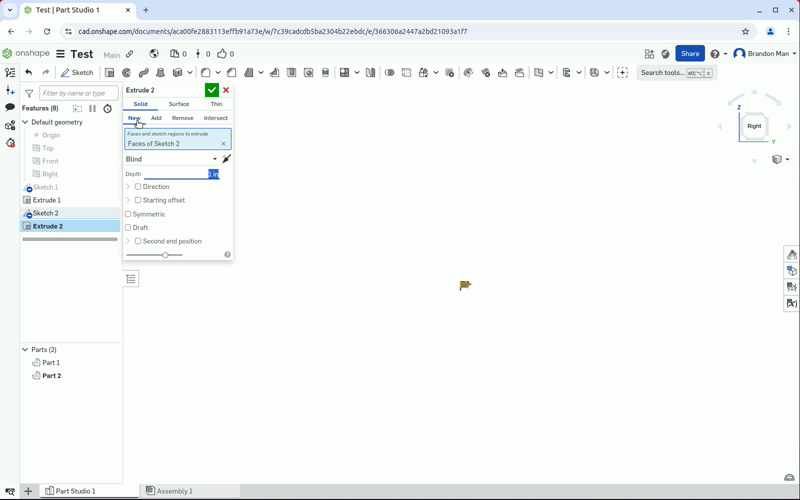
text(-0.482)
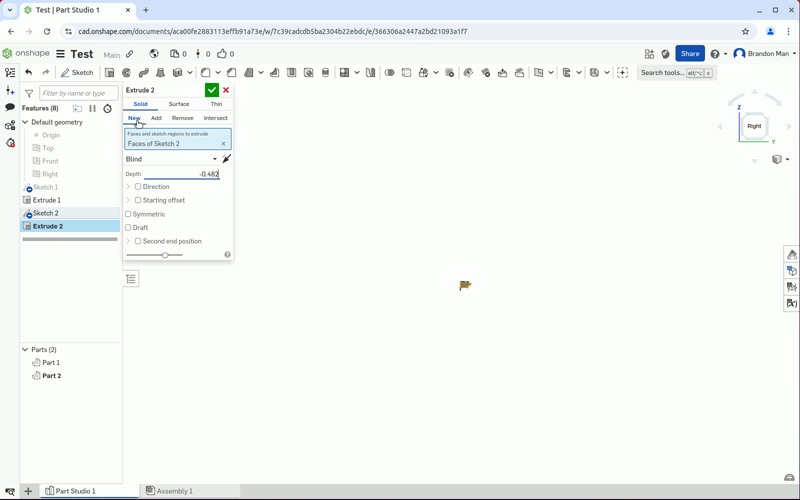
key(tab, 3)
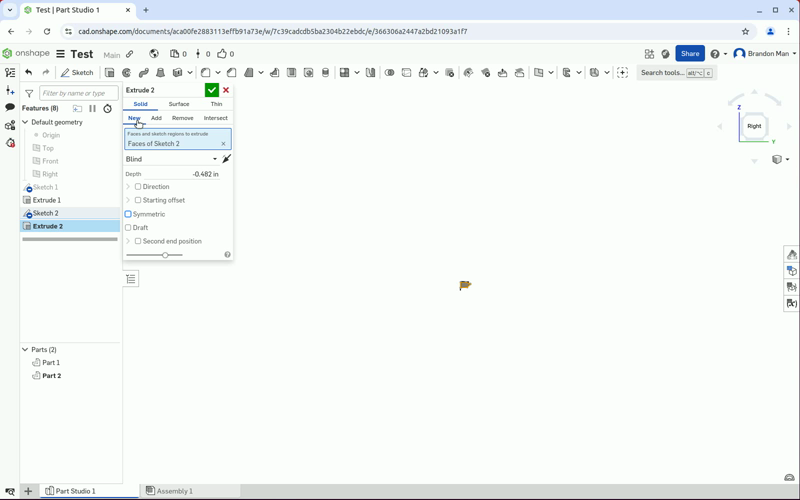
key(space)
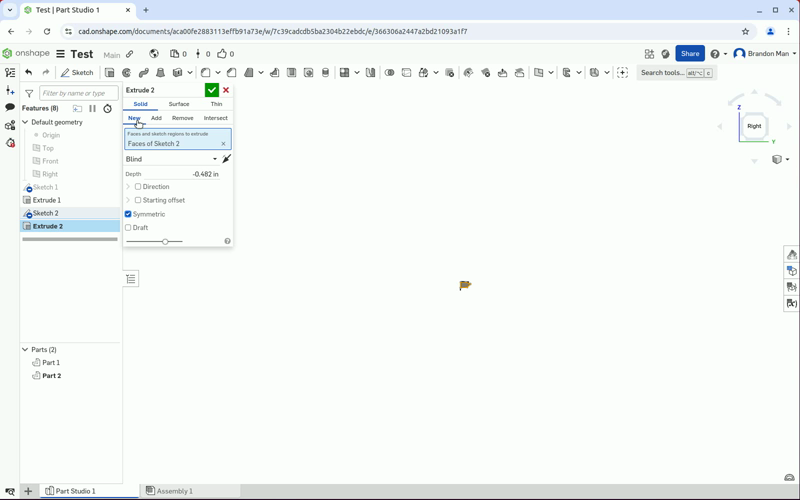
key(enter)
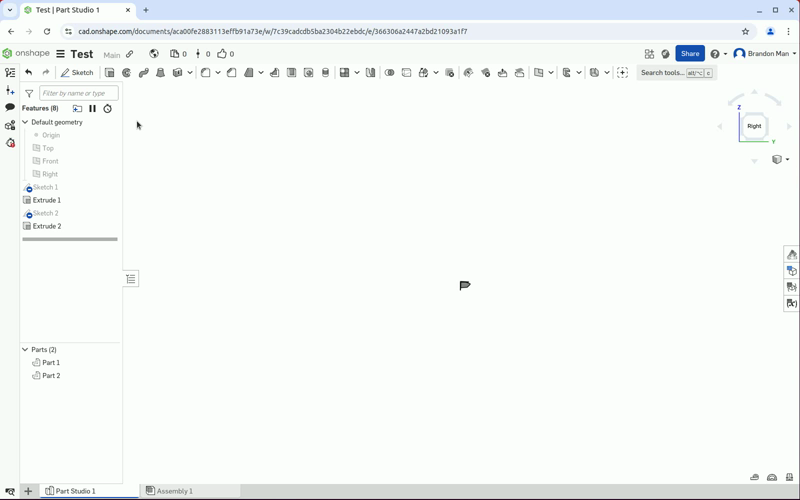
key(shift+h)
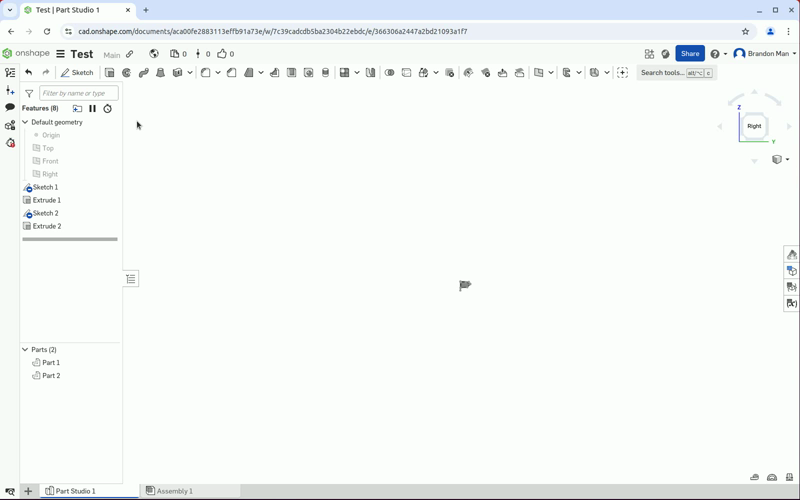
key(shift+h)
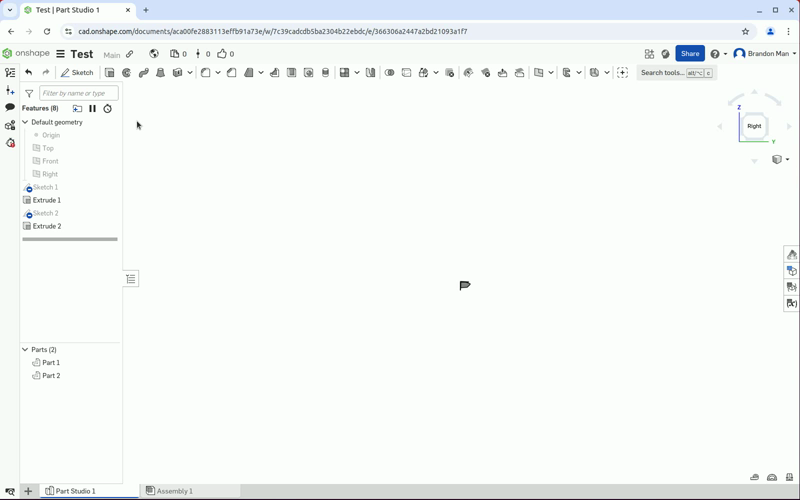
mouse_move(73, 189)
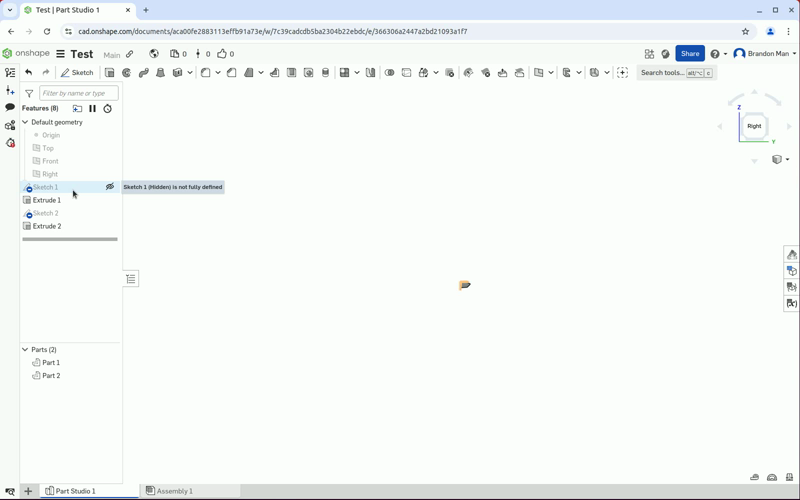
click(73, 189)
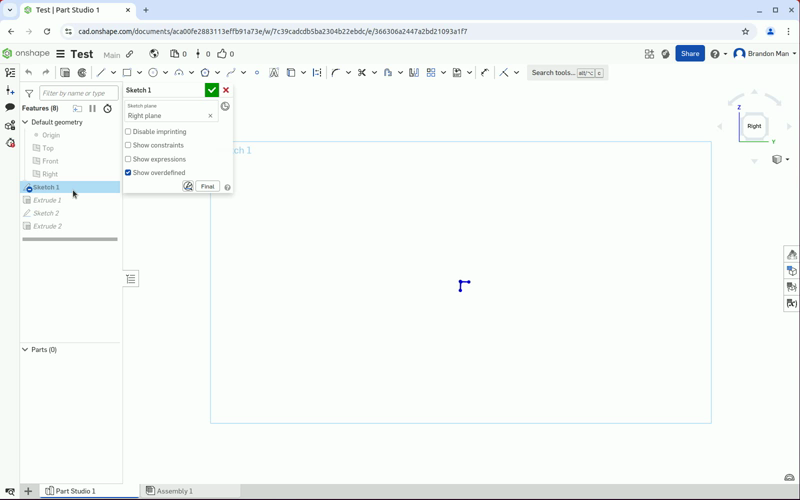
mouse_move(229, 92)
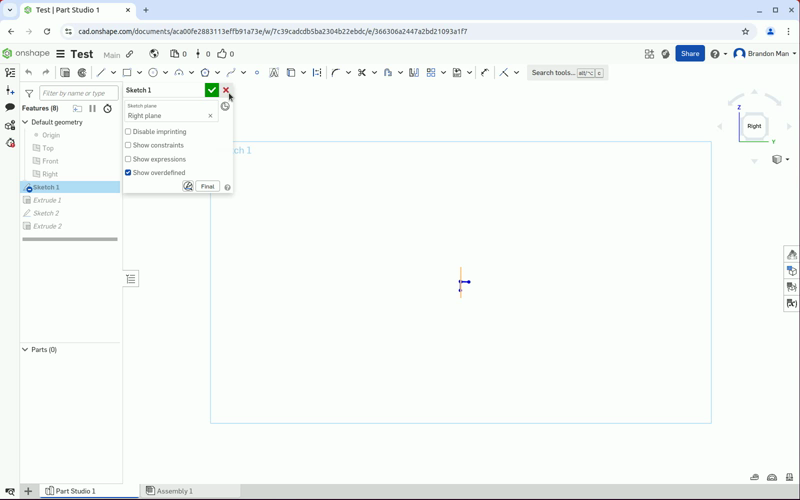
click(229, 92)
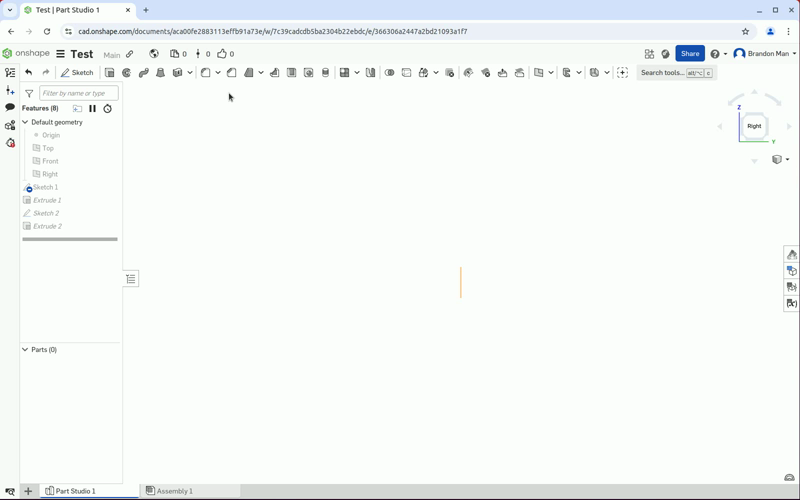
mouse_move(73, 352)
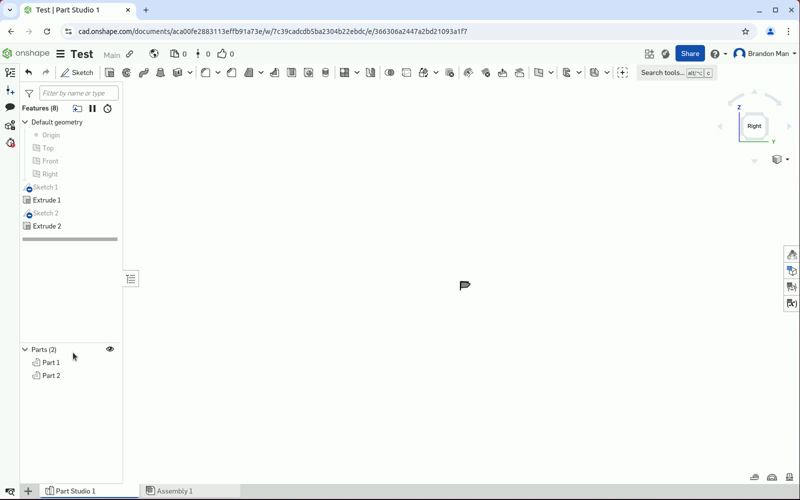
key(y)
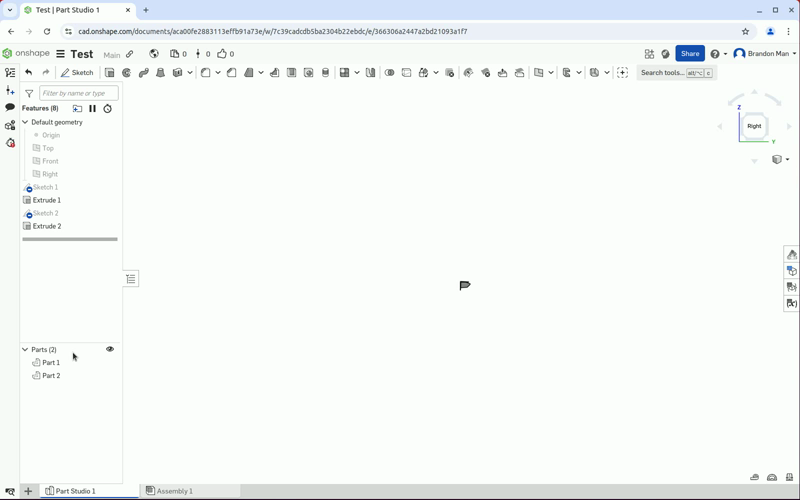
key(shift+p)
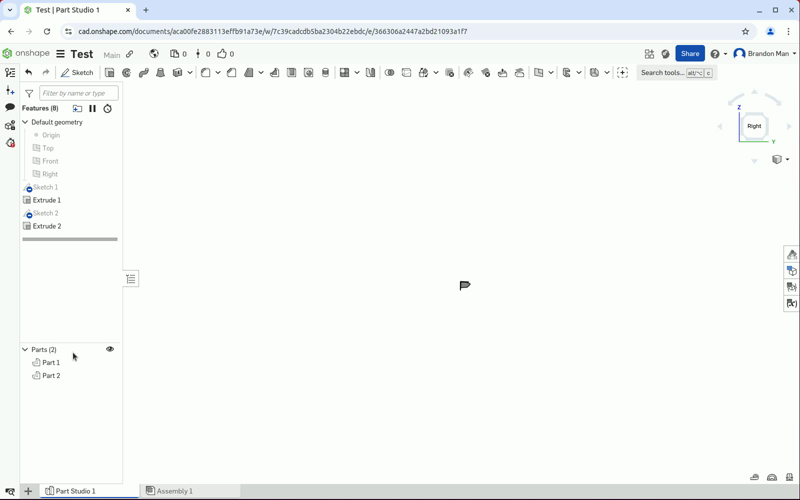
key(space)
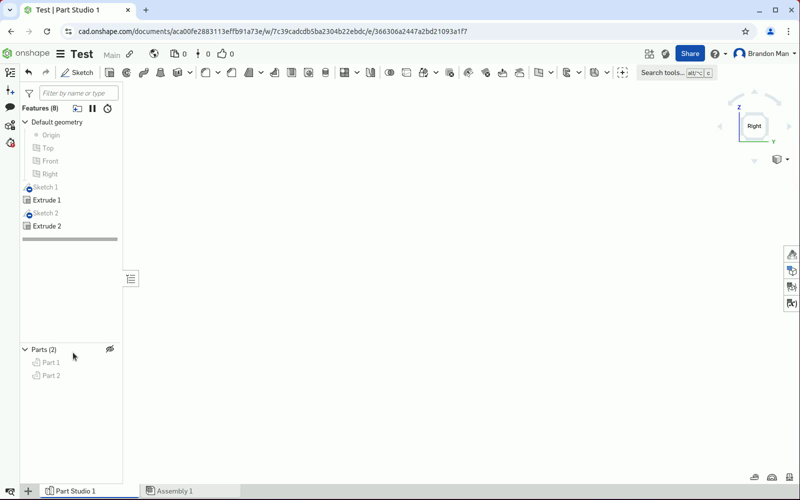
key_down(shift)
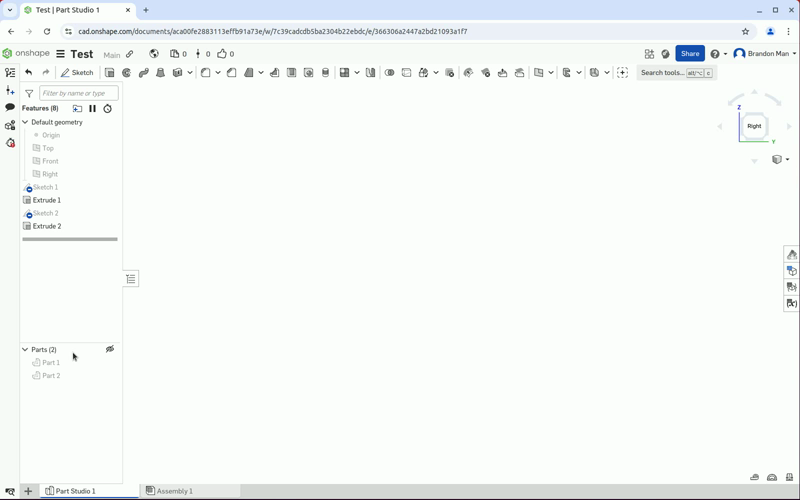
key(right)
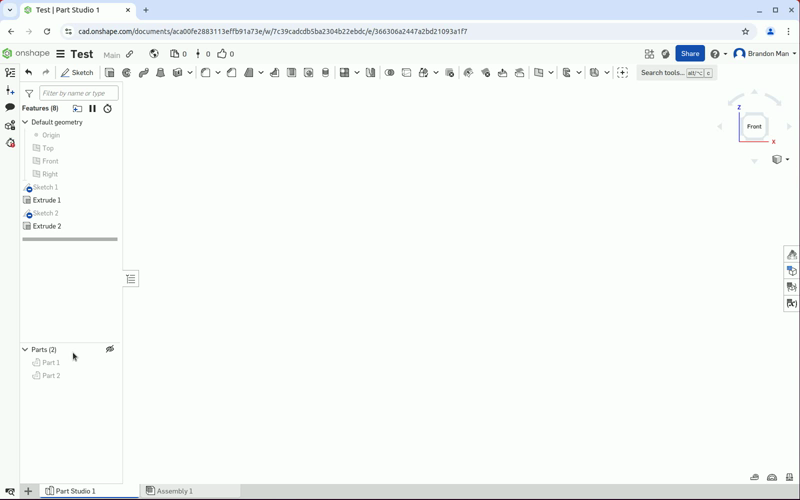
key_up(shift)
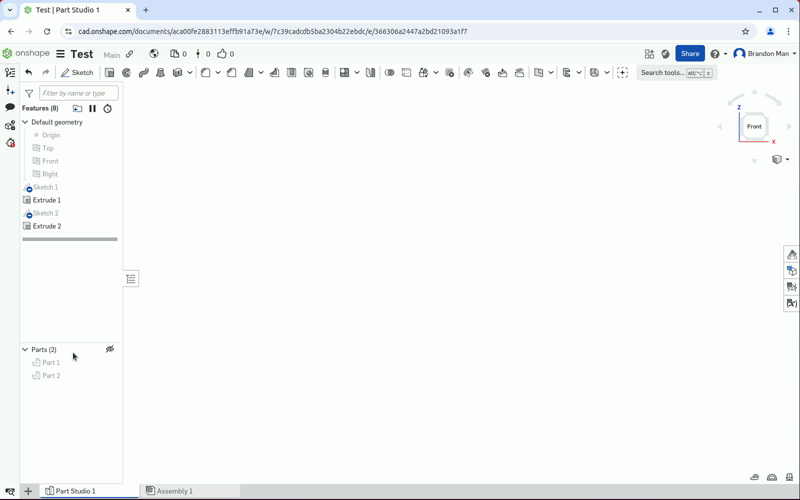
key(space)
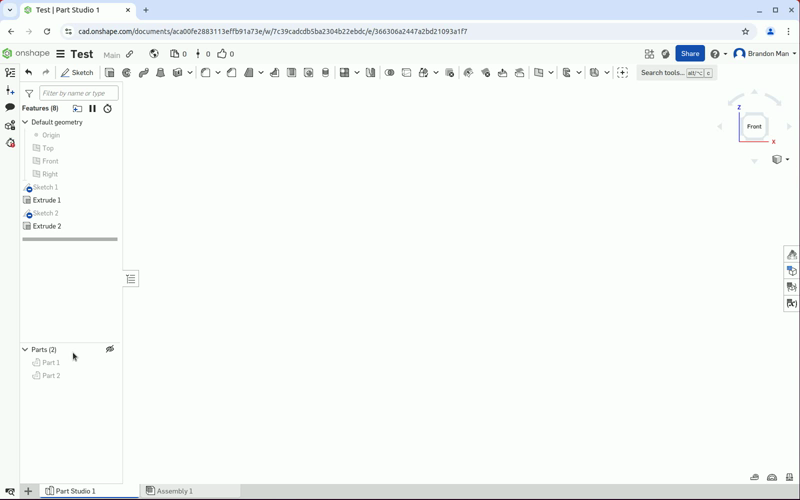
key_down(shift)
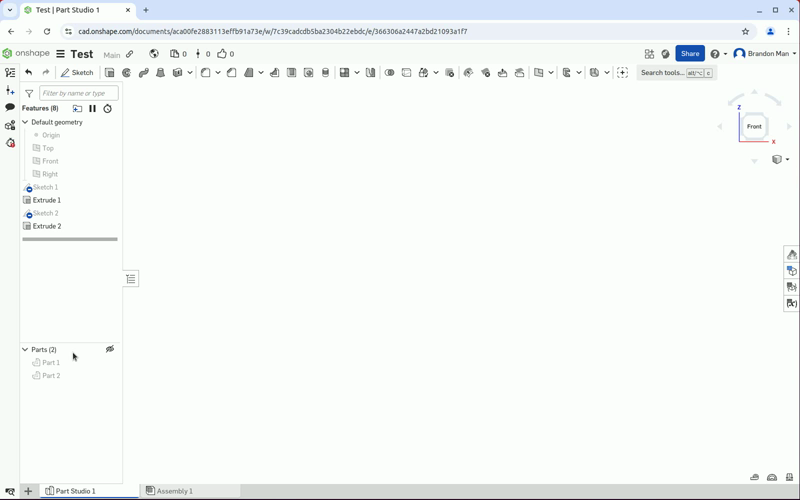
key(down)
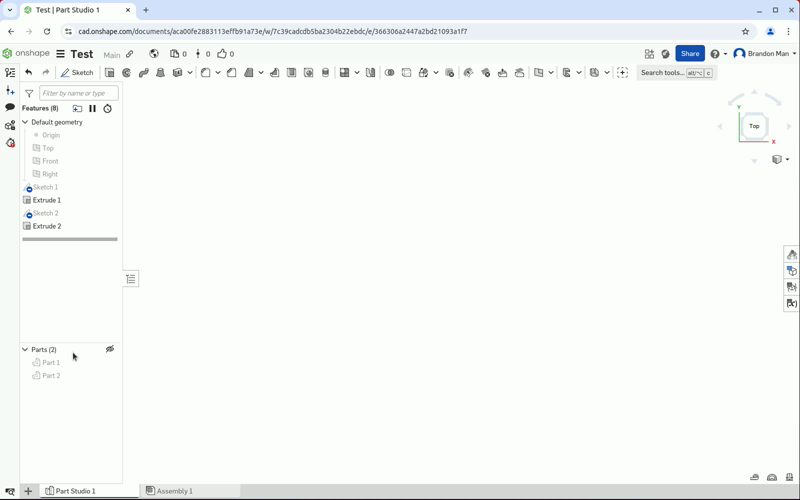
key_up(shift)
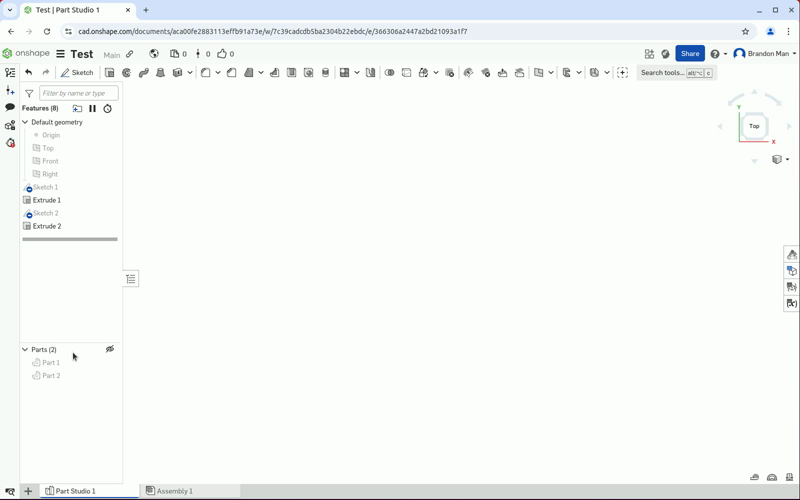
mouse_move(73, 352)
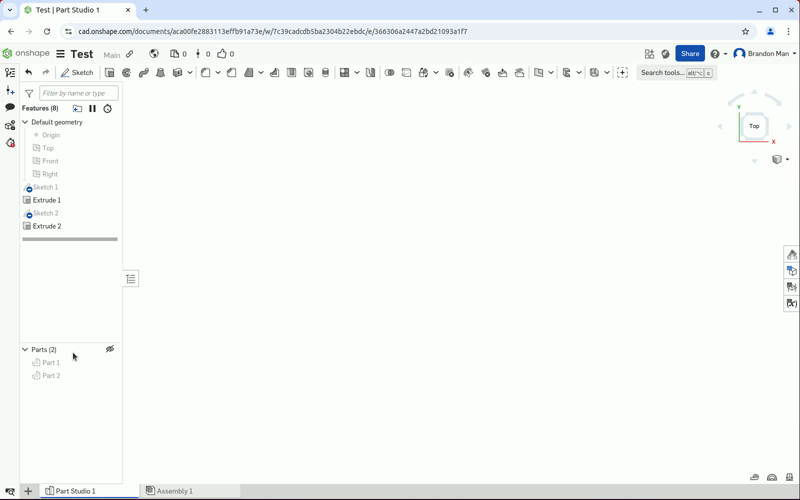
key(shift+y)
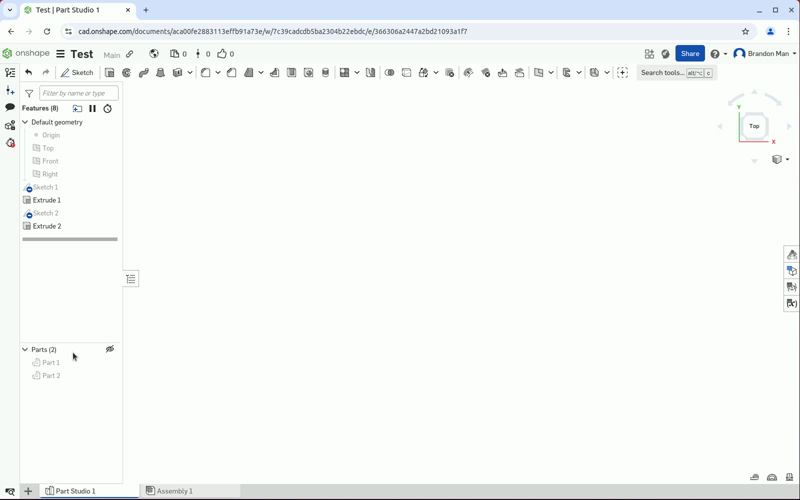
key(shift+s)
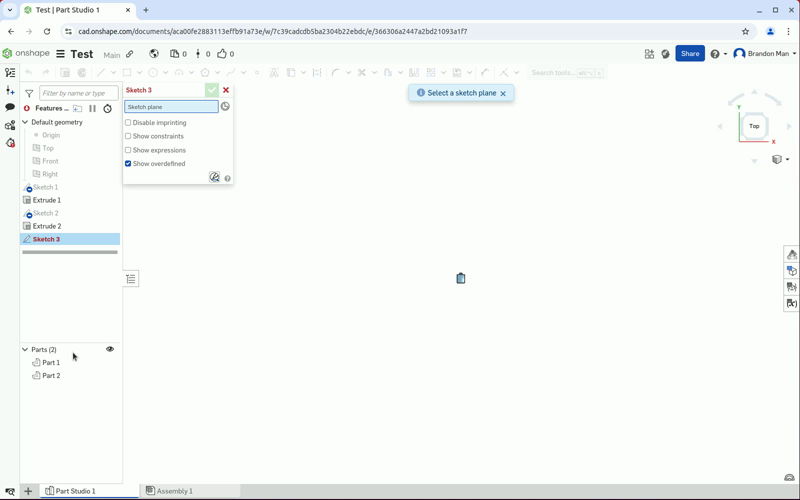
mouse_move(73, 150)
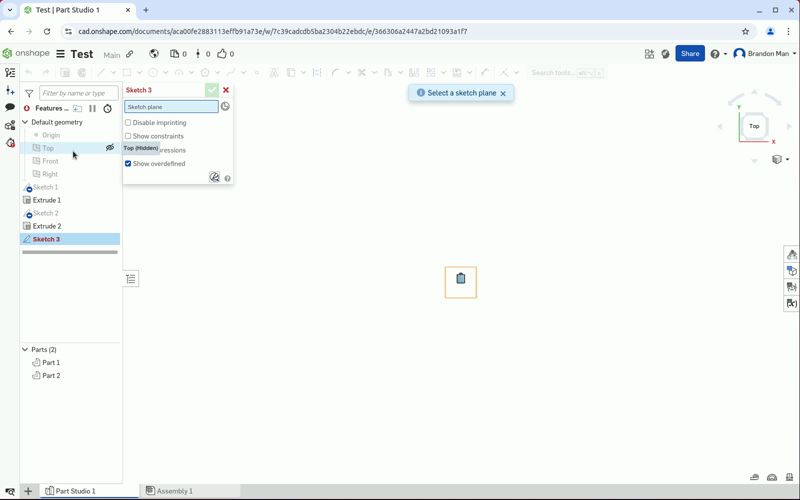
click(73, 150)
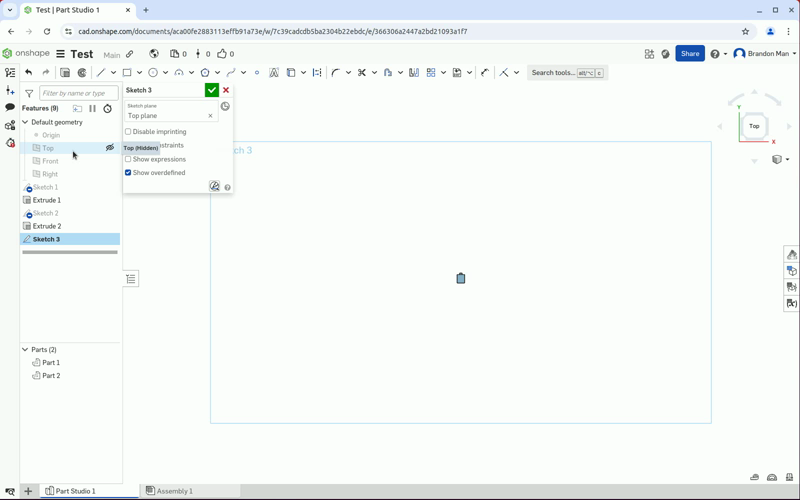
mouse_move(73, 352)
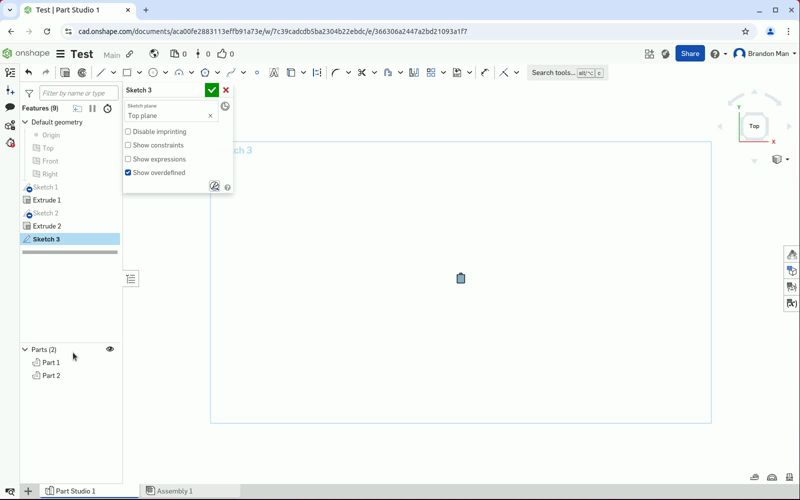
key(y)
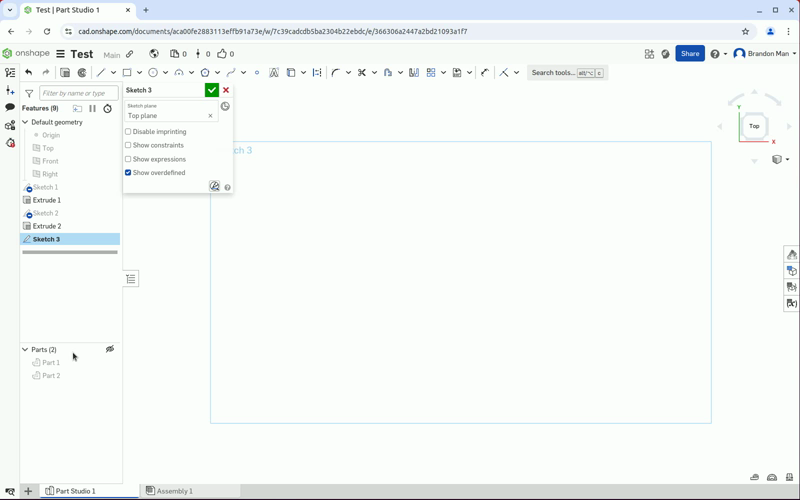
key(l)
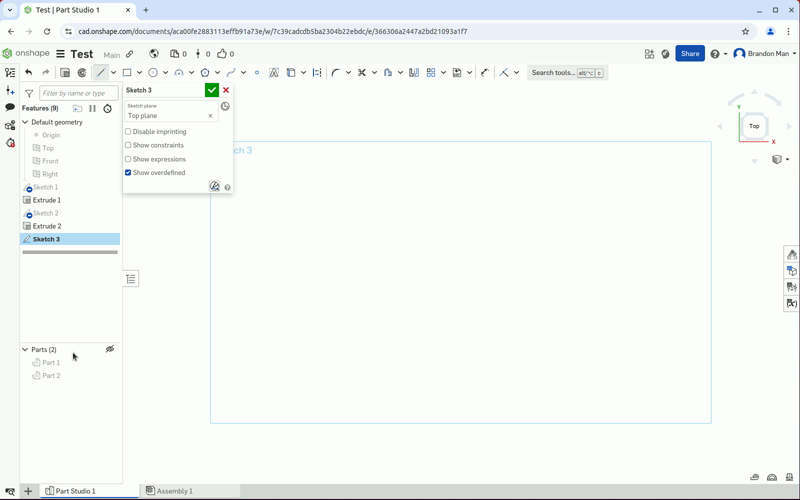
key_down(shift)
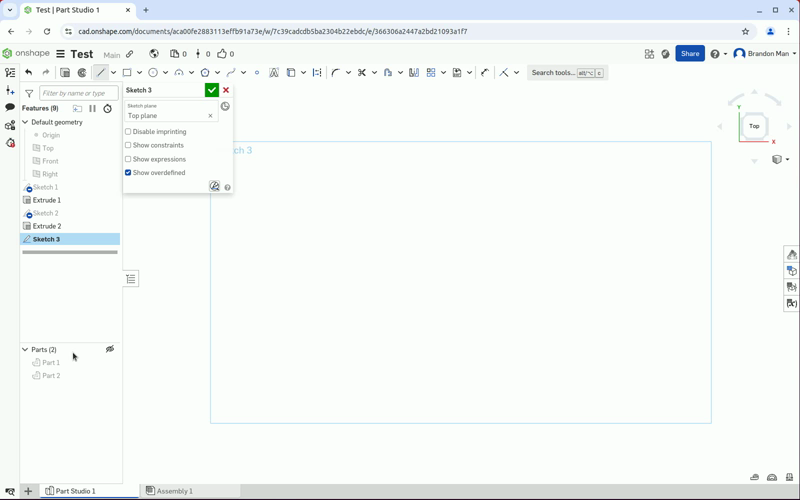
mouse_move(433, 395)
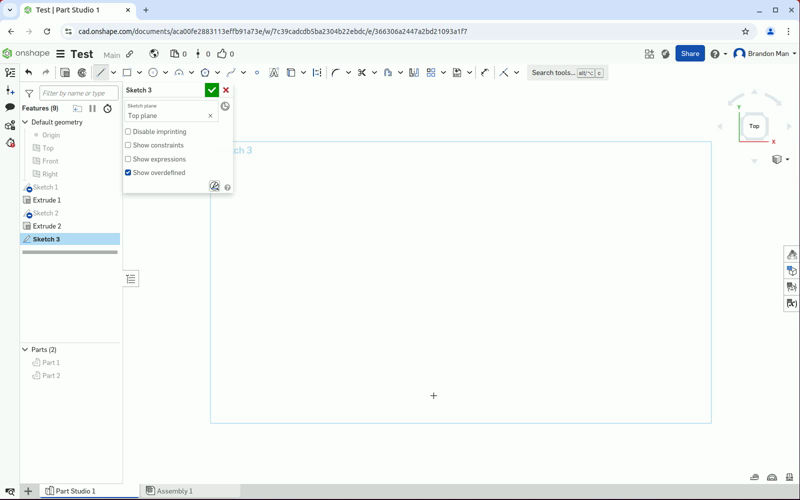
click(433, 395)
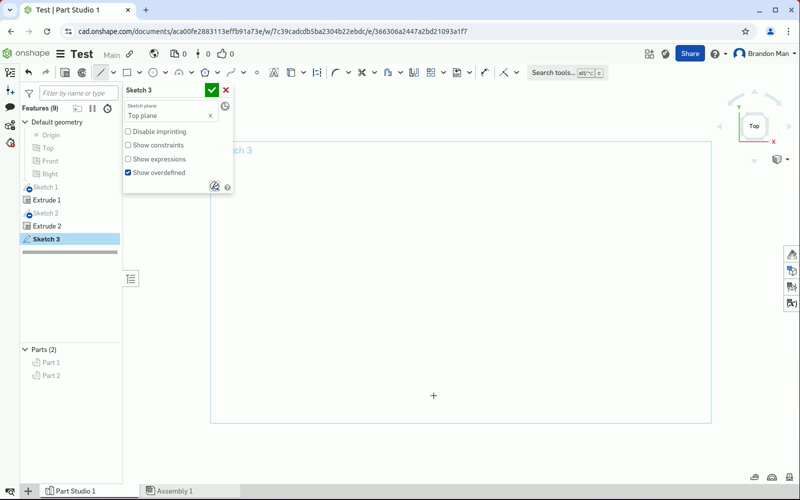
key_up(shift)
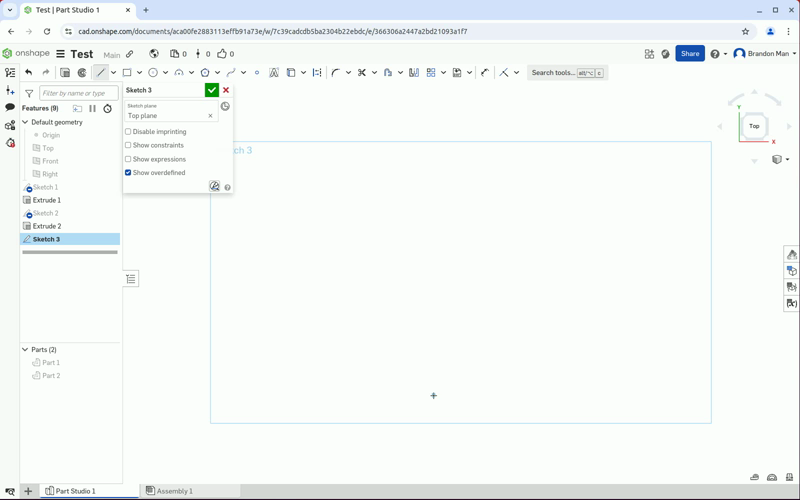
key_down(shift)
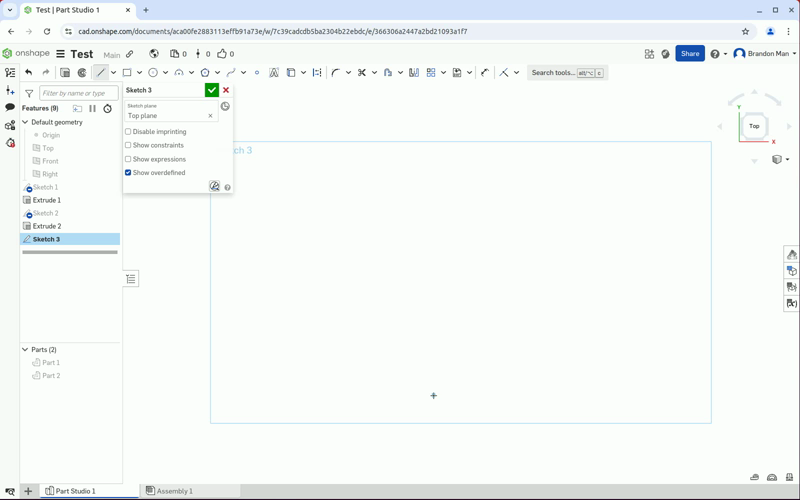
mouse_move(463, 395)
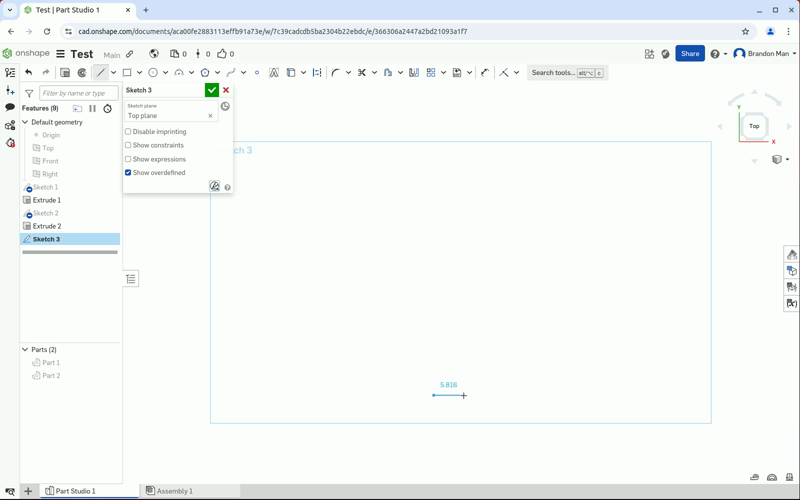
mouse_move(487, 395)
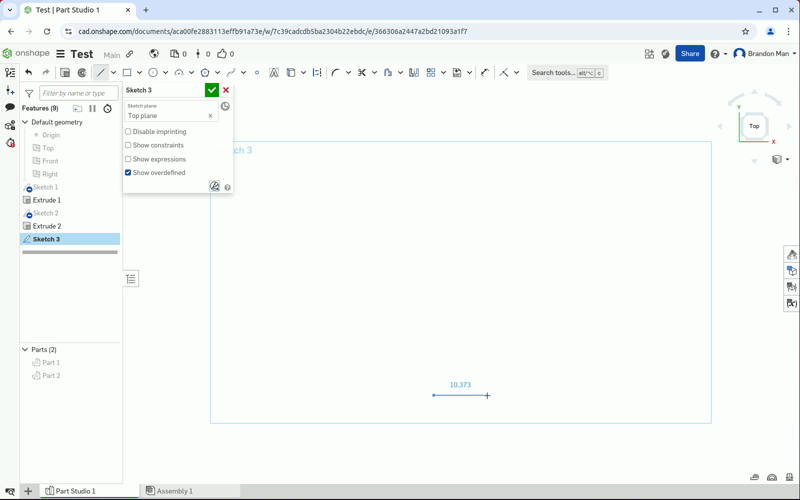
click(487, 395)
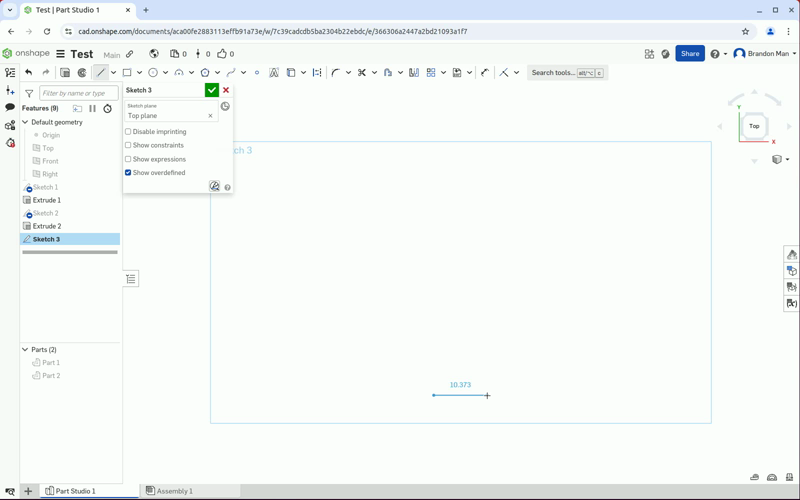
key_up(shift)
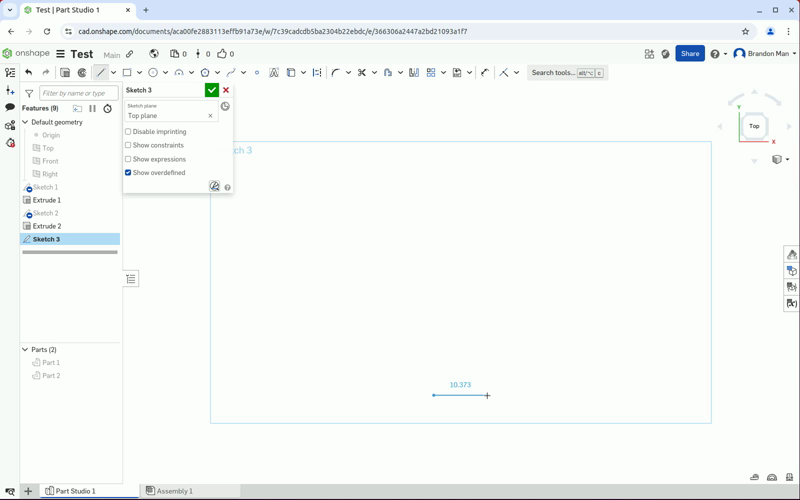
key_down(shift)
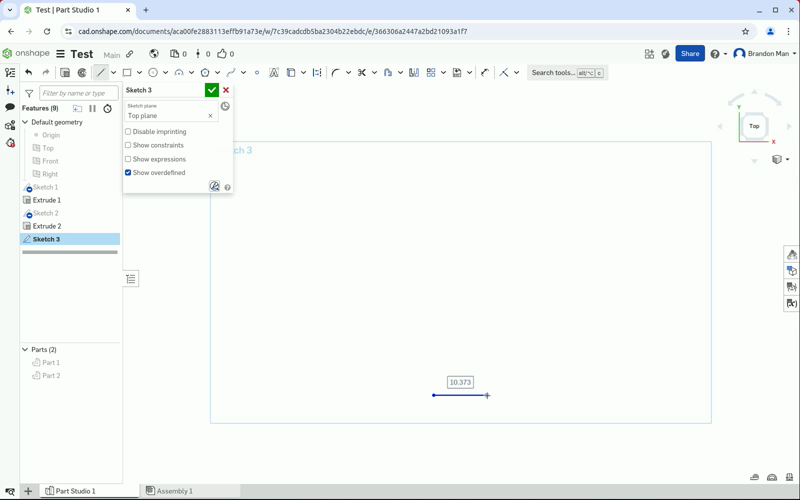
mouse_move(517, 395)
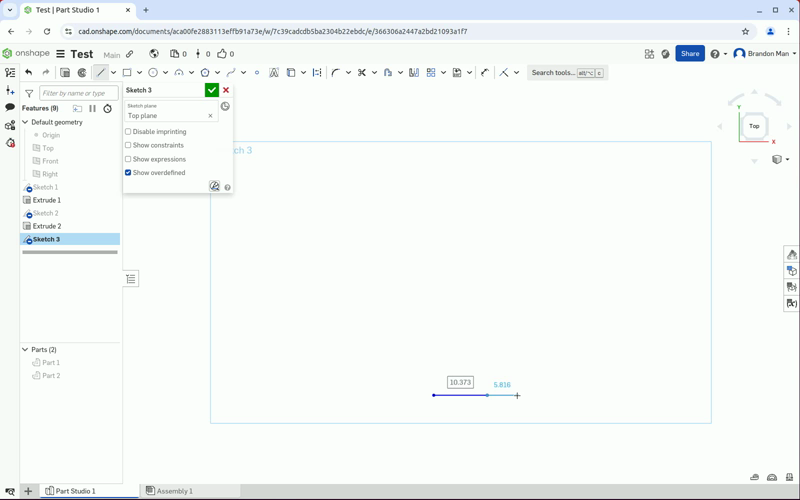
mouse_move(487, 342)
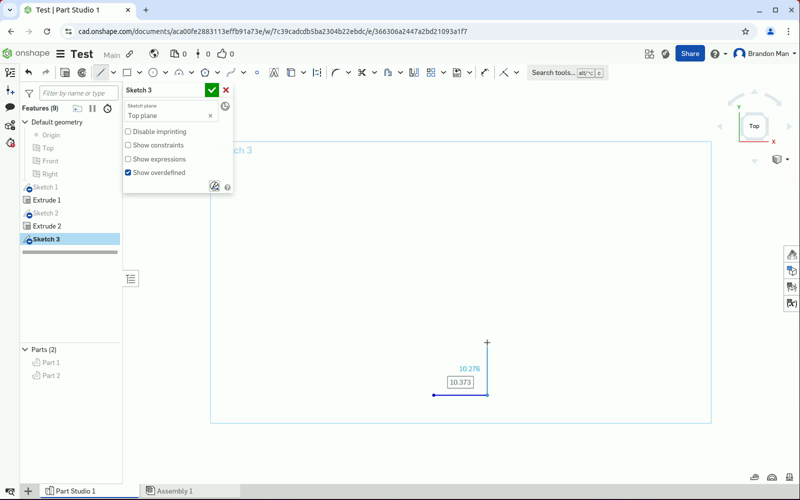
click(487, 342)
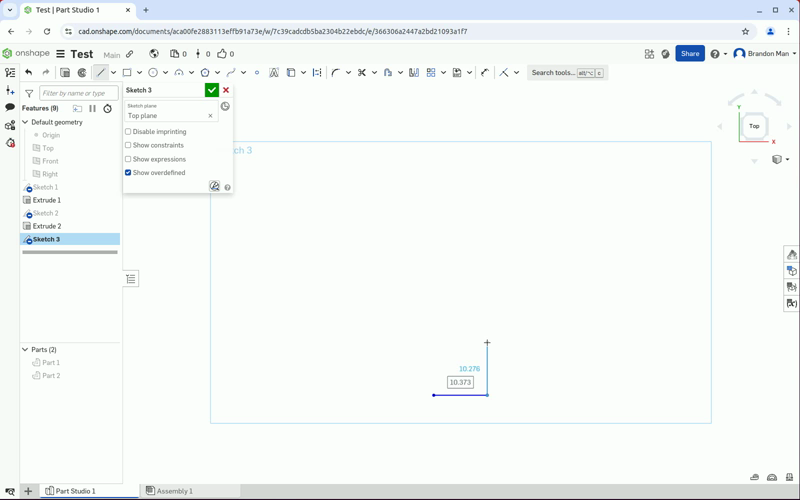
key_up(shift)
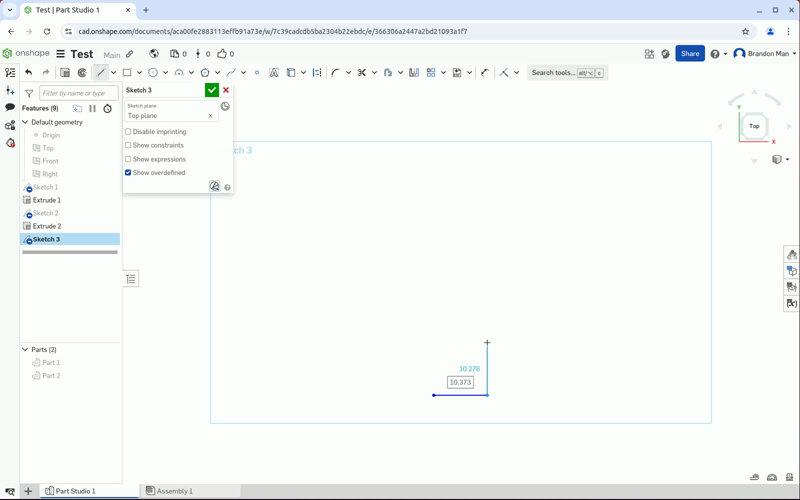
key_down(shift)
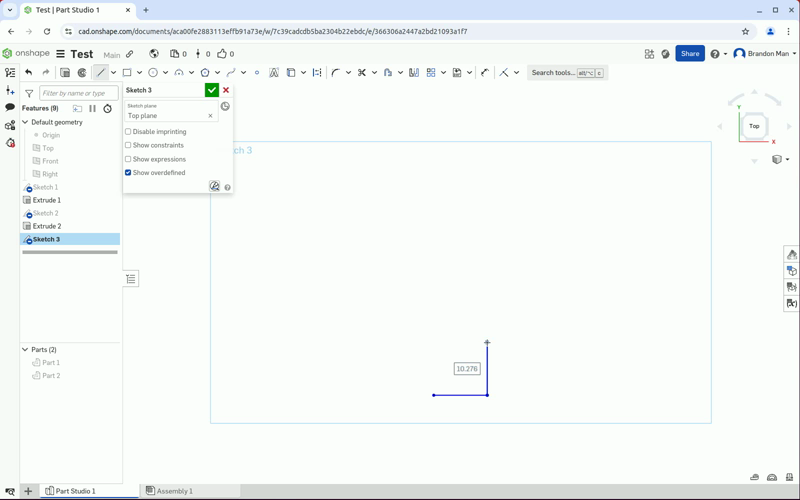
mouse_move(517, 342)
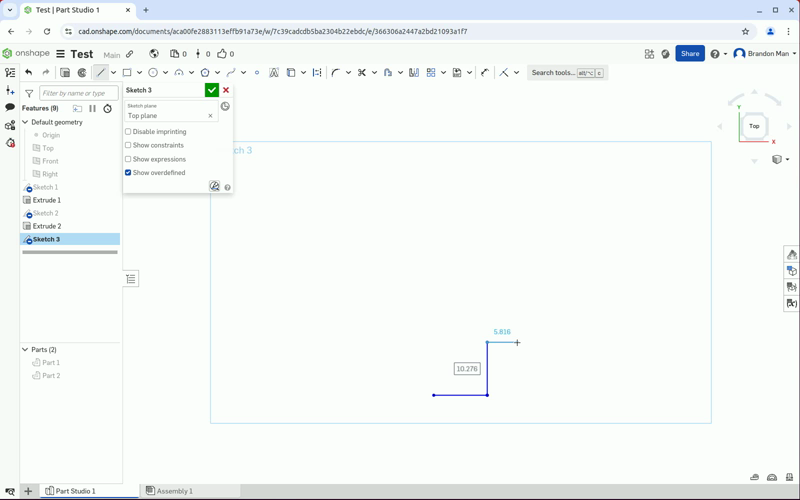
mouse_move(433, 342)
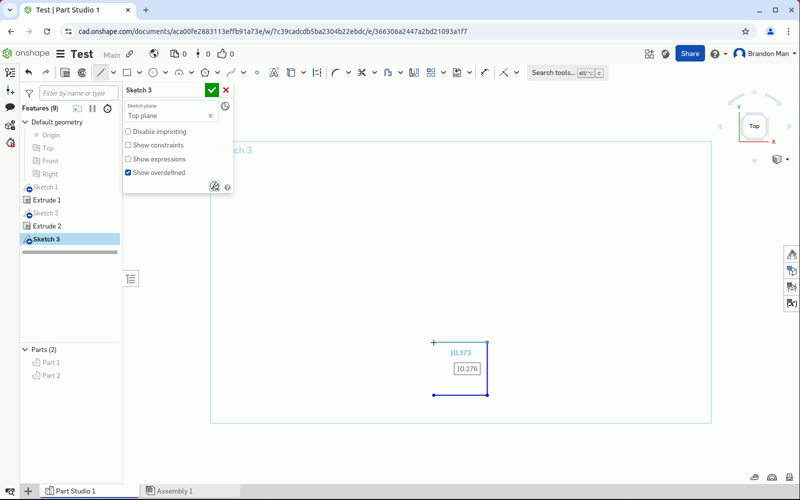
click(433, 342)
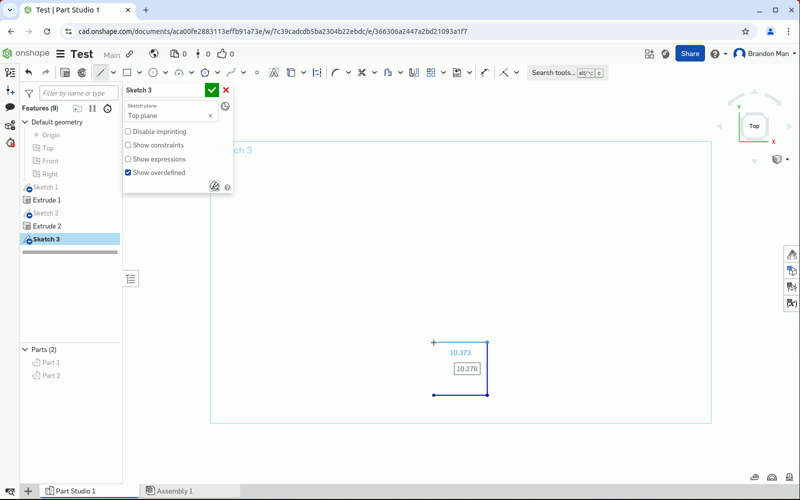
key_up(shift)
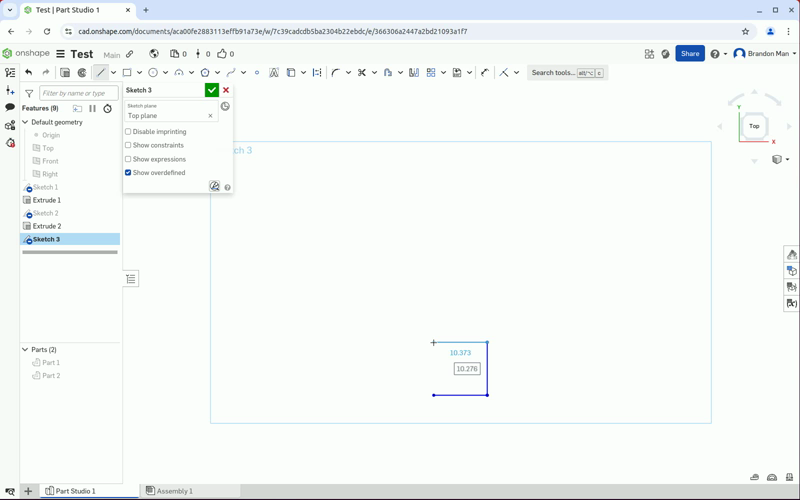
mouse_move(463, 342)
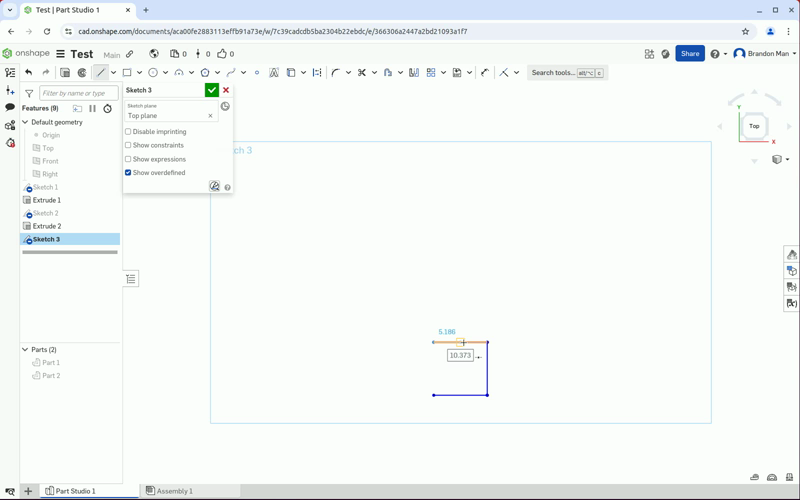
key_down(shift)
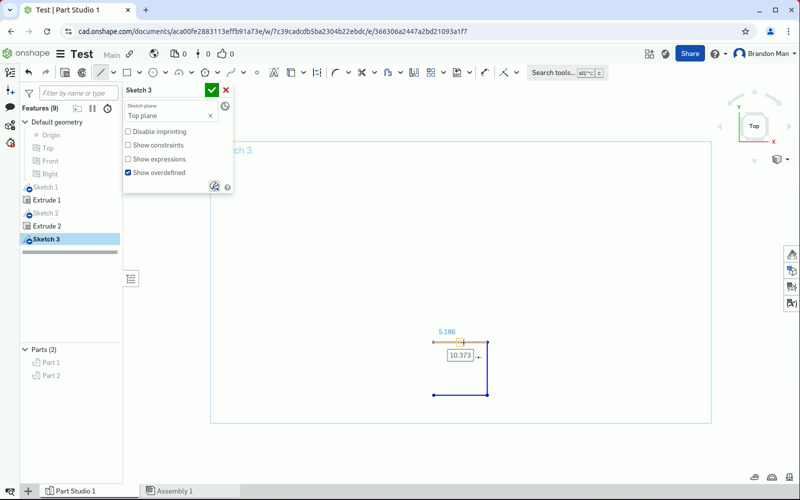
mouse_move(433, 395)
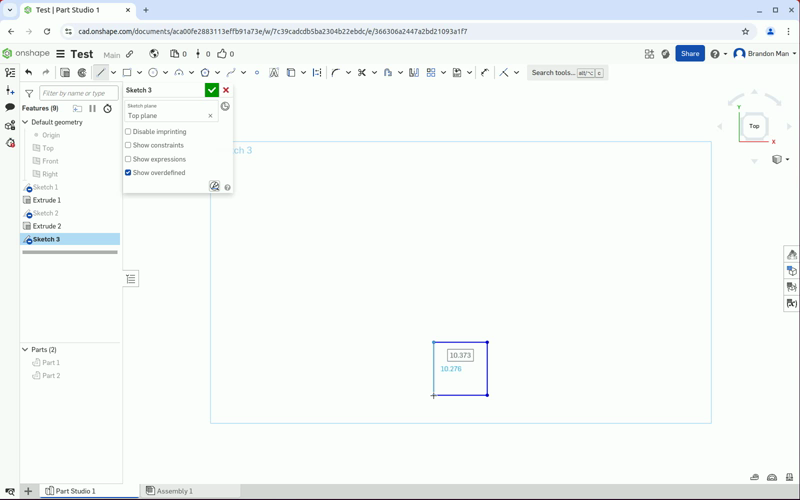
key_up(shift)
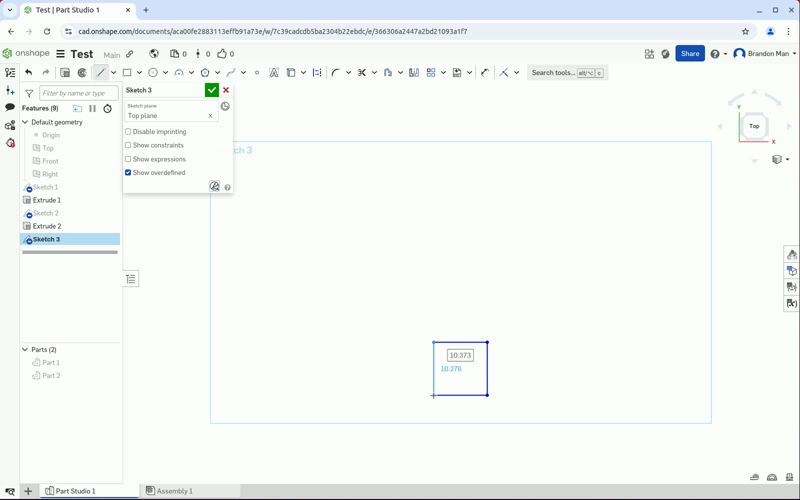
click(433, 395)
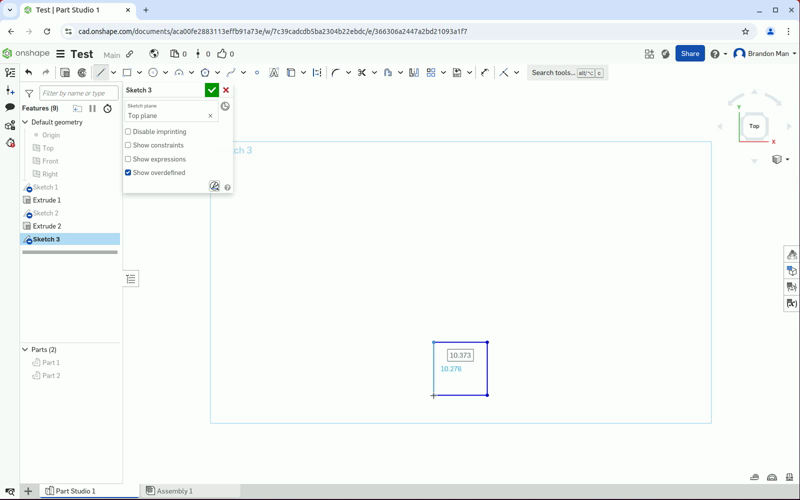
key(esc)
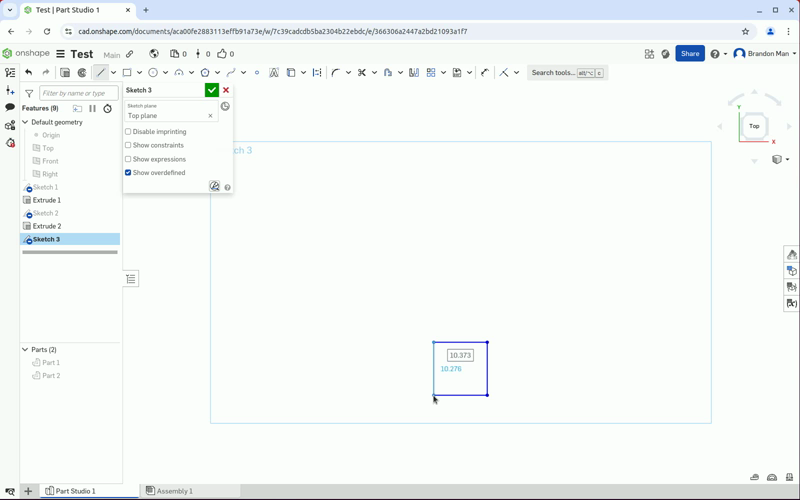
mouse_move(458, 359)
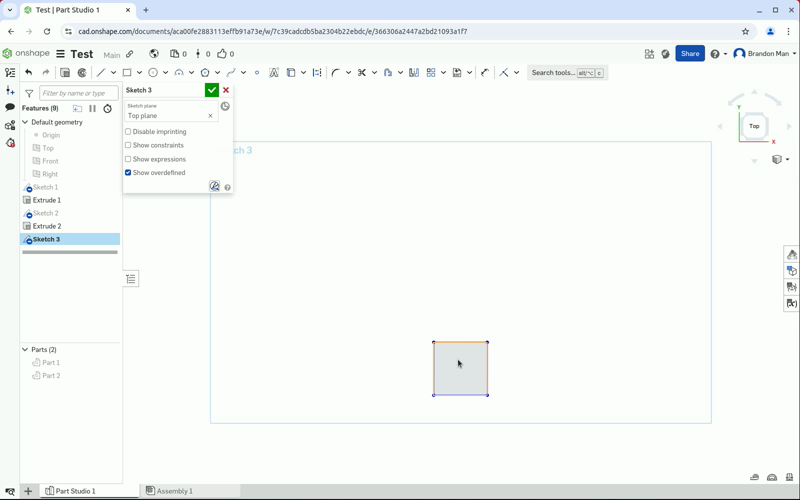
click(458, 359)
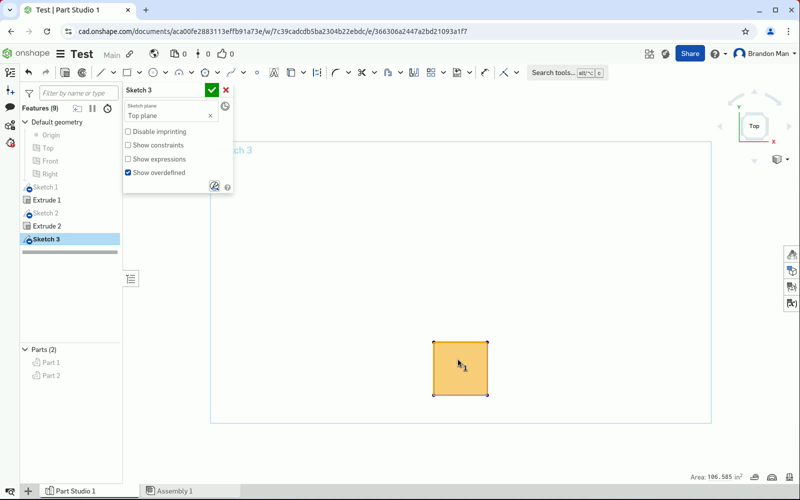
mouse_move(73, 352)
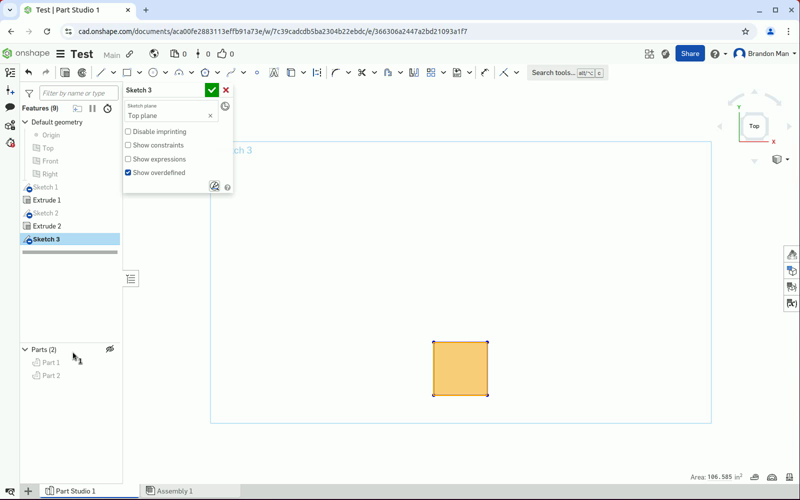
key(shift+y)
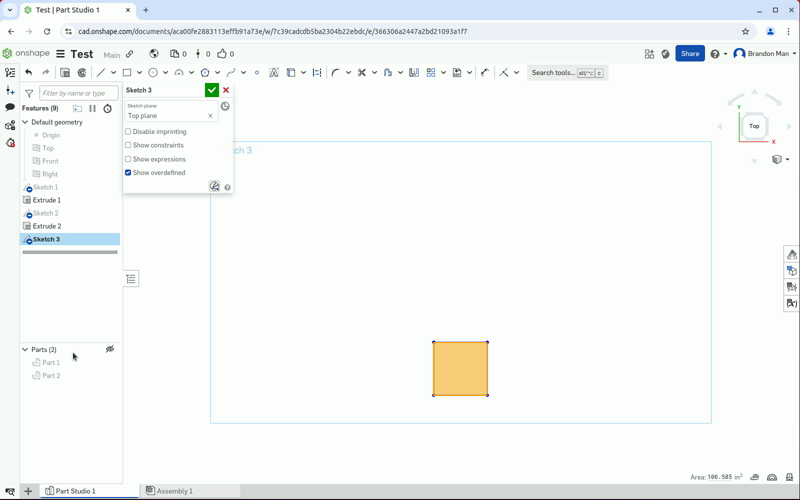
key(shift+e)
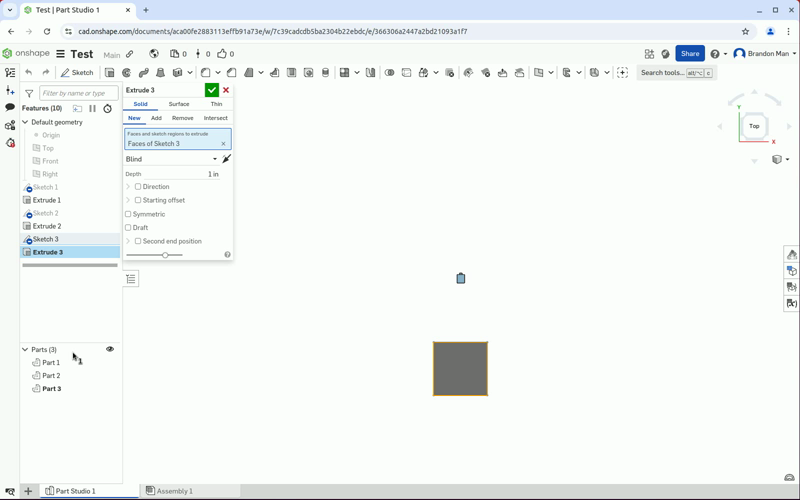
mouse_move(143, 106)
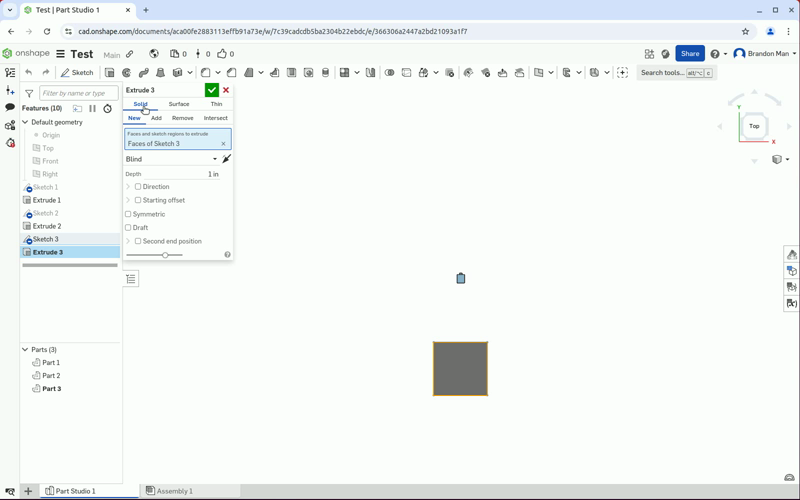
click(143, 106)
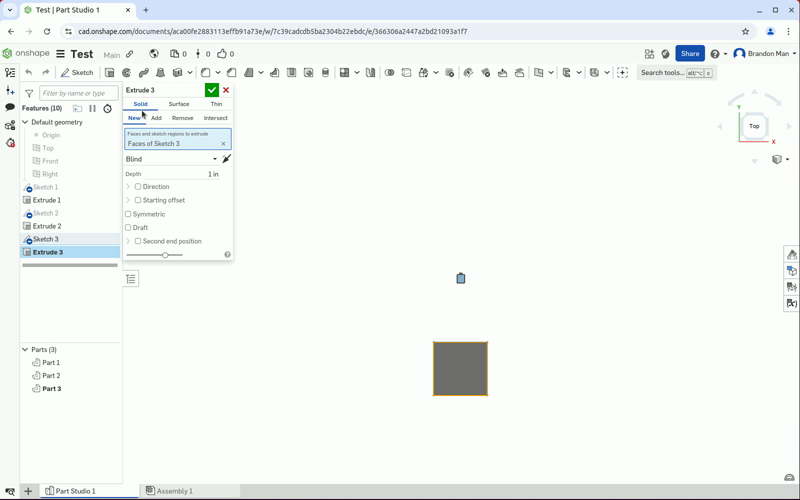
mouse_move(137, 120)
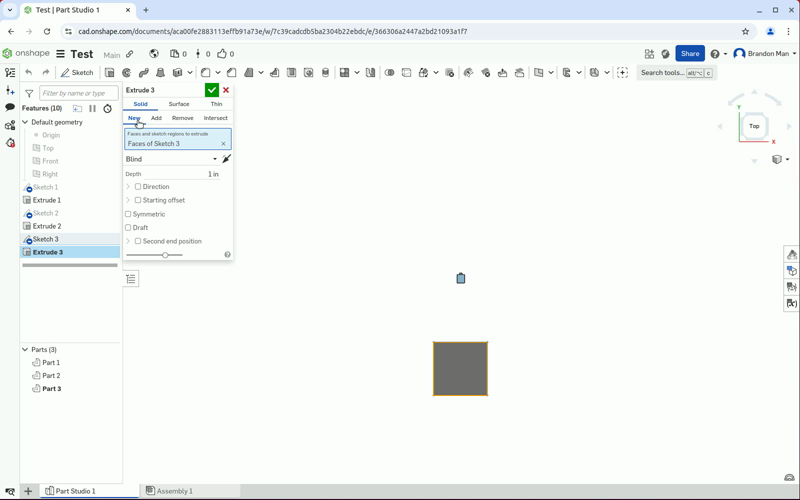
click(137, 120)
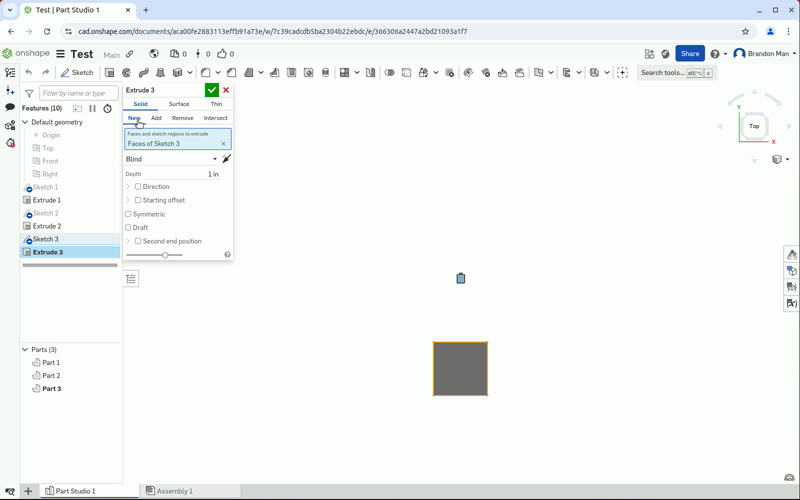
key(tab, 4)
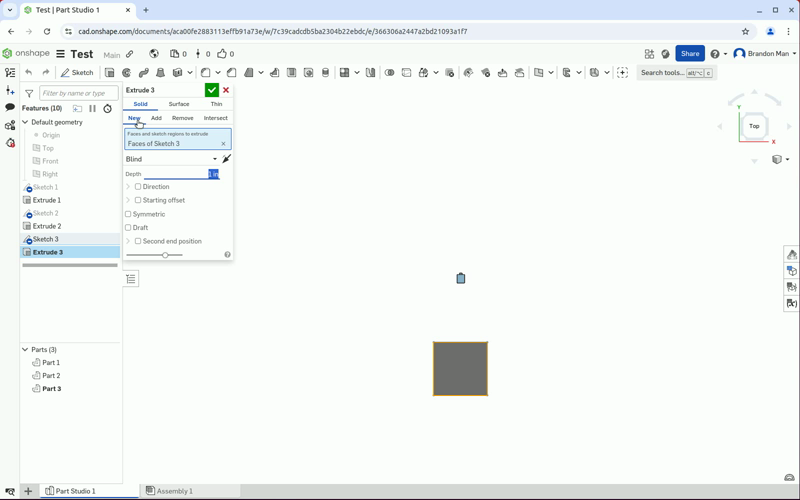
text(3.129)
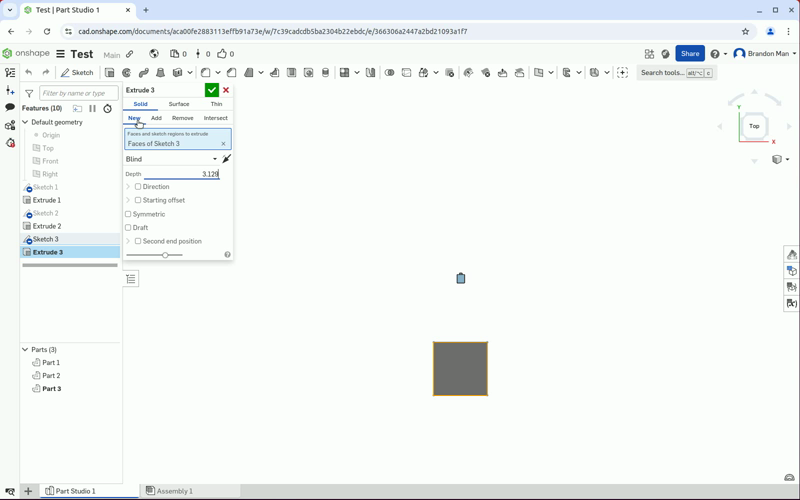
key(enter)
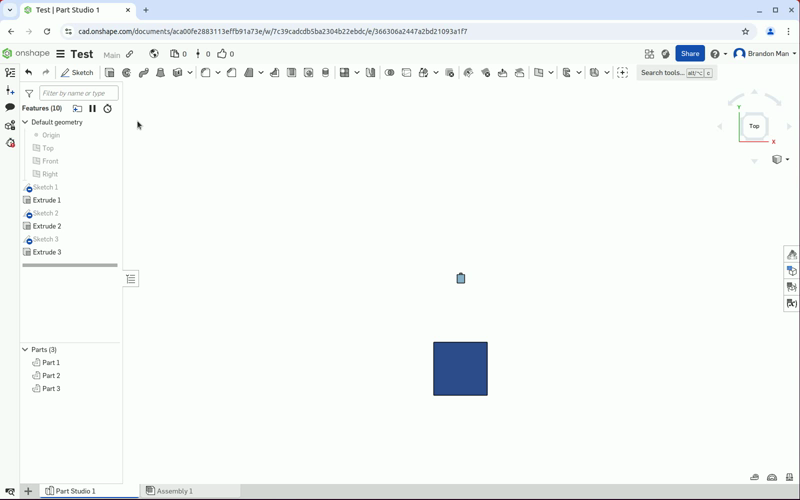
key(shift+h)
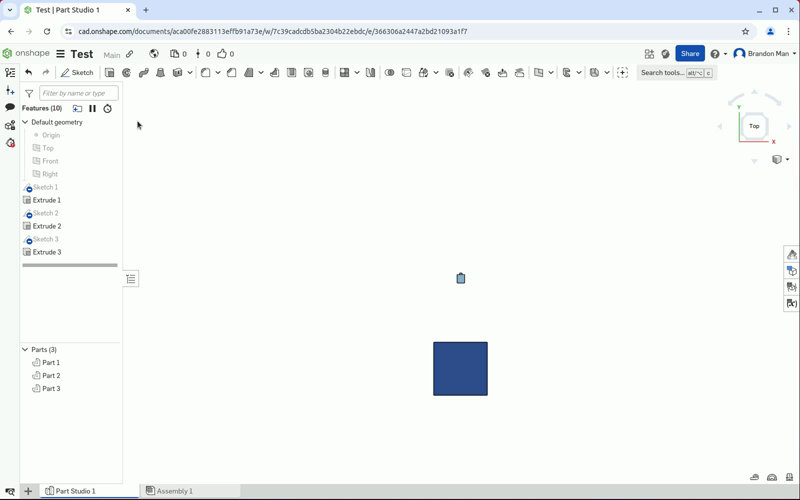
key(shift+h)
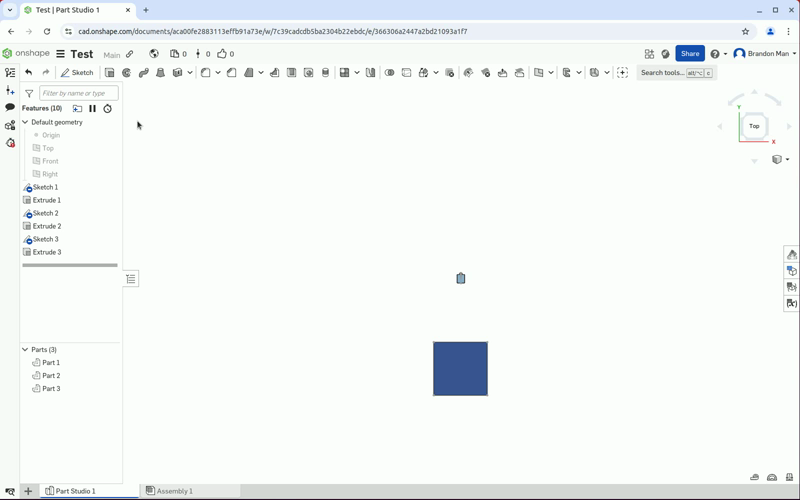
key(shift+7)
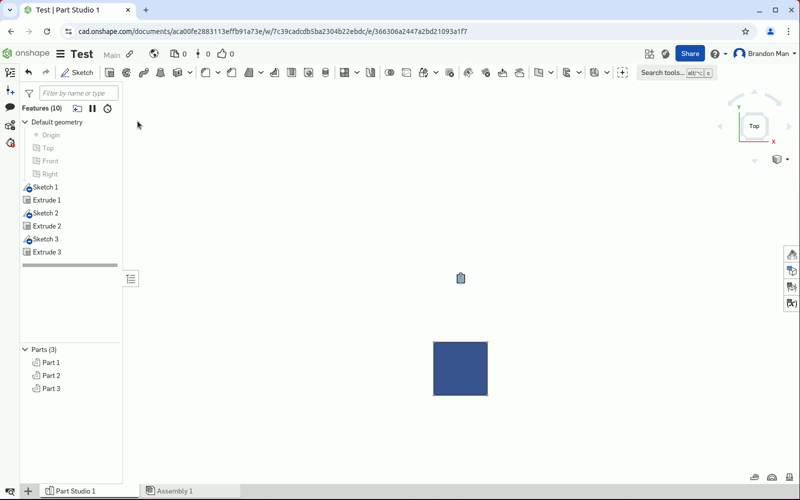
key(up, 3)
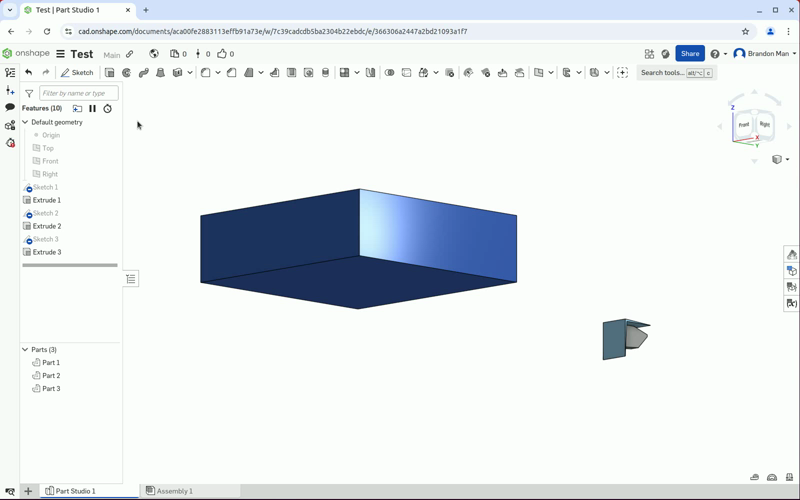
key(left, 3)
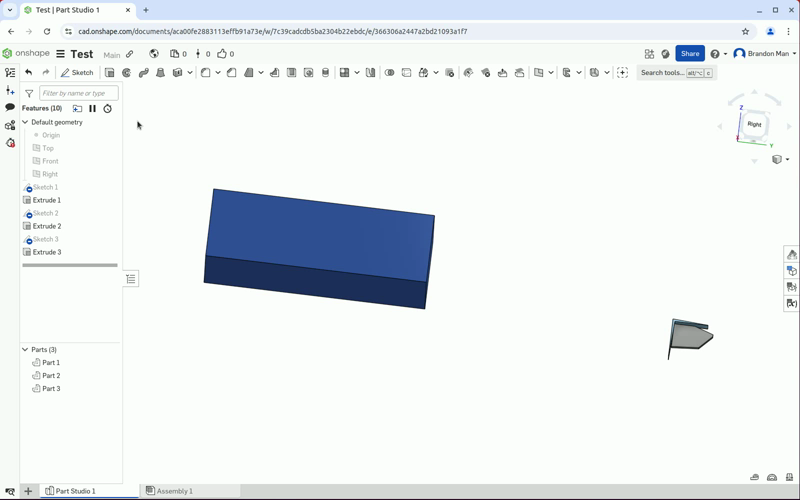
key(right, 3)
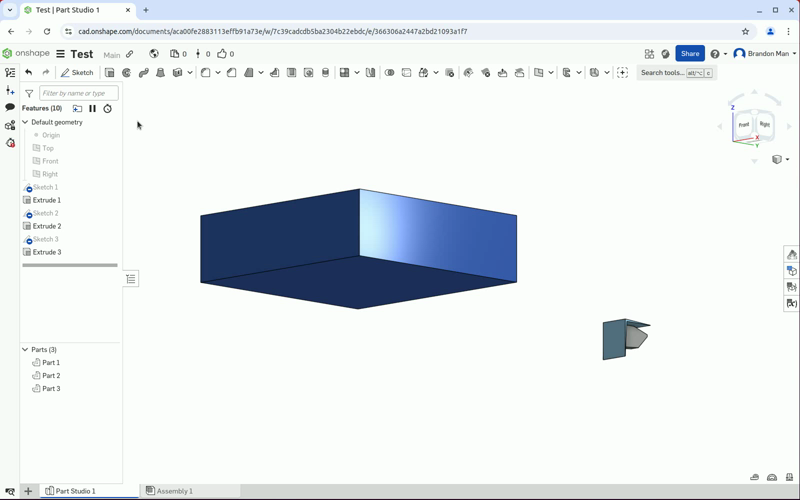
key(down, 3)
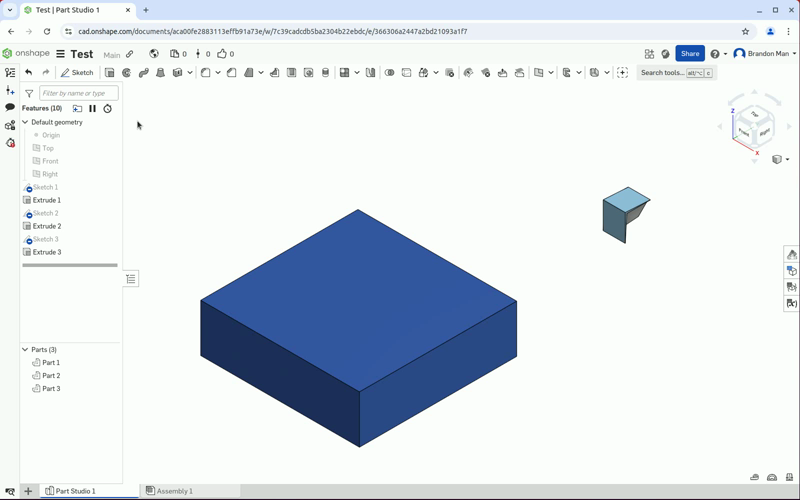
mouse_move(73, 189)
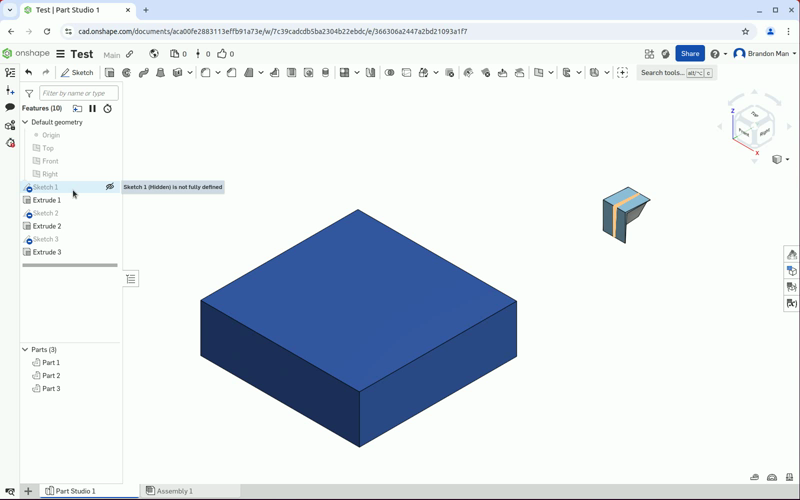
click(73, 189)